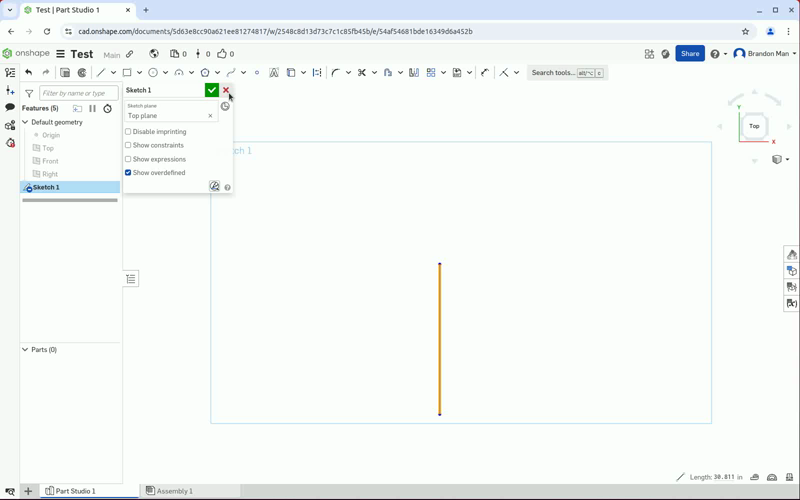
key(shift+h)
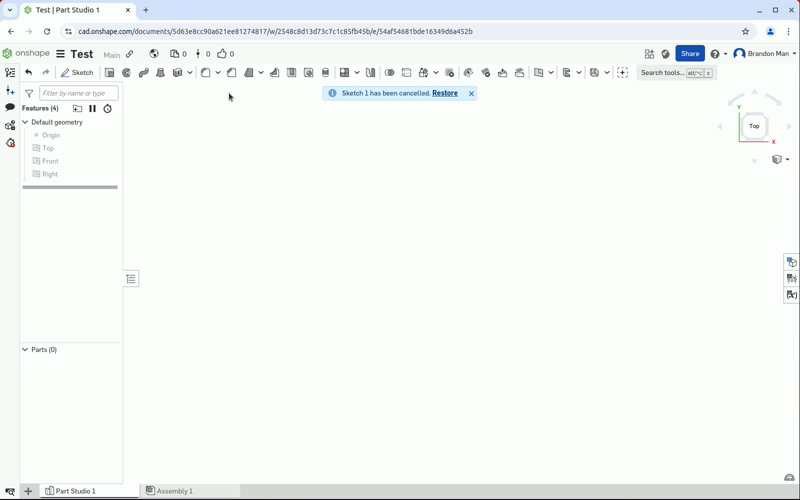
mouse_move(73, 352)
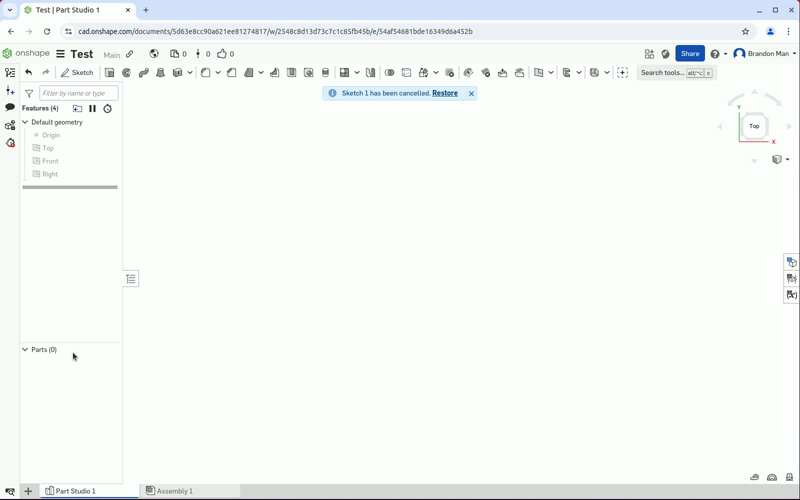
key(y)
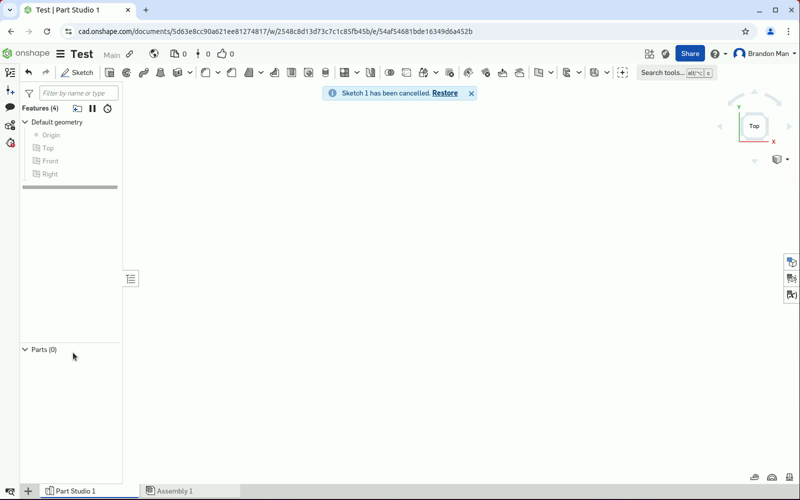
key(shift+p)
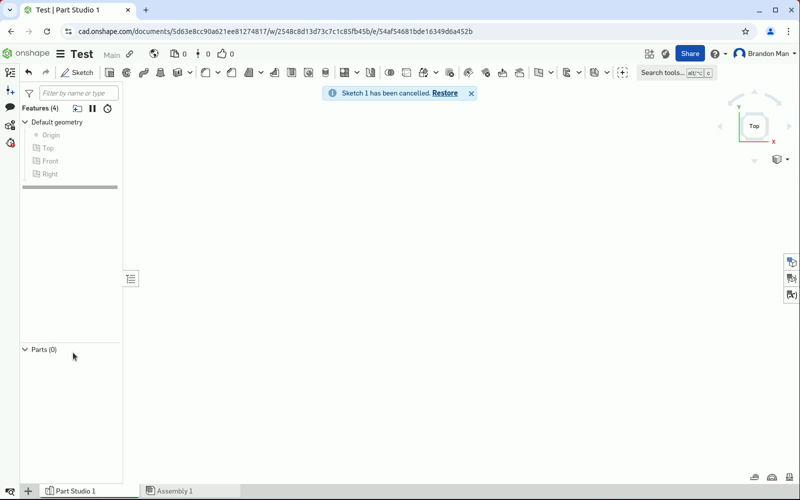
key(space)
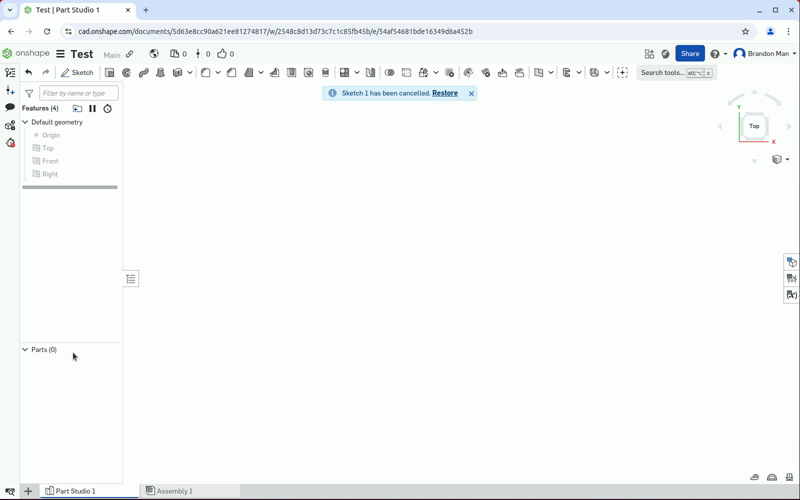
key_down(shift)
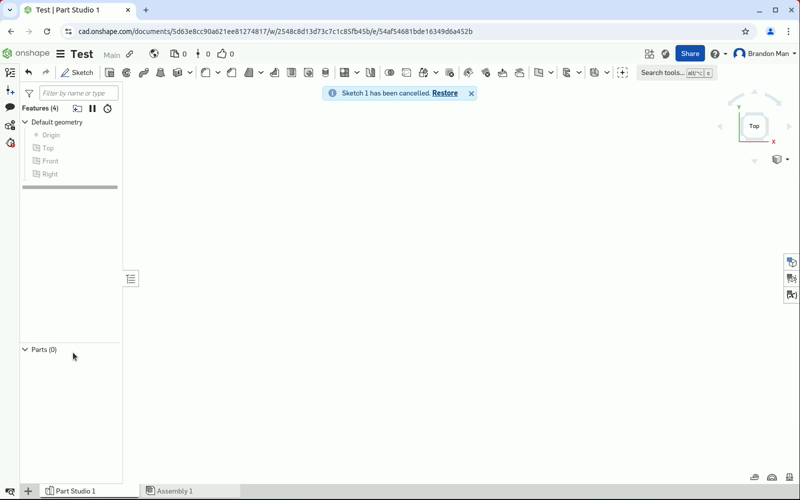
key(up)
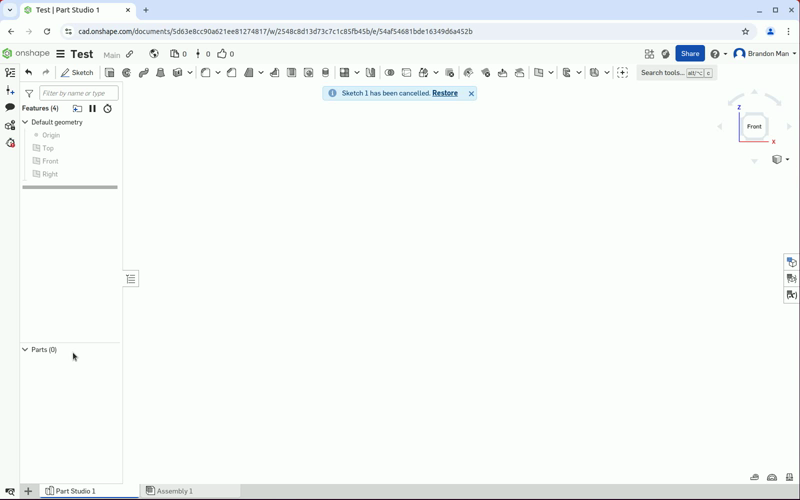
key_up(shift)
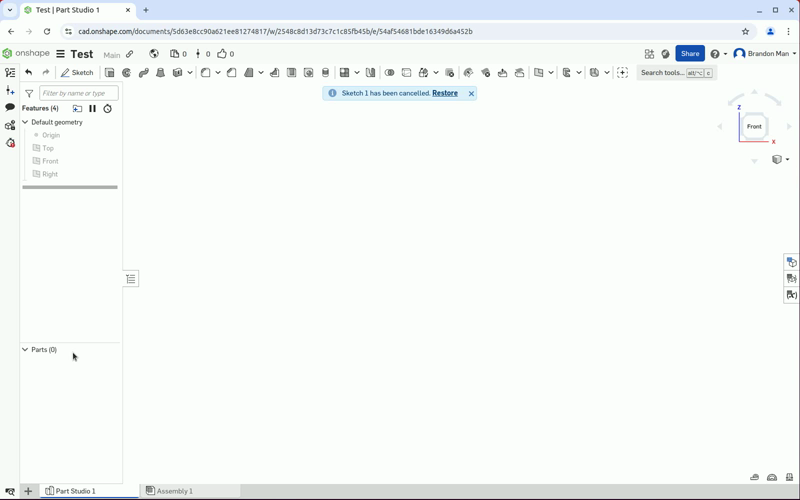
mouse_move(73, 352)
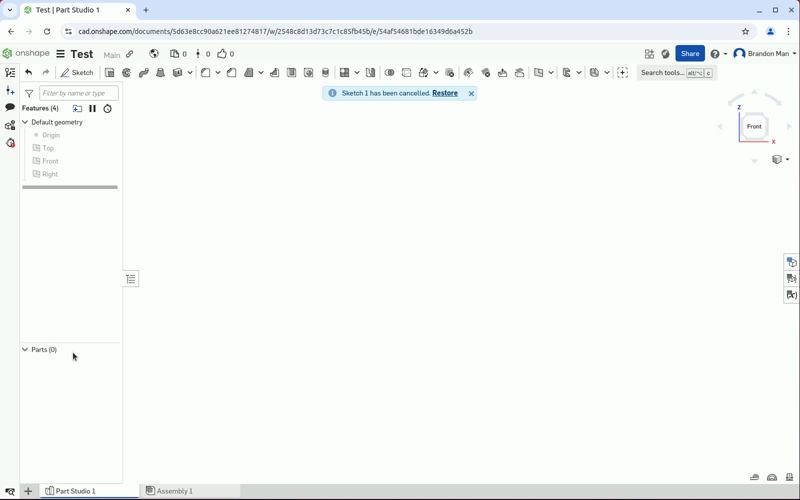
key(shift+y)
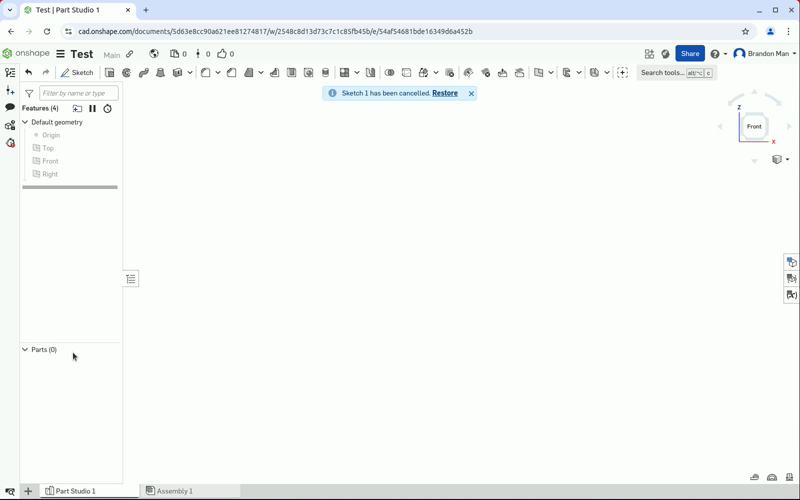
key(shift+s)
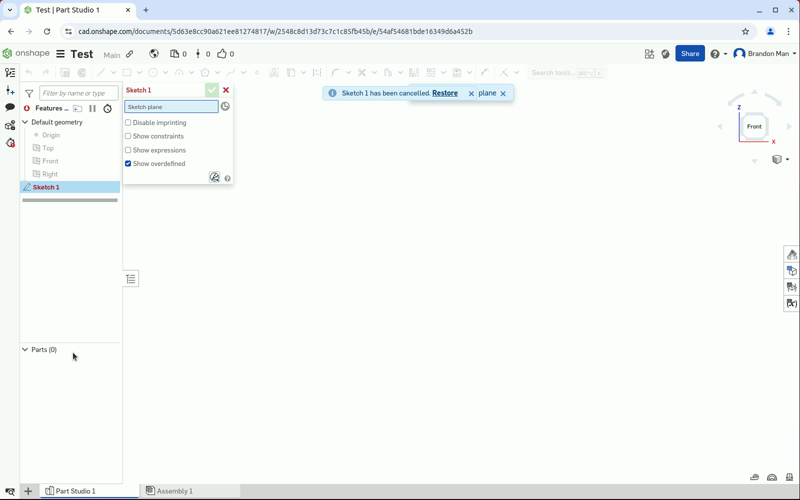
mouse_move(73, 163)
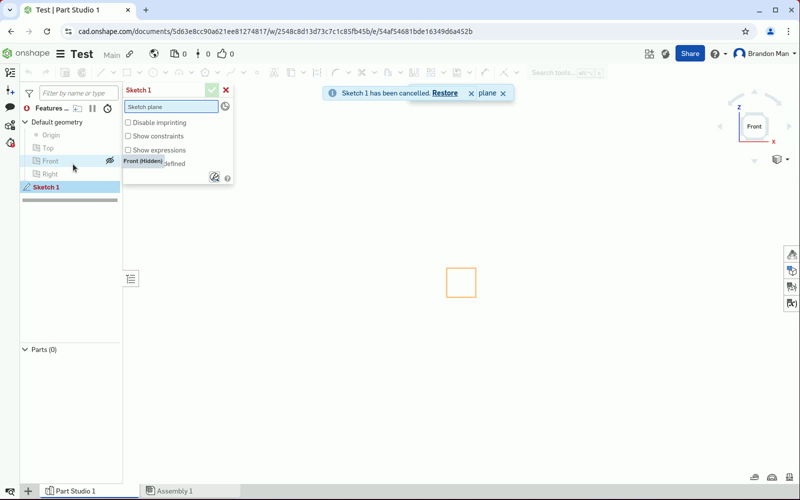
click(73, 163)
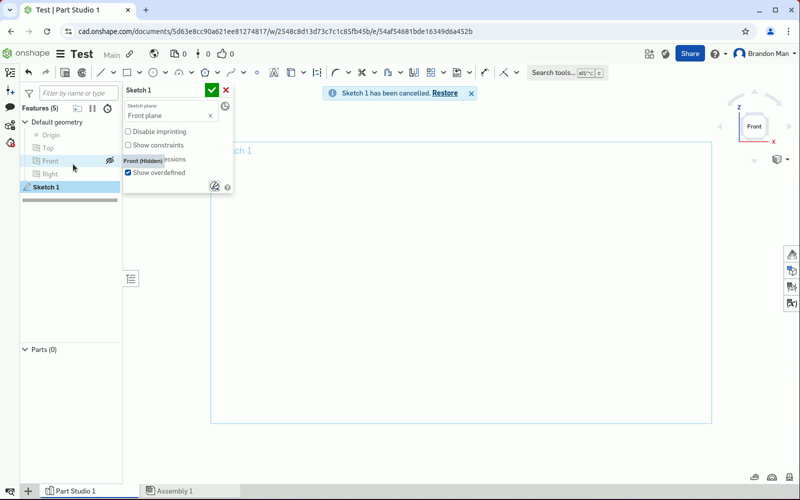
mouse_move(73, 352)
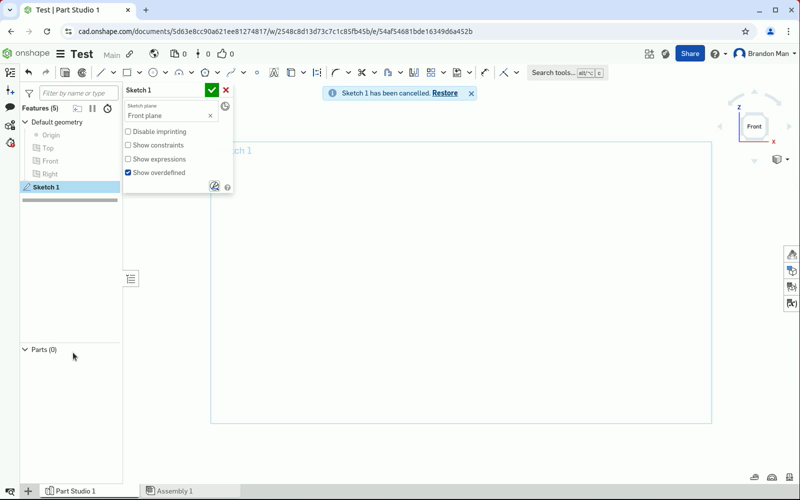
key(y)
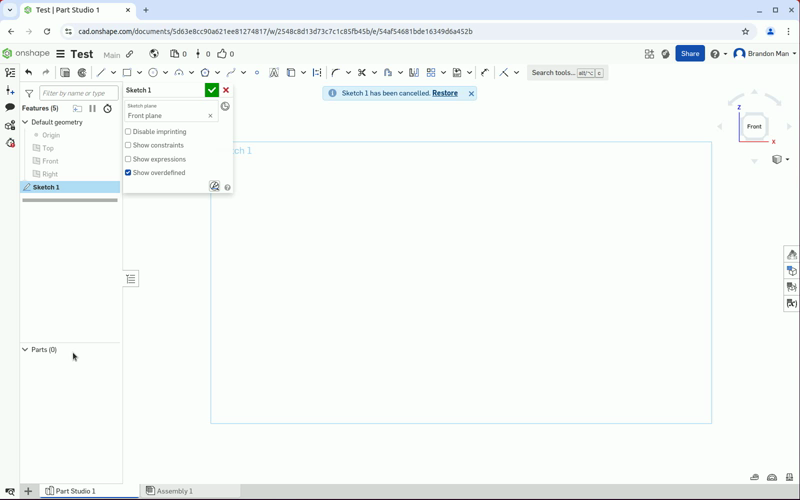
key(l)
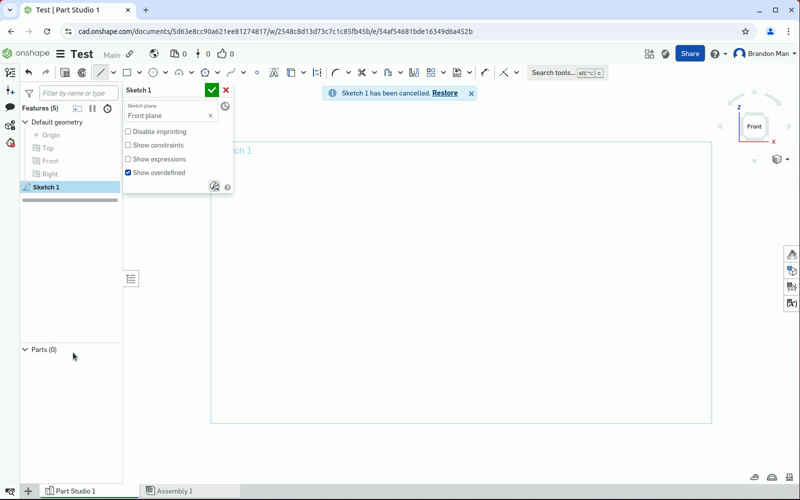
key_down(shift)
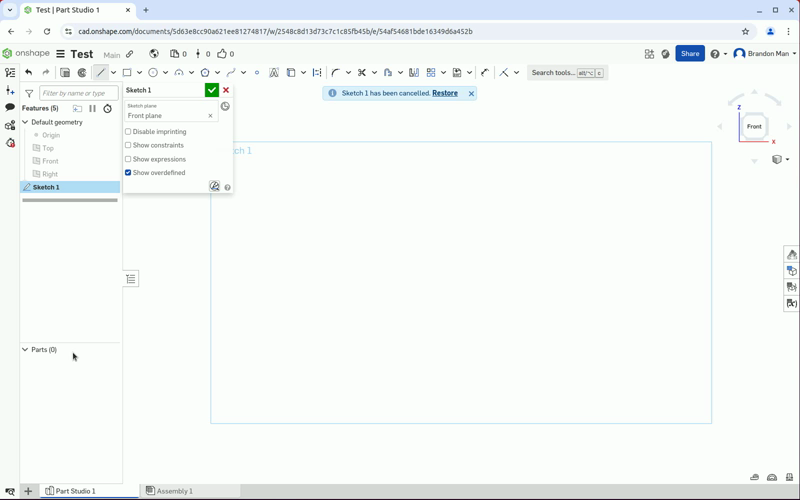
mouse_move(460, 282)
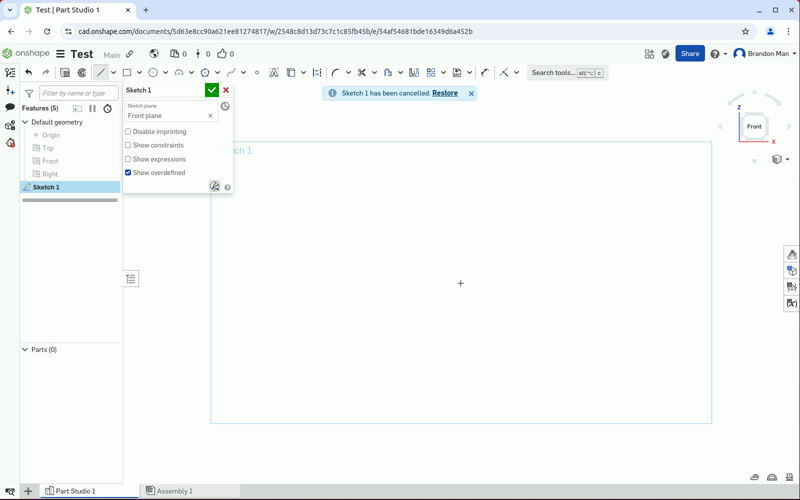
click(460, 282)
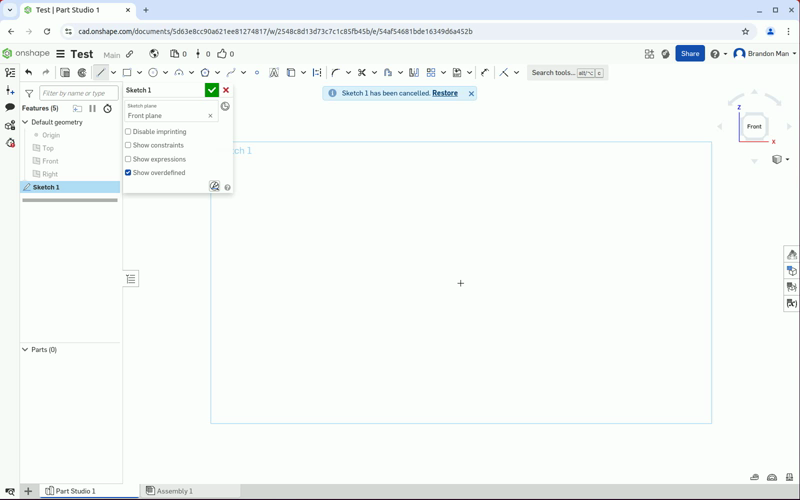
key_up(shift)
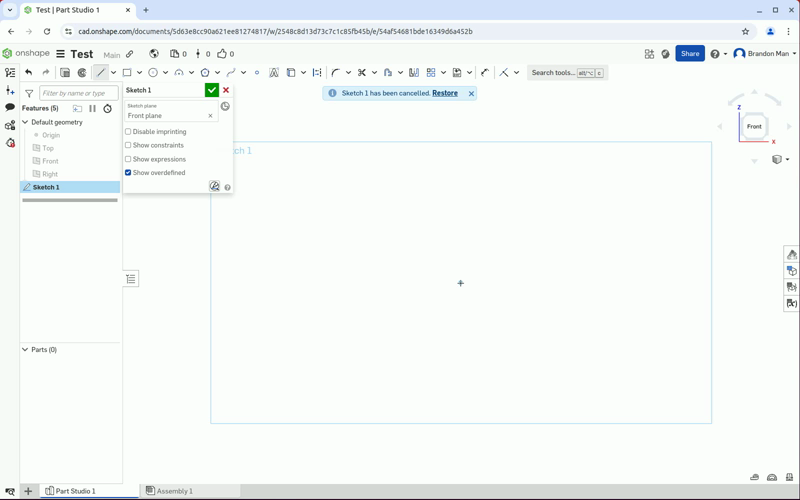
key_down(shift)
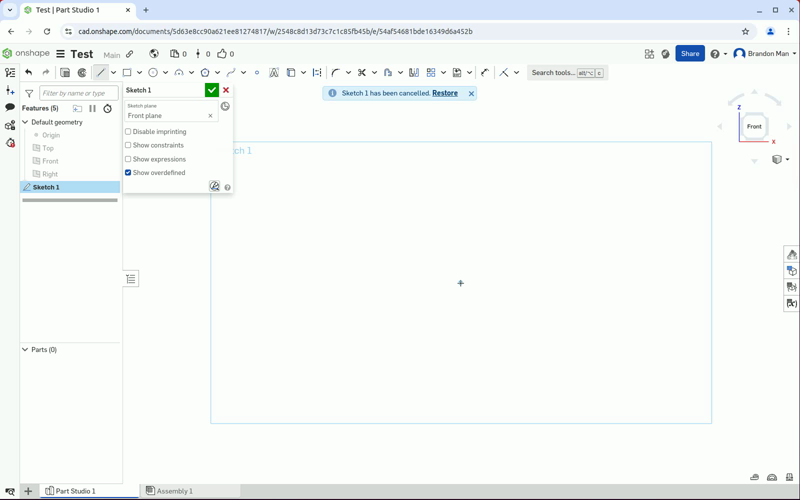
mouse_move(573, 282)
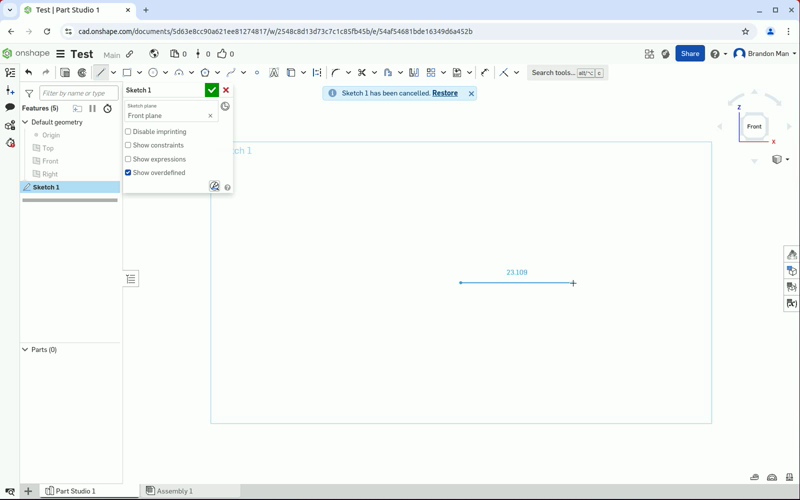
click(573, 282)
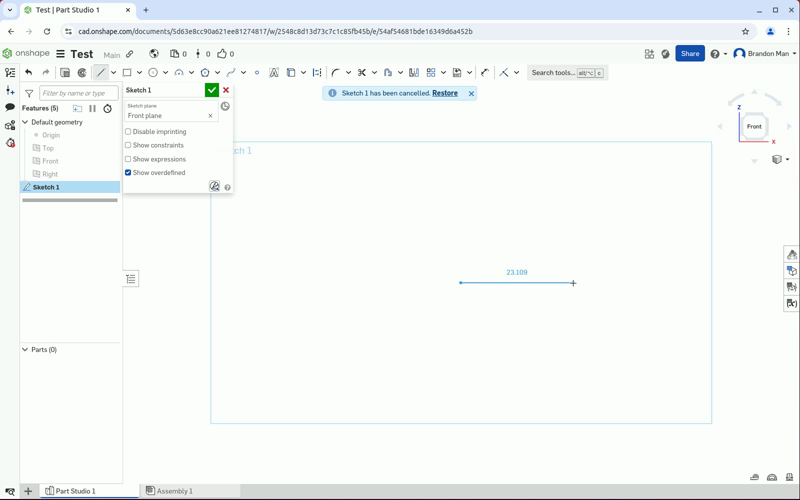
key_up(shift)
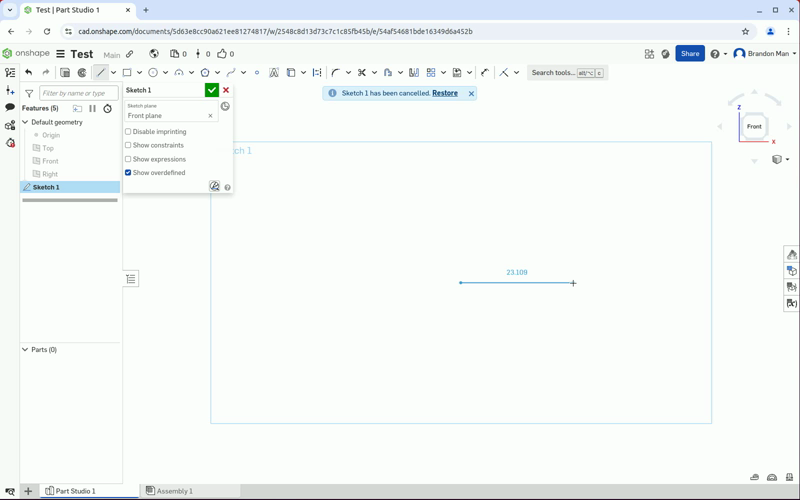
key_down(shift)
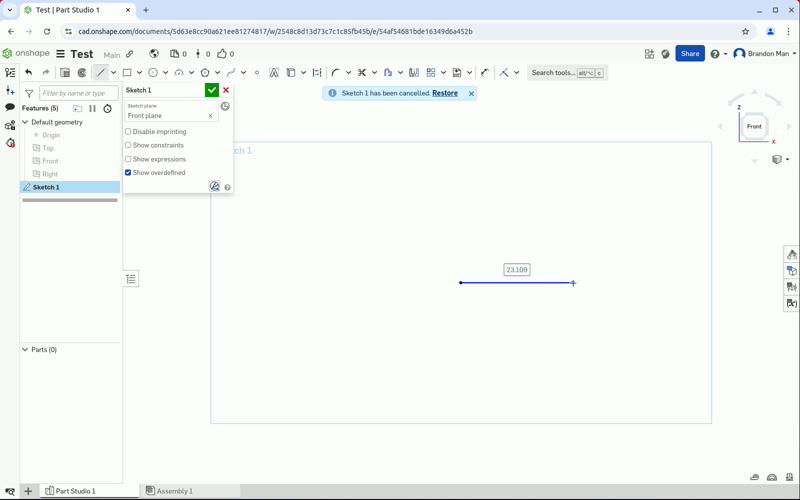
mouse_move(573, 208)
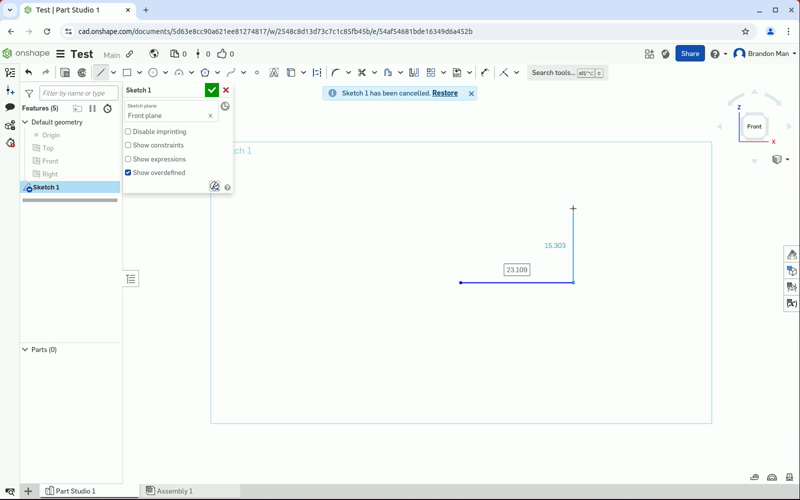
click(573, 208)
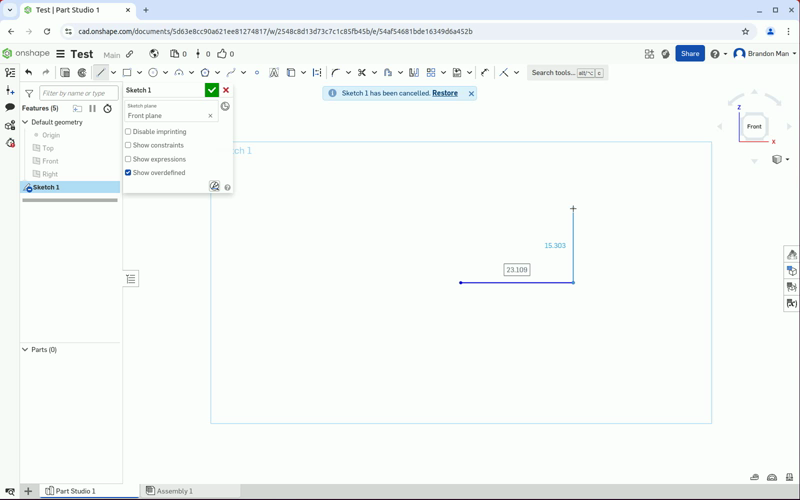
key_up(shift)
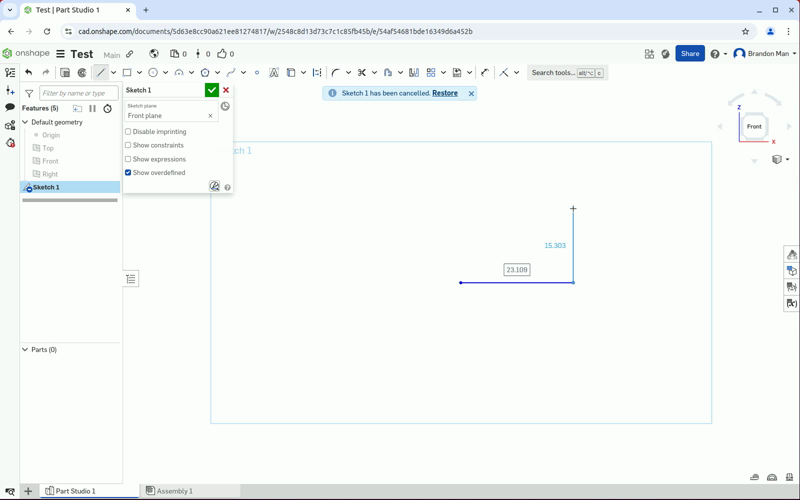
key_down(shift)
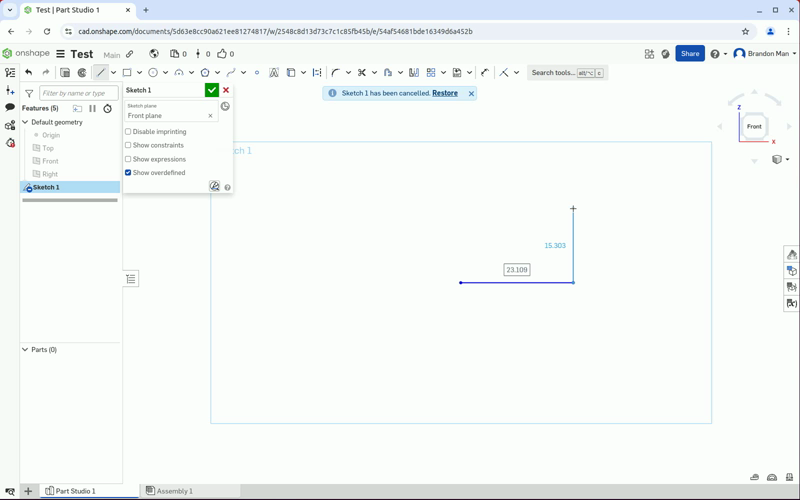
mouse_move(460, 208)
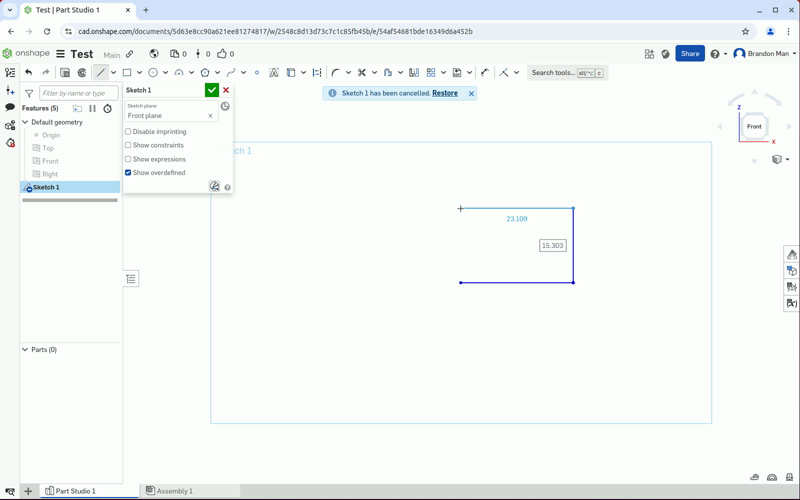
click(460, 208)
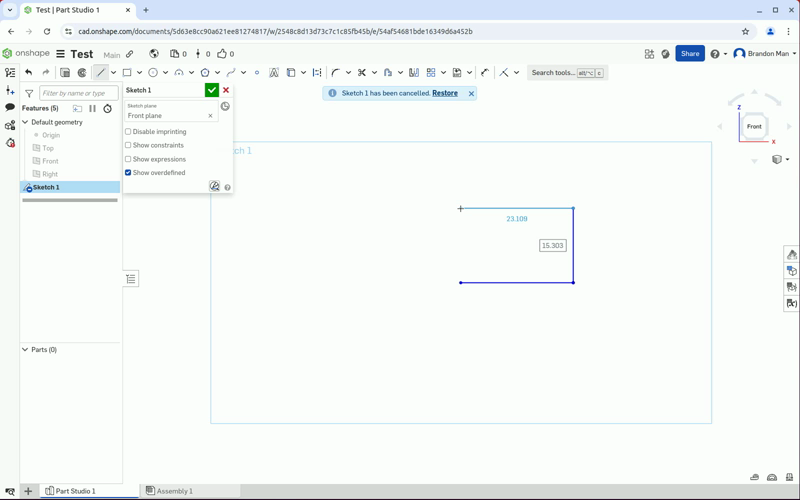
key_up(shift)
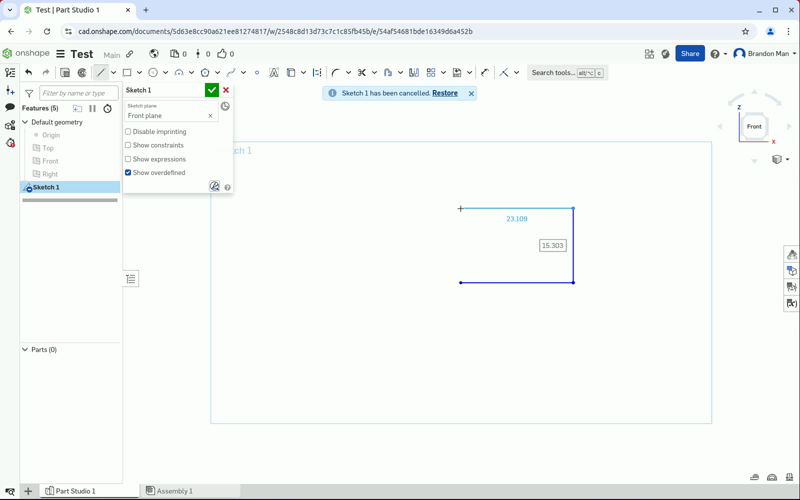
key_down(shift)
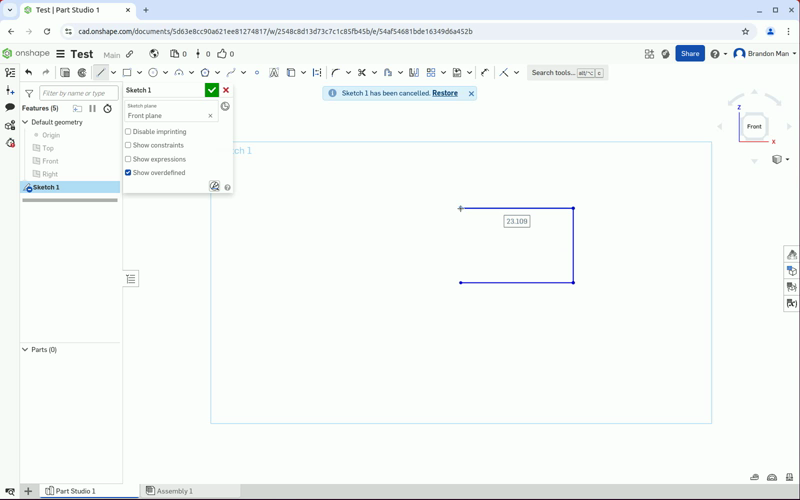
mouse_move(460, 282)
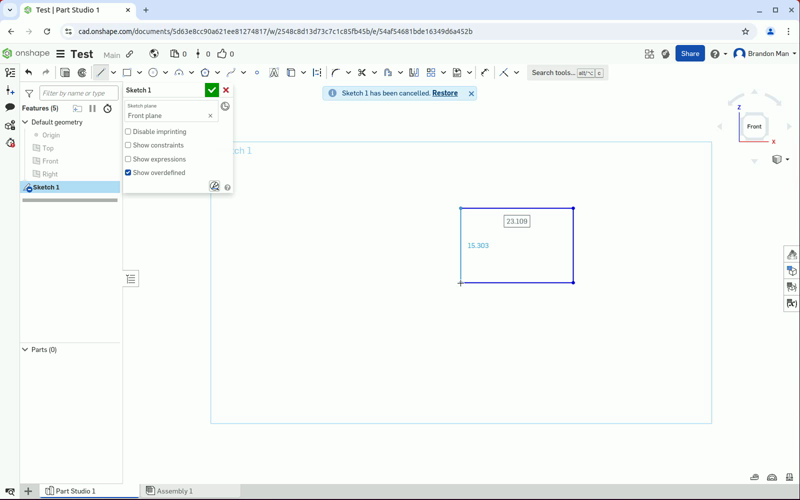
key_up(shift)
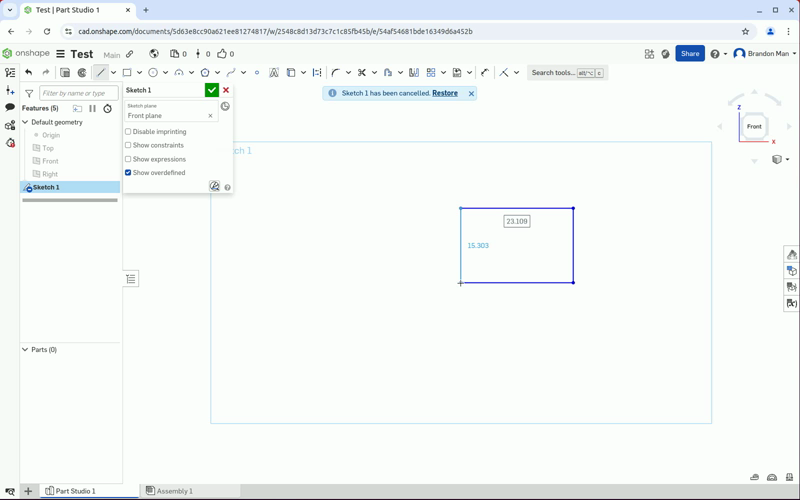
click(460, 282)
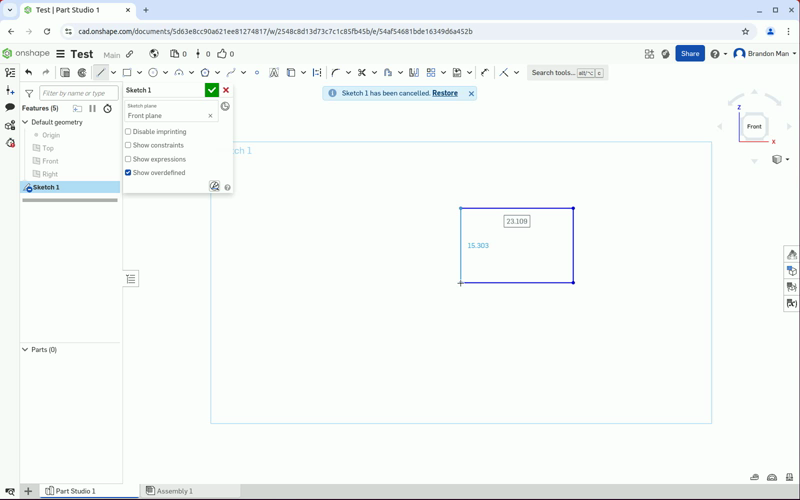
key(esc)
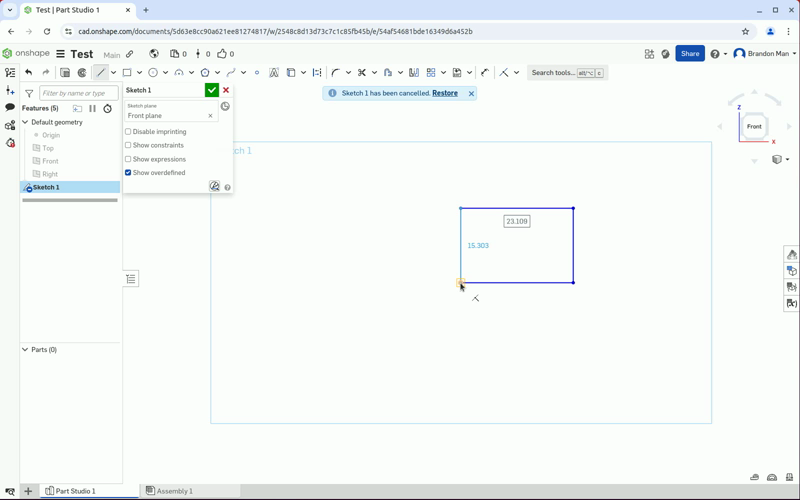
mouse_move(485, 265)
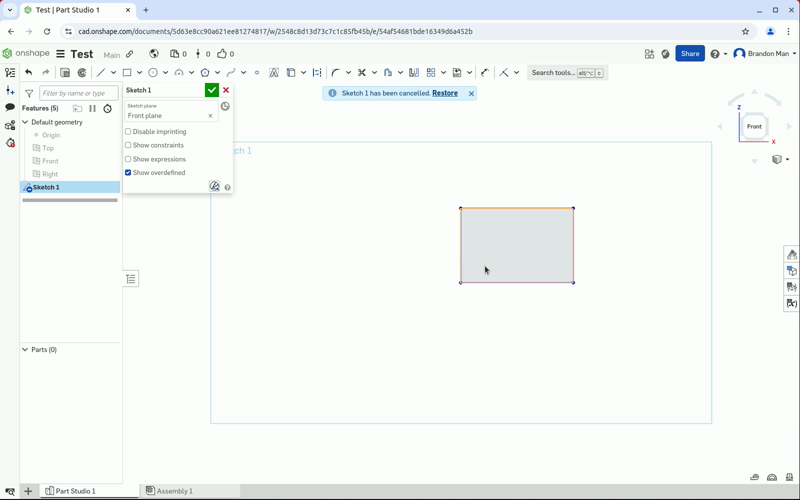
click(485, 265)
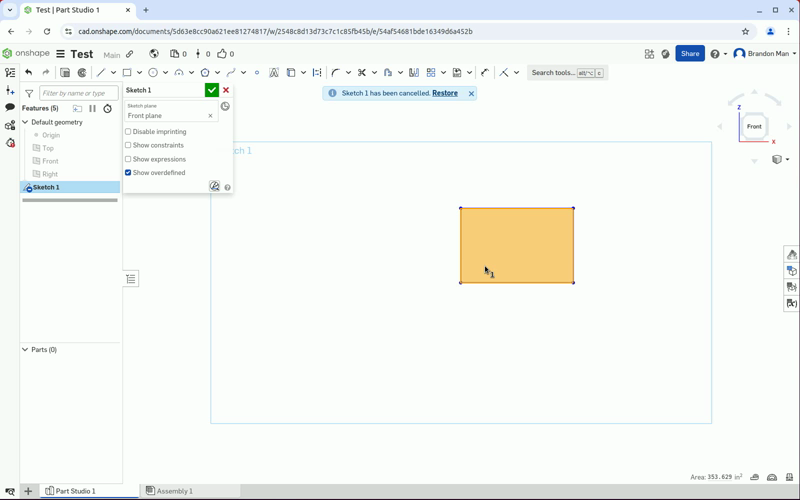
mouse_move(73, 352)
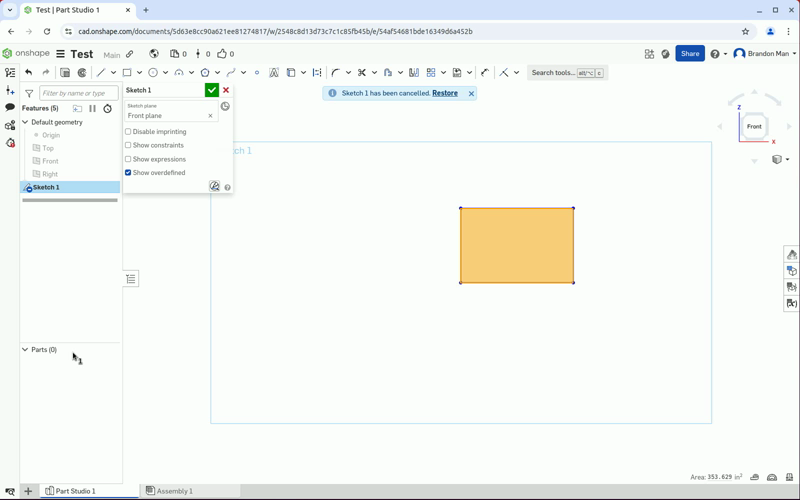
key(shift+y)
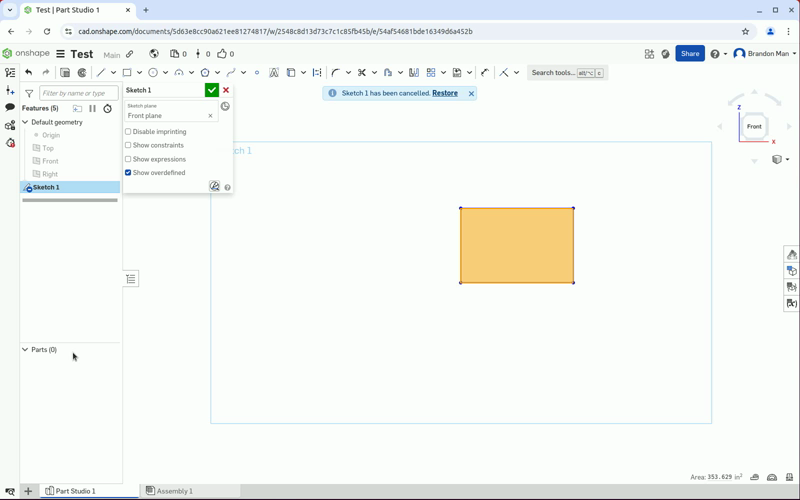
key(shift+e)
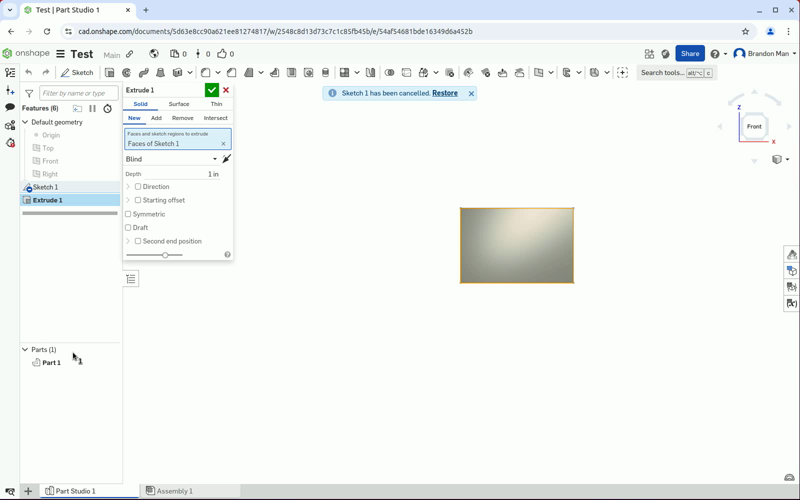
mouse_move(143, 106)
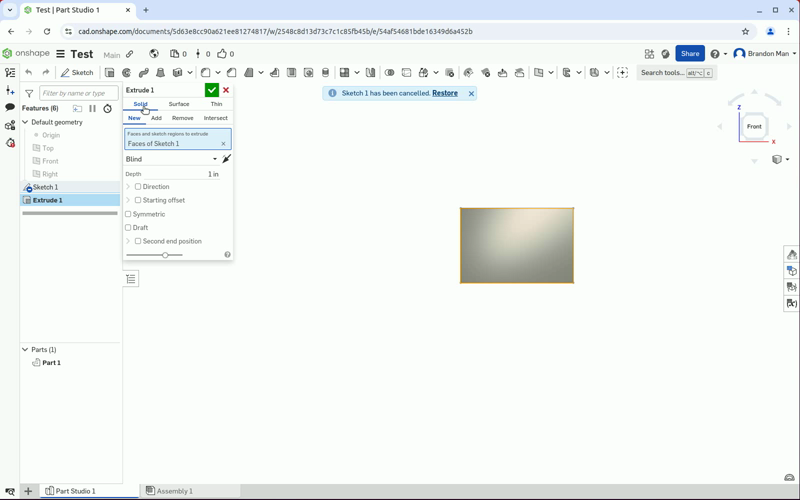
click(143, 106)
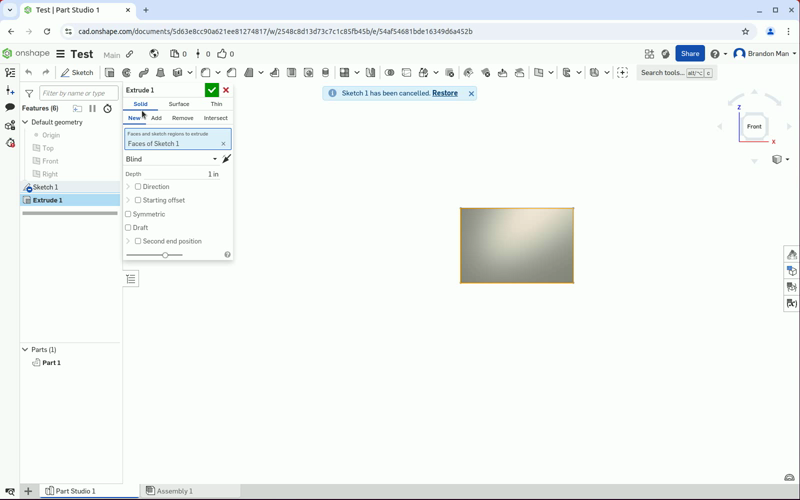
mouse_move(137, 120)
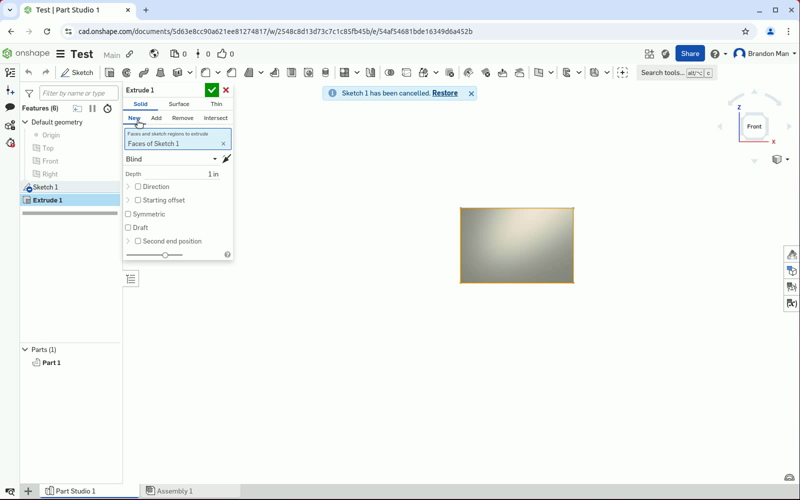
click(137, 120)
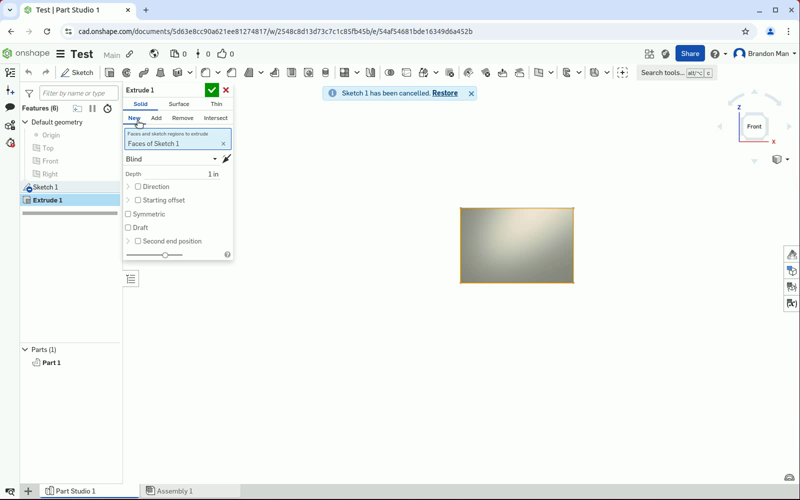
key(tab, 4)
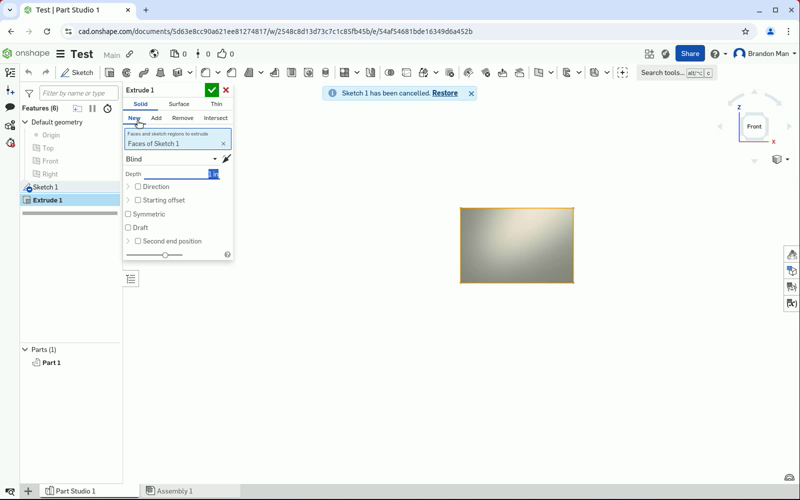
text(15.406)
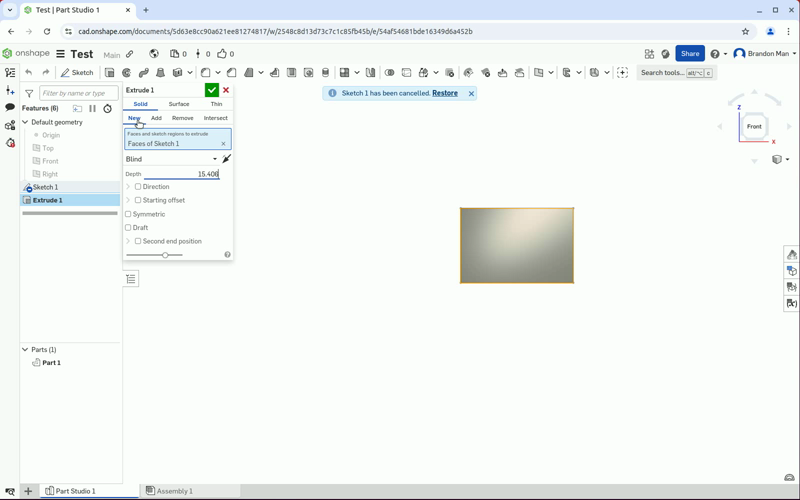
key(tab, 3)
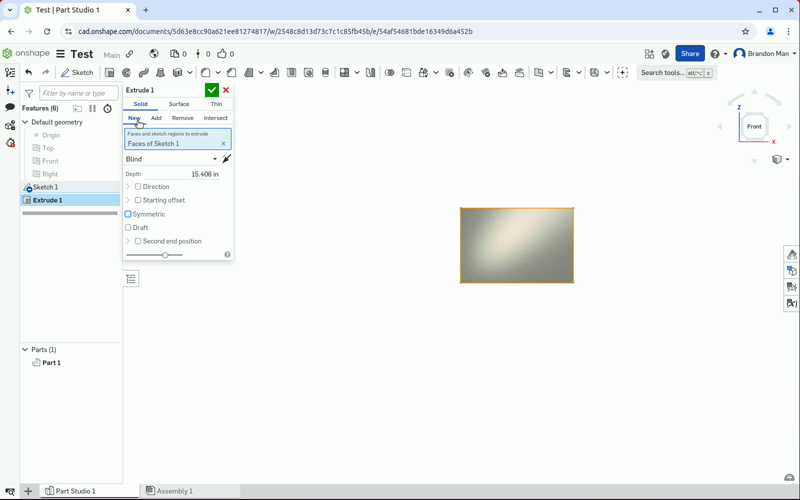
key(space)
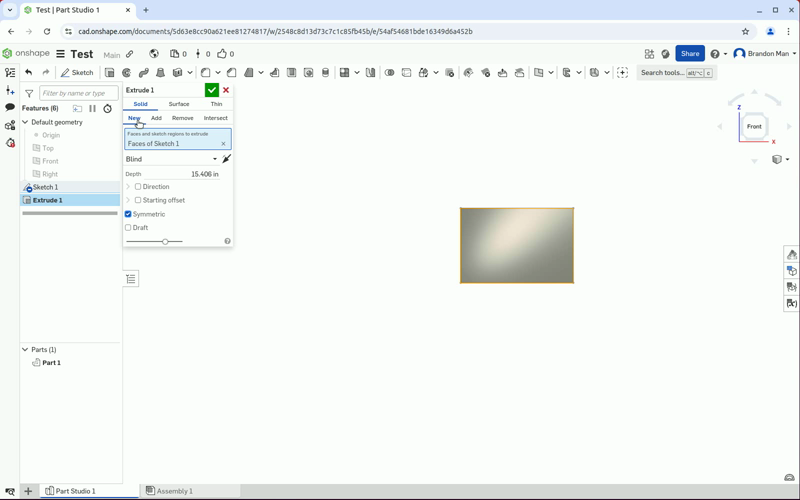
key(enter)
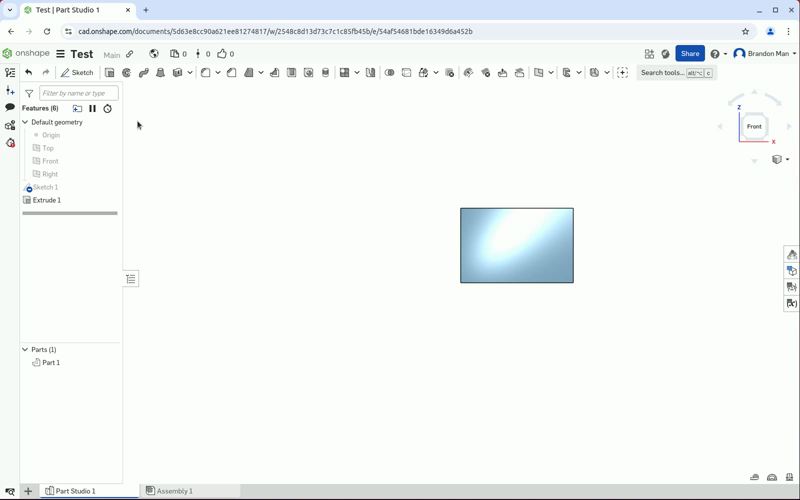
key(shift+h)
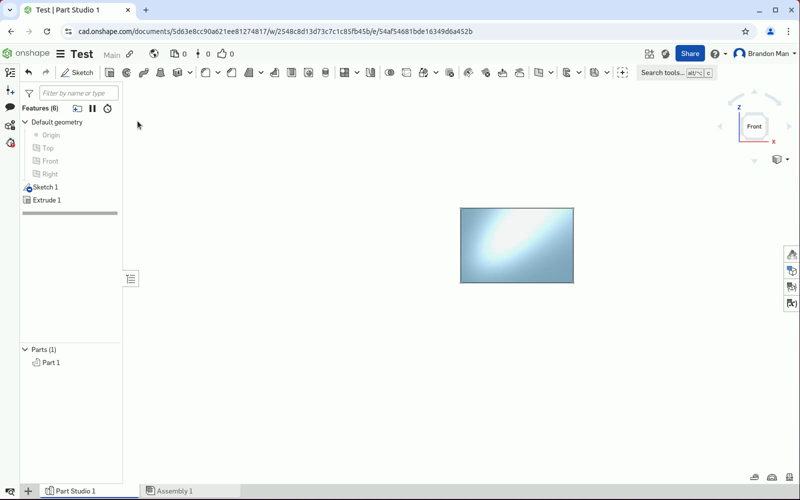
key(shift+h)
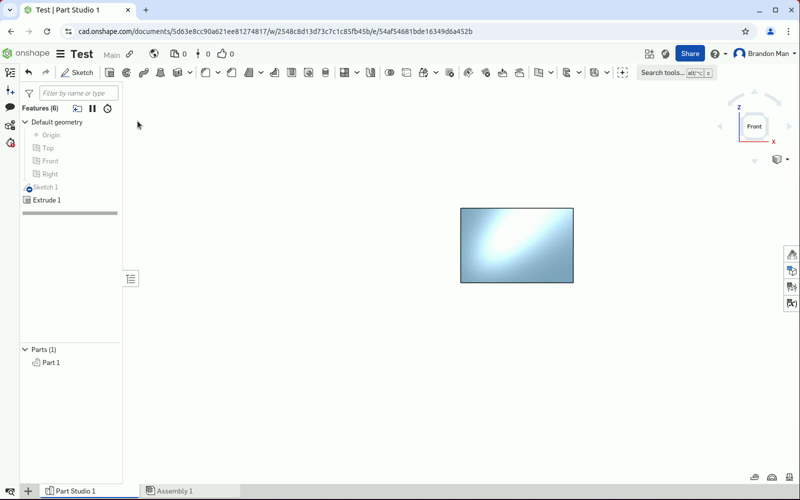
mouse_move(73, 189)
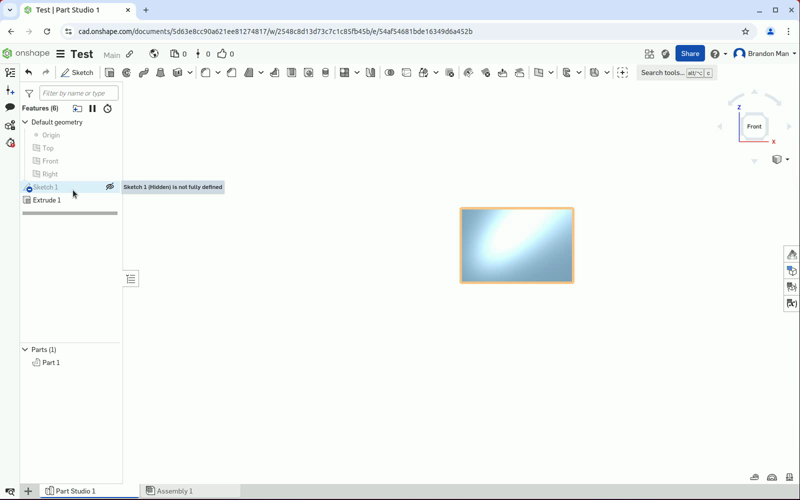
click(73, 189)
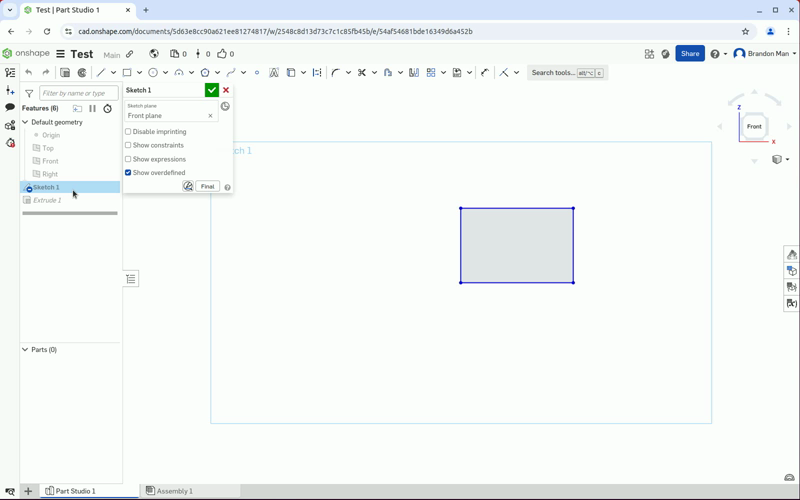
mouse_move(229, 92)
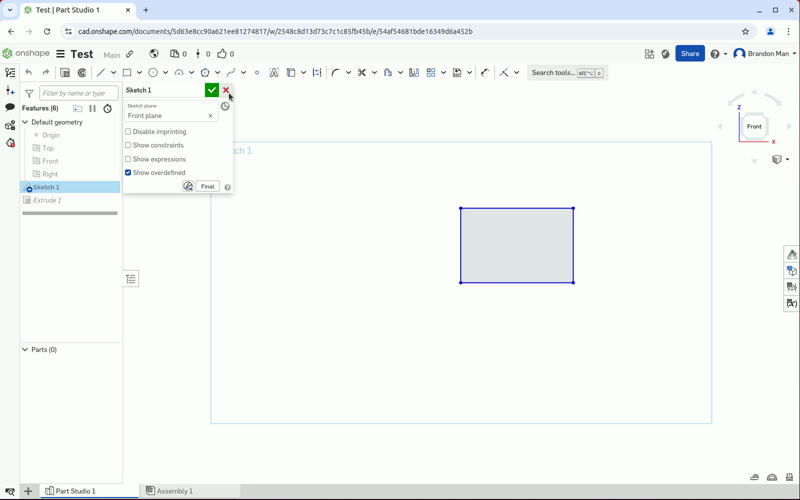
click(229, 92)
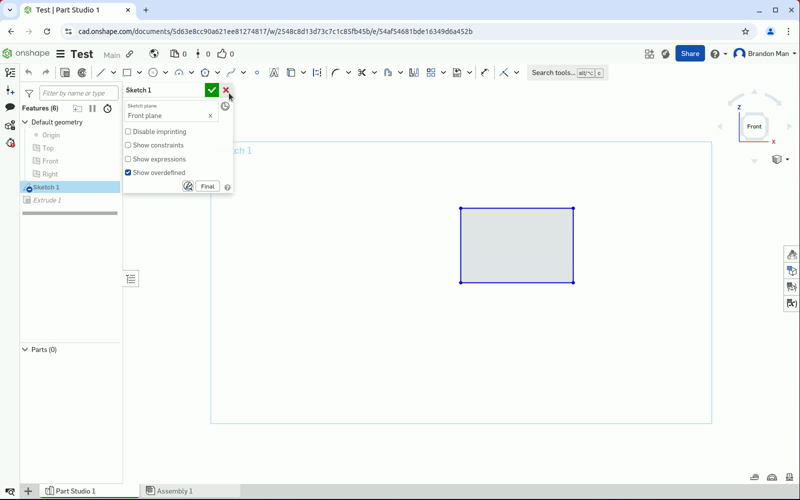
key(shift+s)
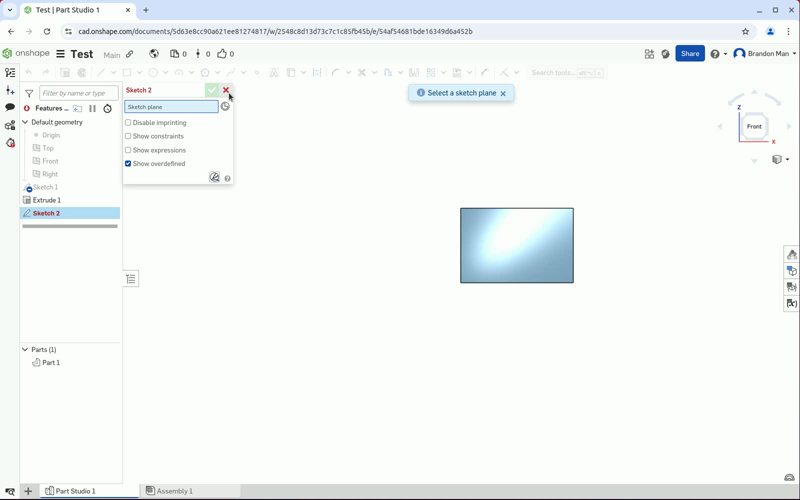
mouse_move(73, 163)
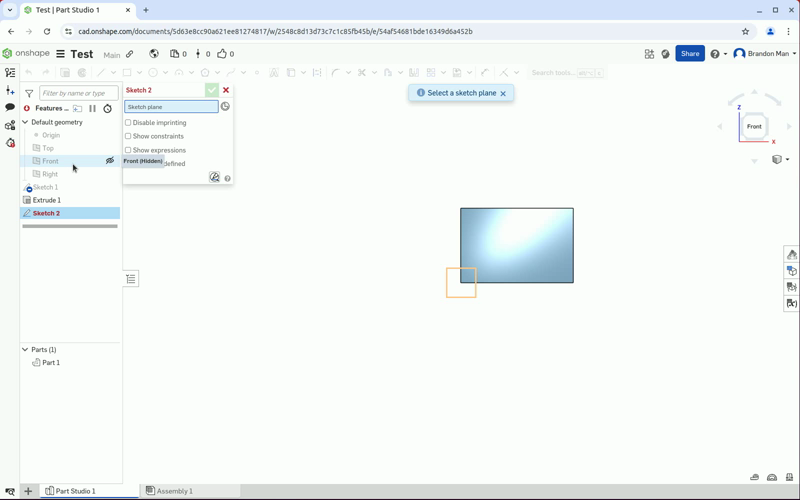
click(73, 163)
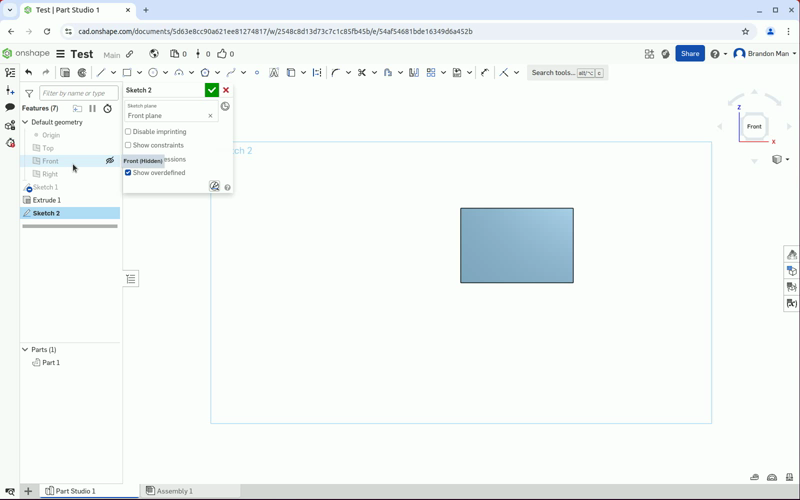
mouse_move(73, 352)
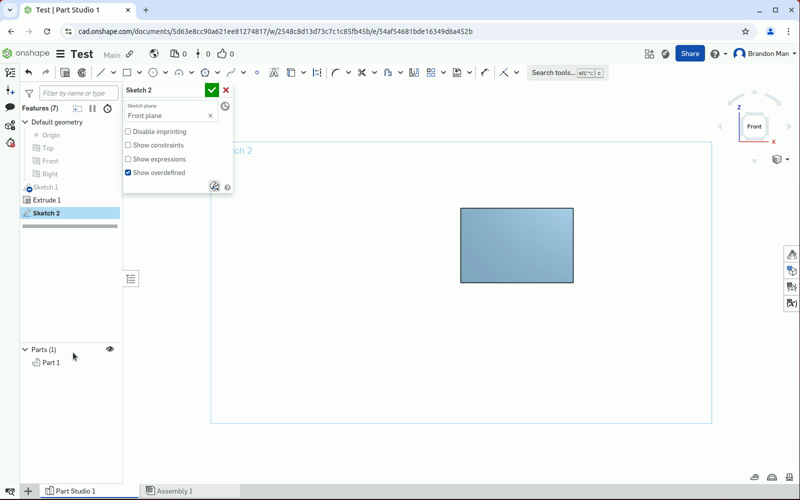
key(y)
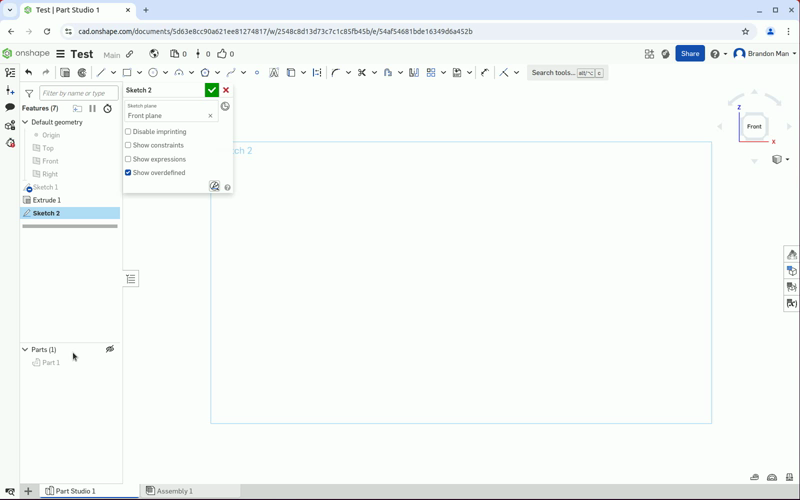
key(l)
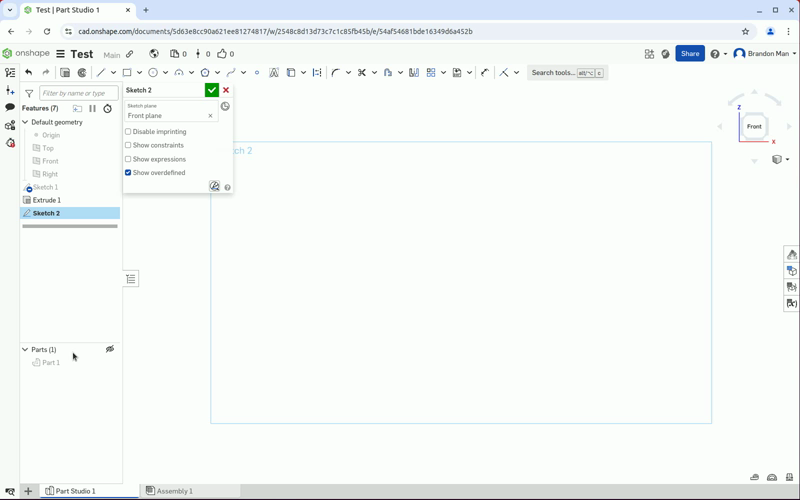
key_down(shift)
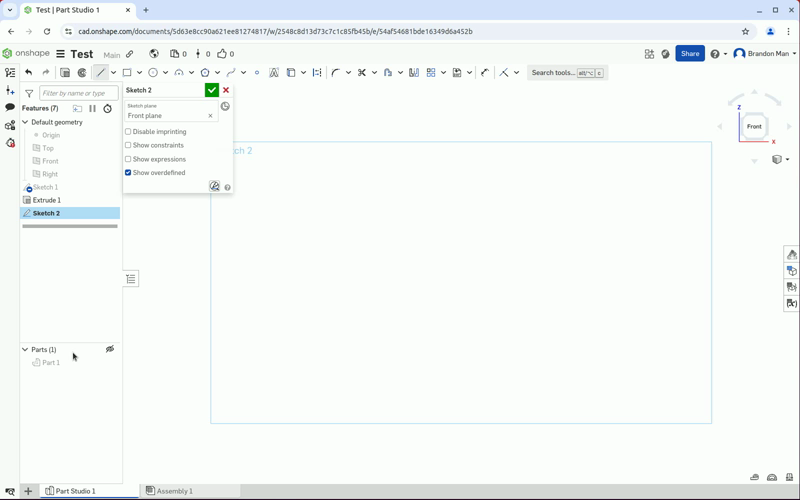
mouse_move(498, 264)
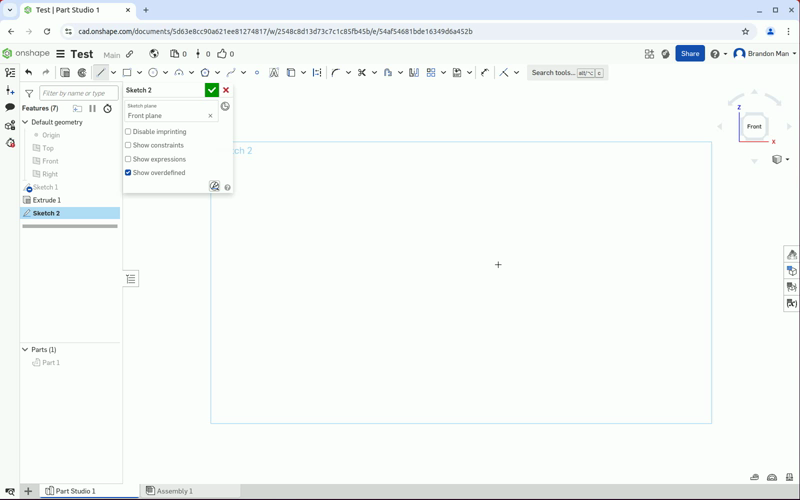
click(498, 264)
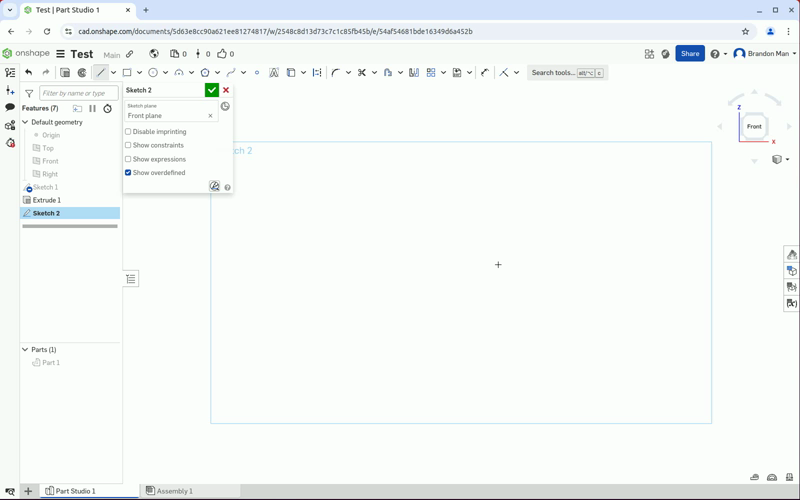
key_up(shift)
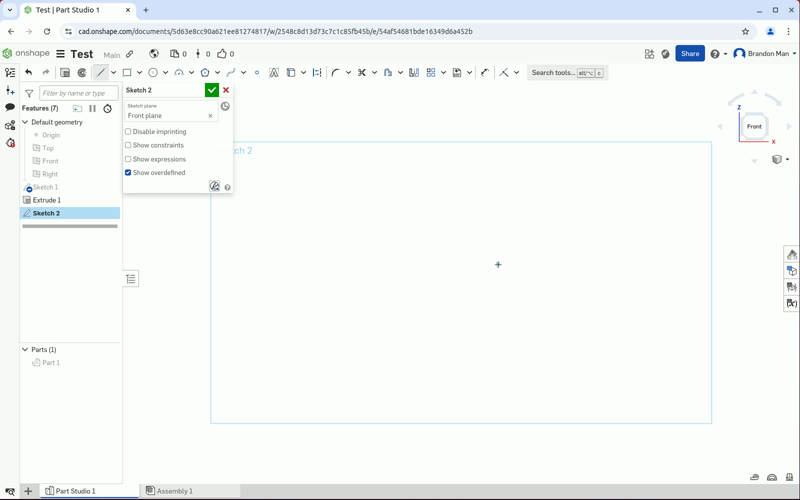
key_down(shift)
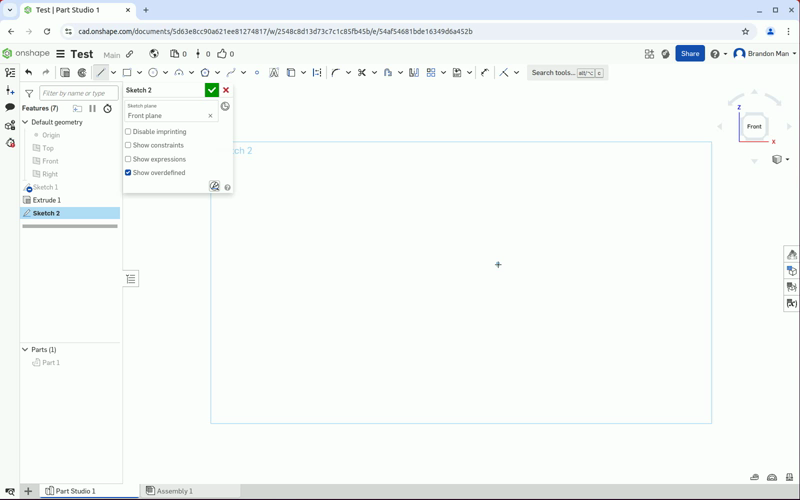
mouse_move(573, 264)
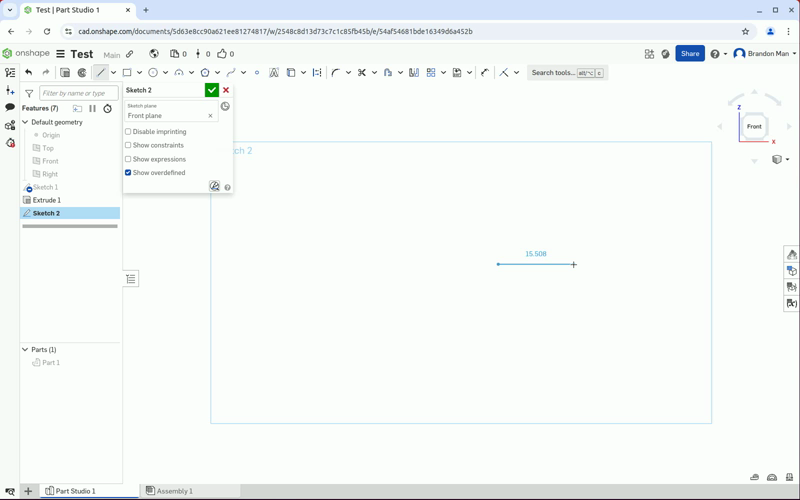
click(573, 264)
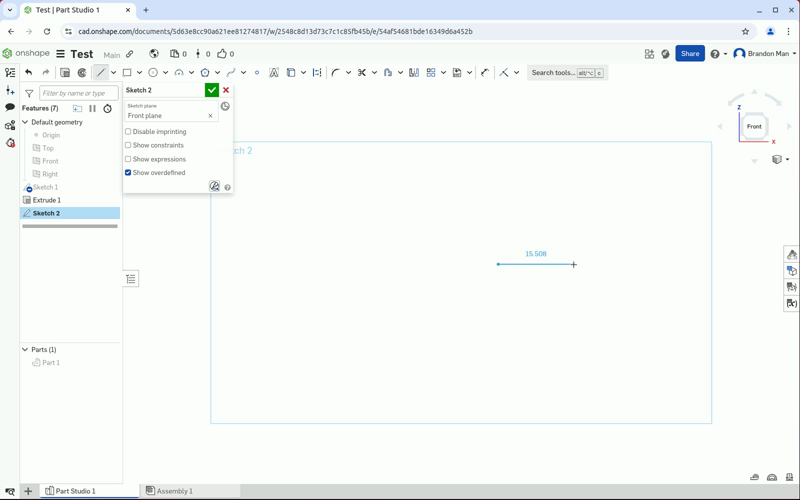
key_up(shift)
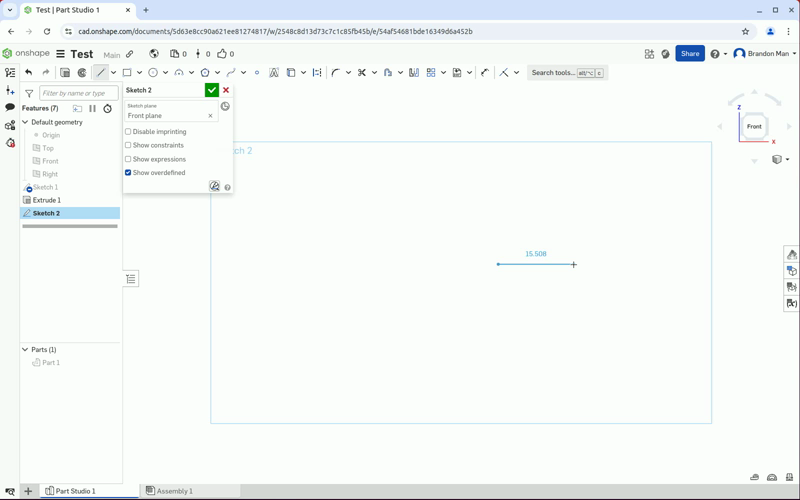
key_down(shift)
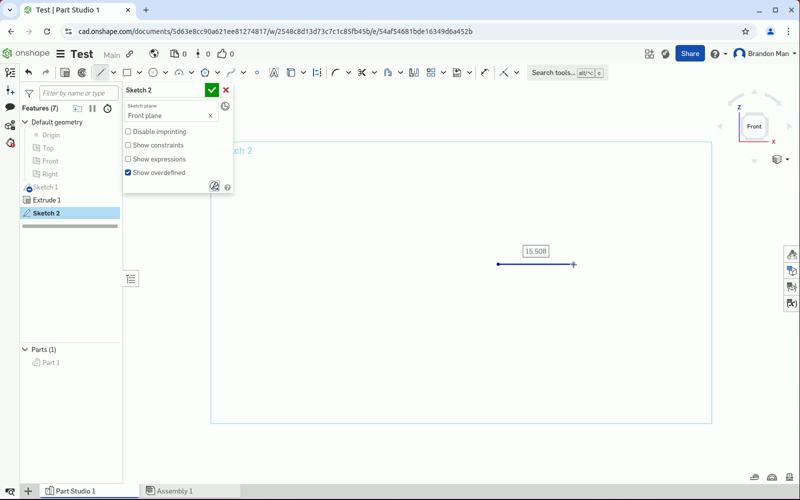
mouse_move(589, 264)
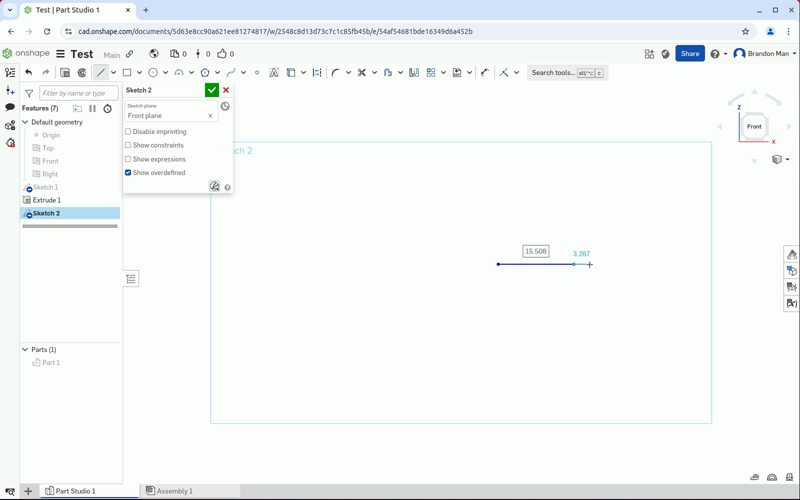
mouse_move(573, 207)
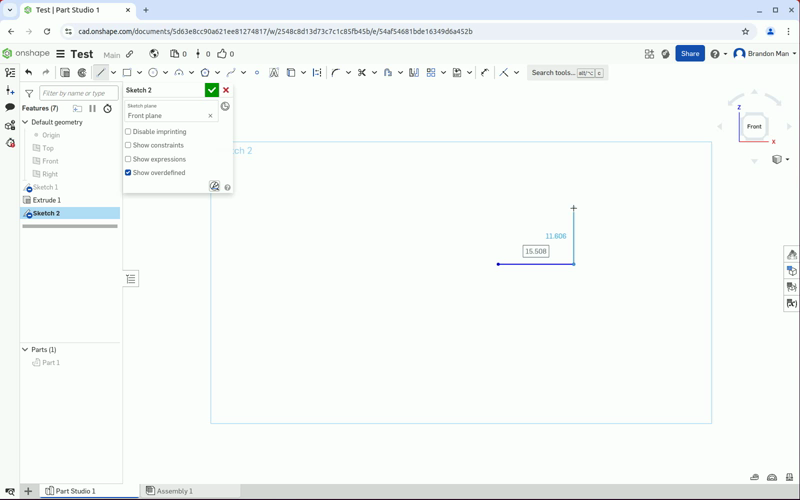
click(573, 207)
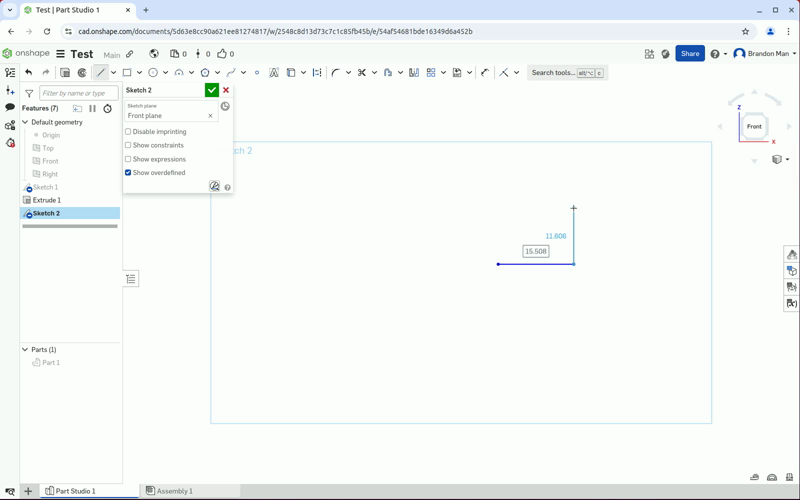
key_up(shift)
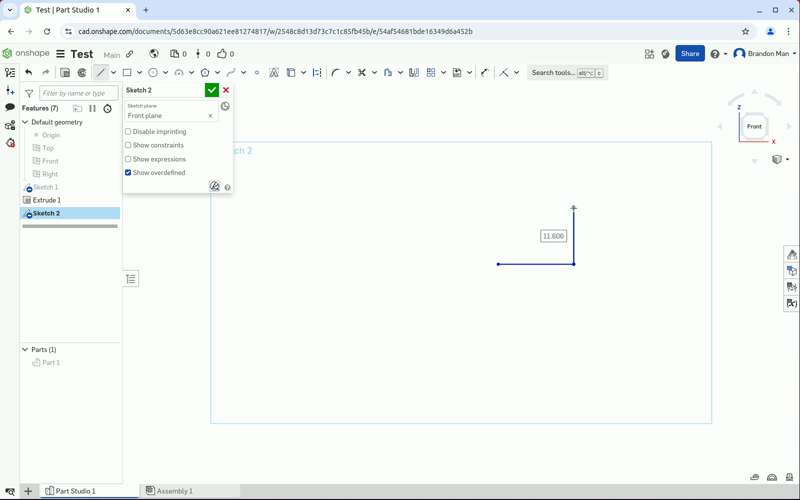
key_down(shift)
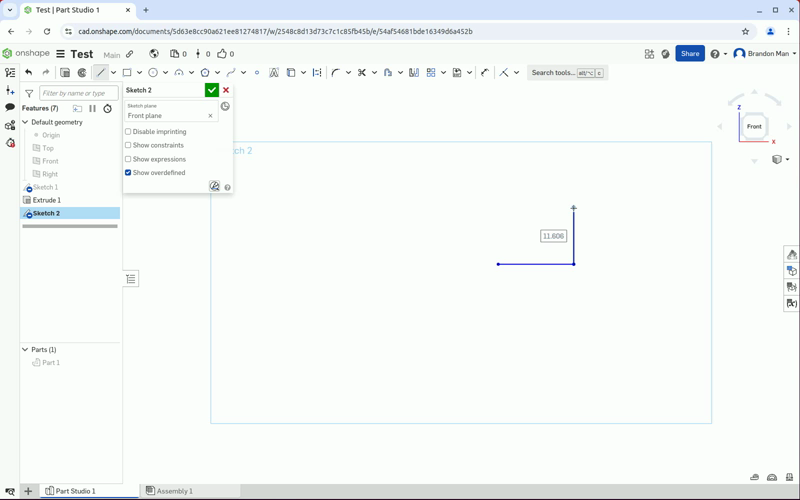
mouse_move(498, 207)
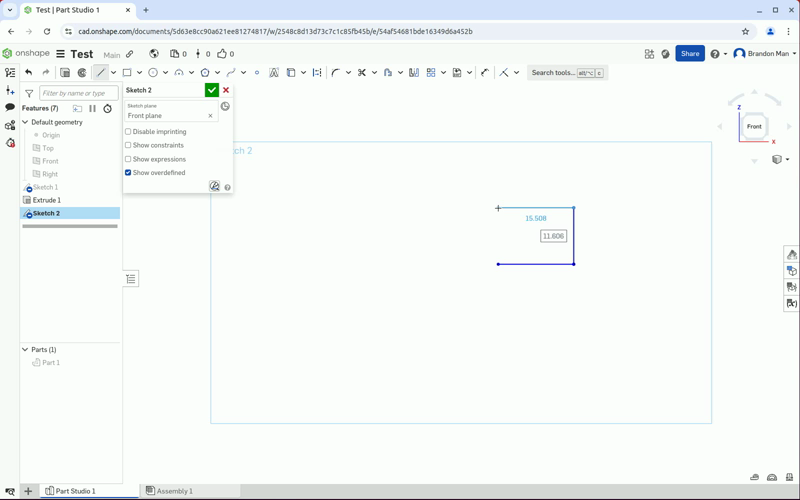
click(498, 207)
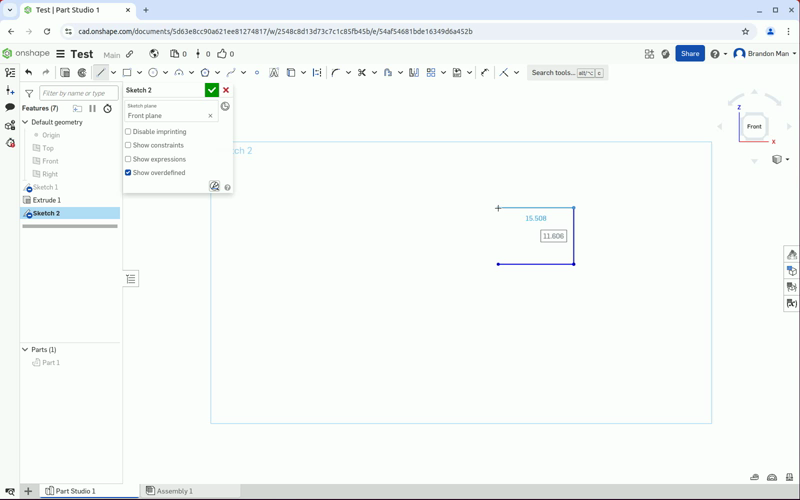
key_up(shift)
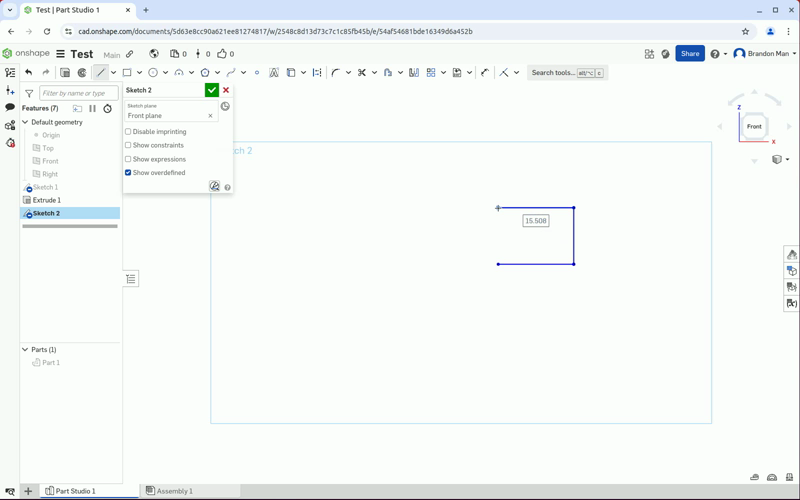
mouse_move(528, 207)
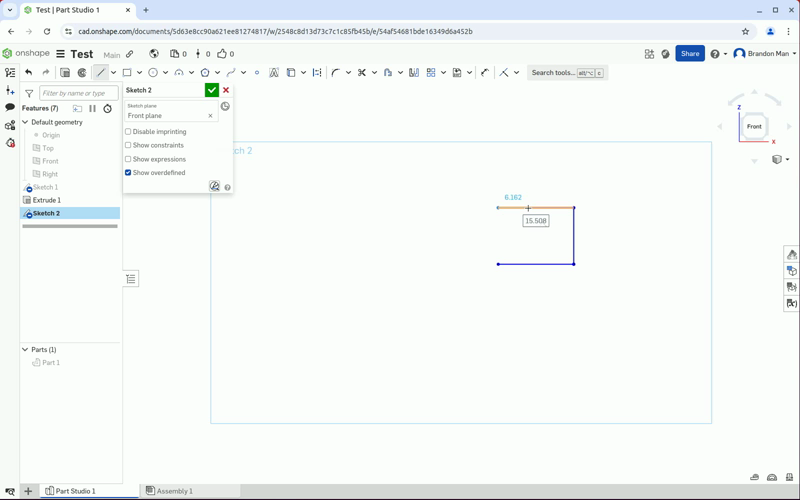
key_down(shift)
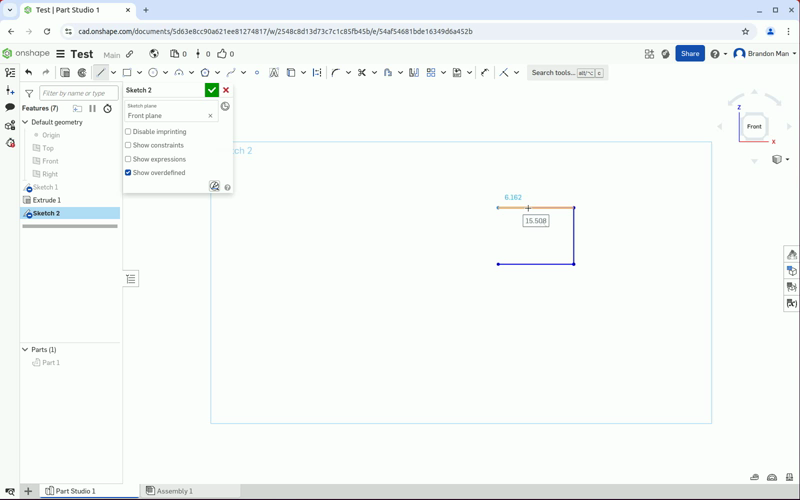
mouse_move(498, 264)
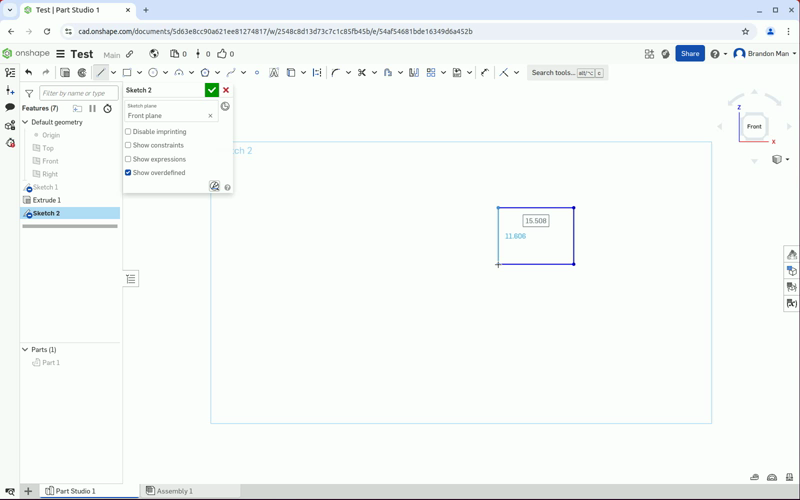
key_up(shift)
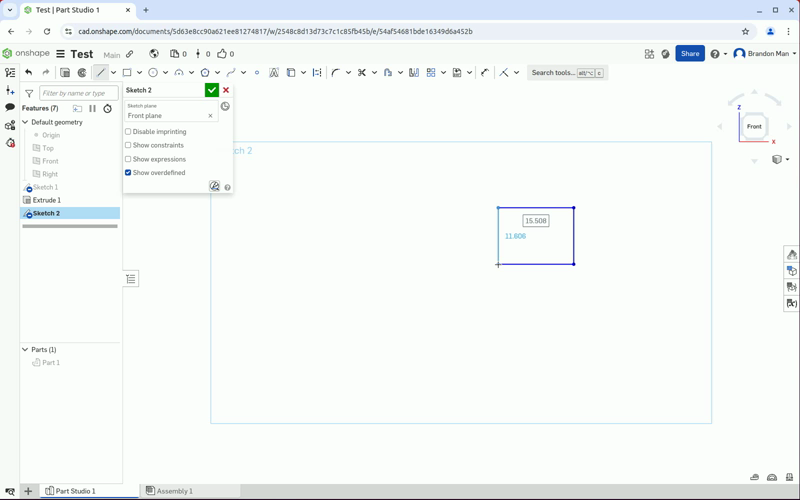
click(498, 264)
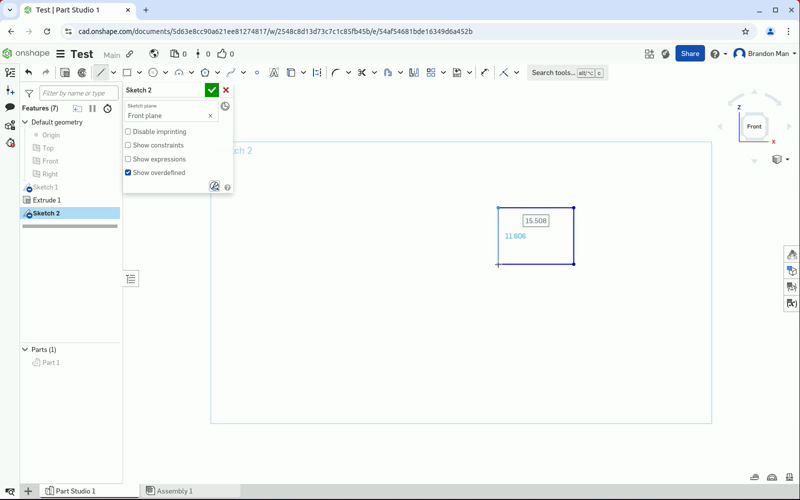
key(esc)
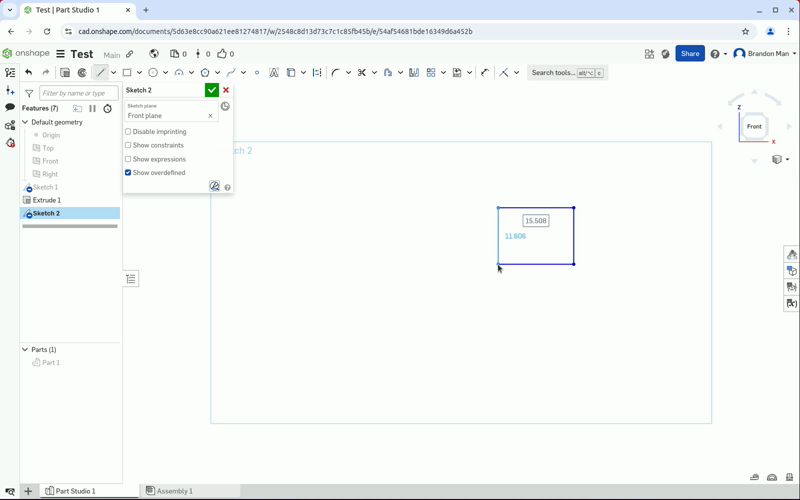
mouse_move(564, 214)
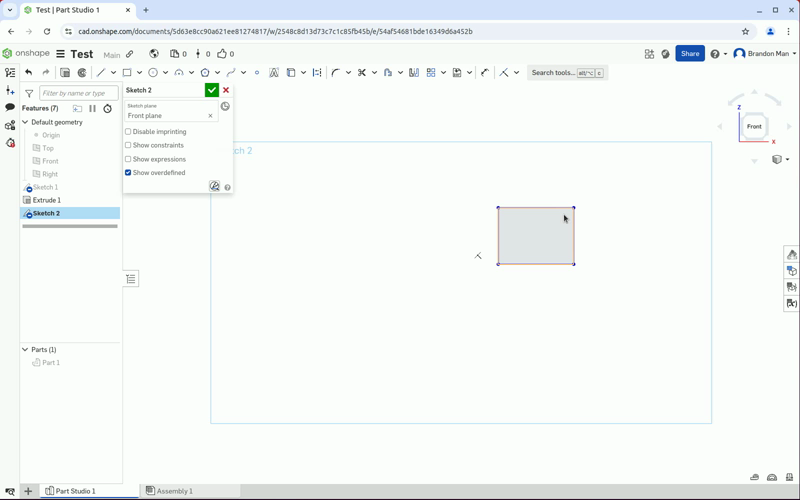
click(564, 214)
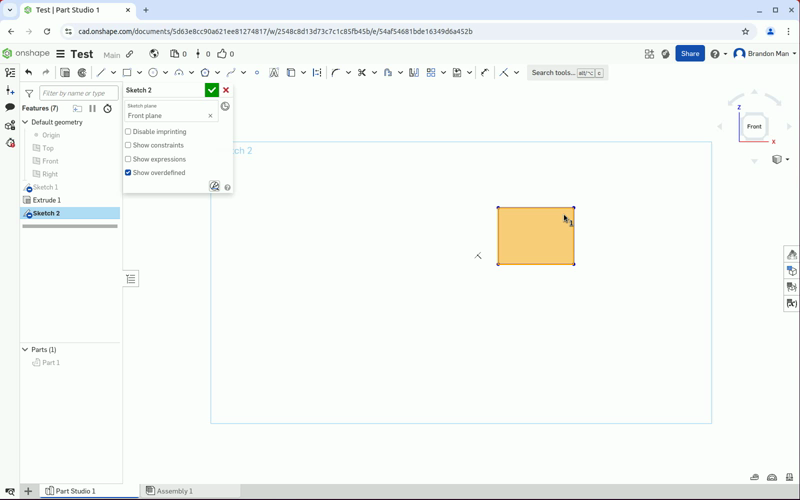
mouse_move(73, 352)
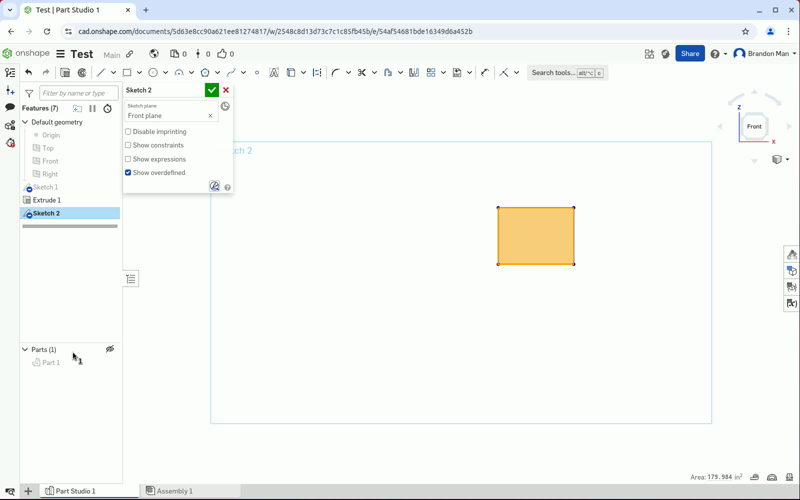
key(shift+y)
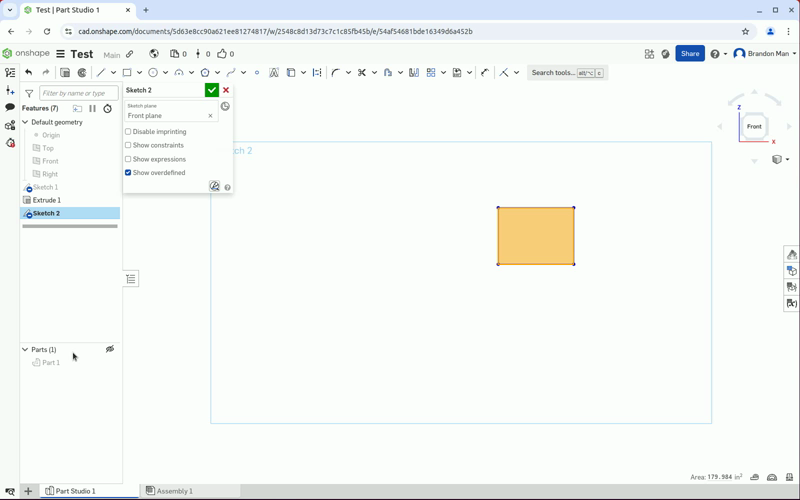
key(shift+e)
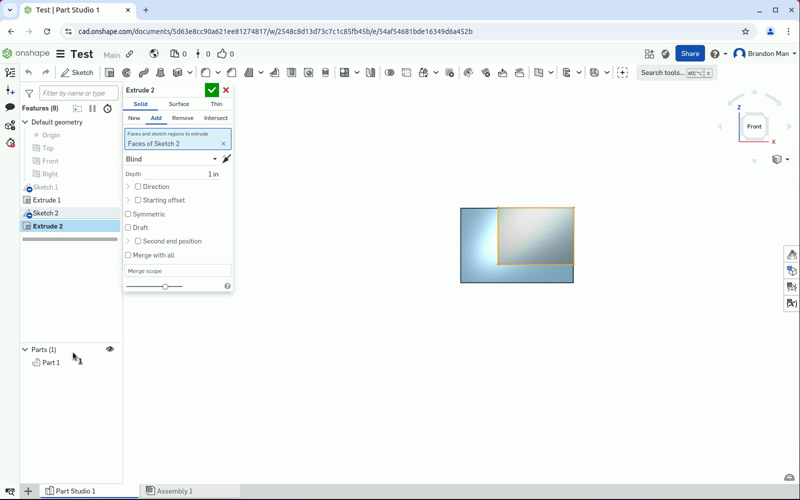
mouse_move(143, 106)
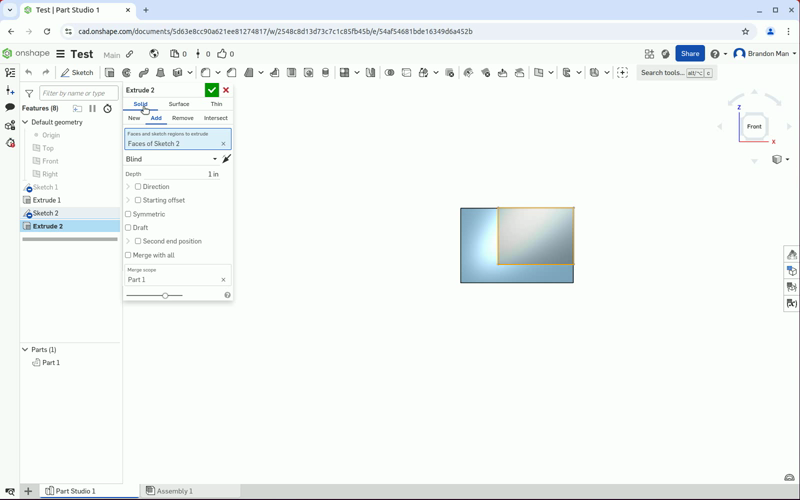
click(143, 106)
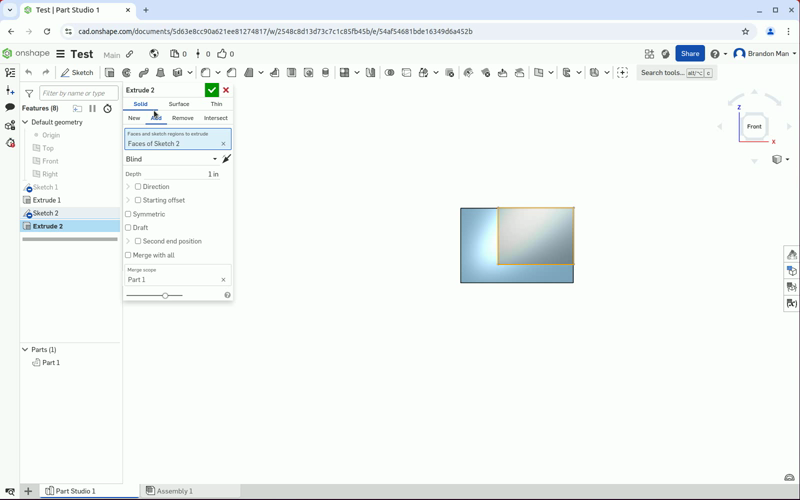
mouse_move(186, 120)
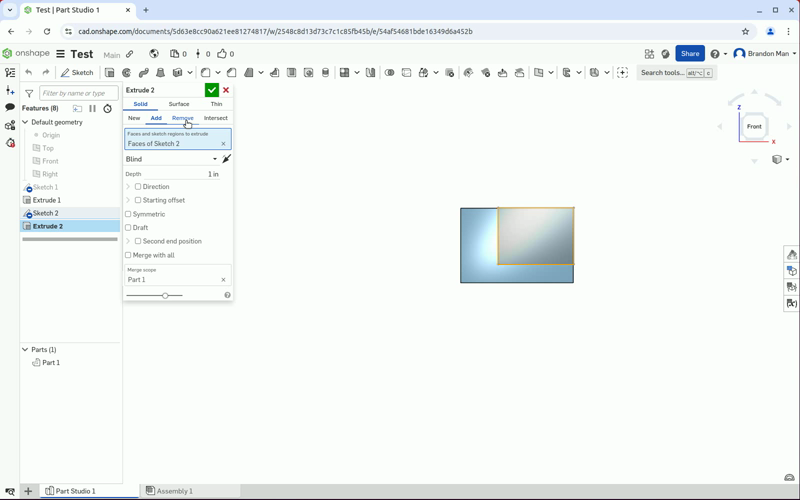
click(186, 120)
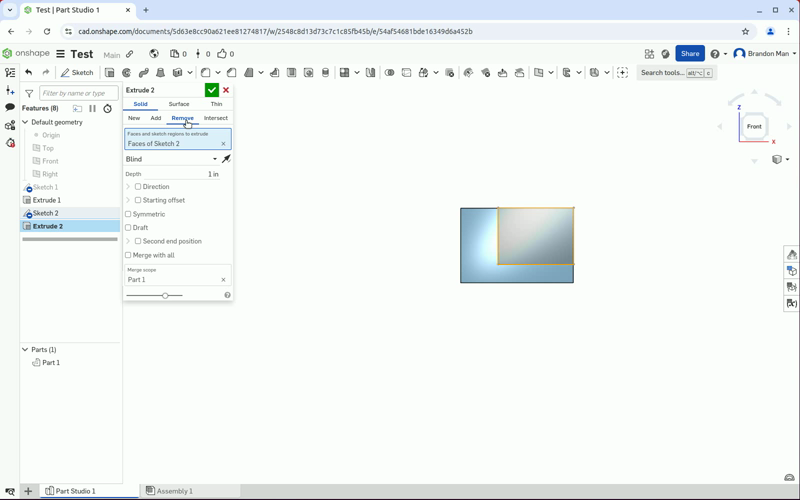
key(tab, 4)
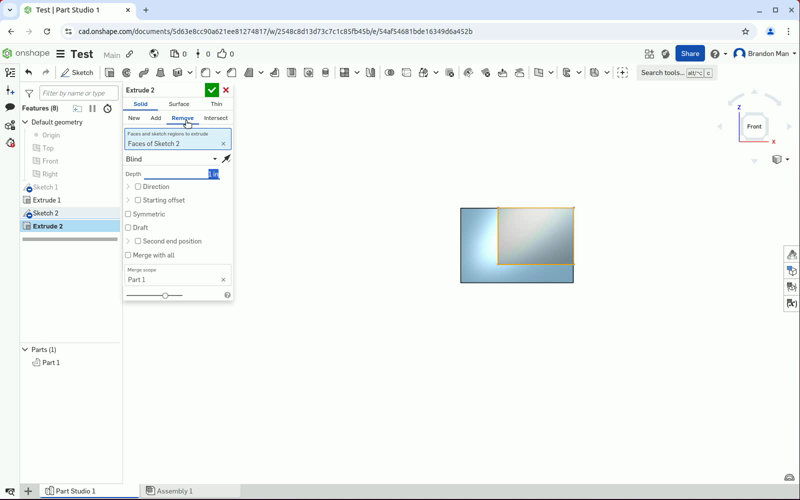
text(-15.406)
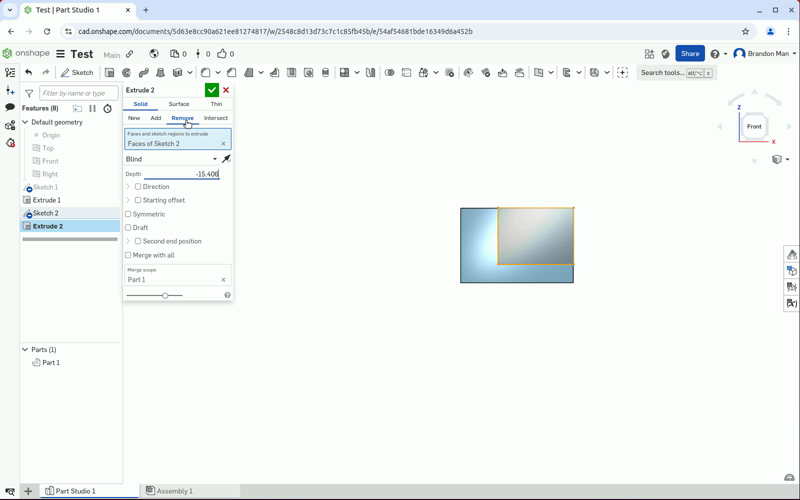
key(tab, 3)
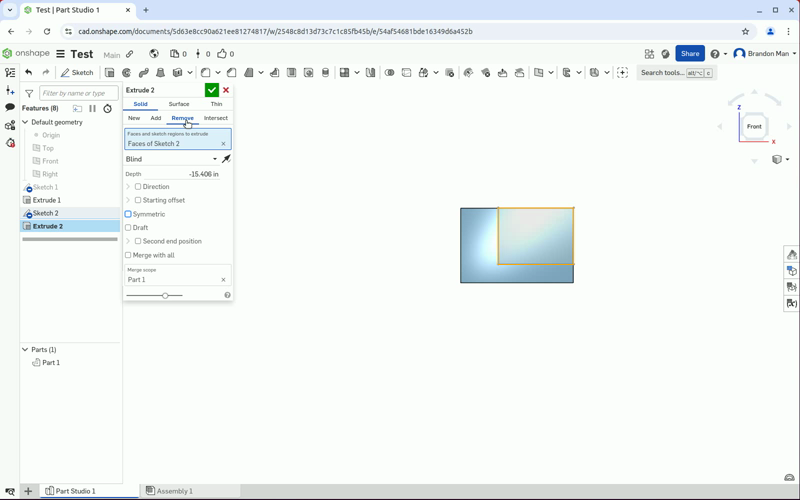
key(space)
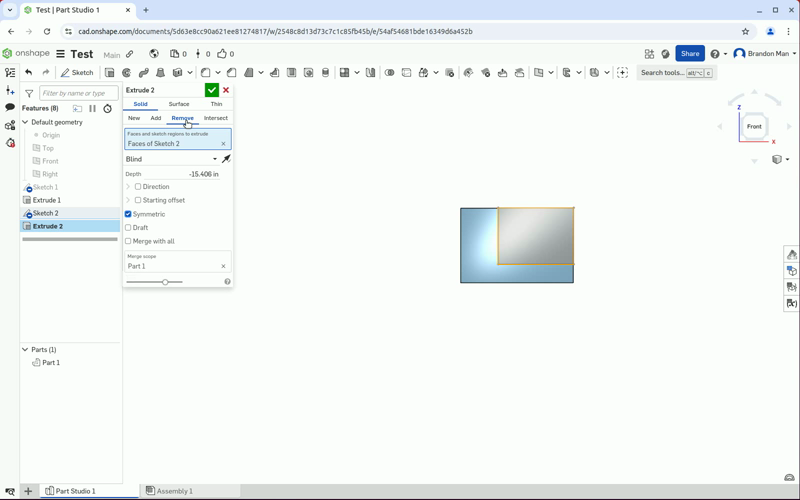
key(tab, 2)
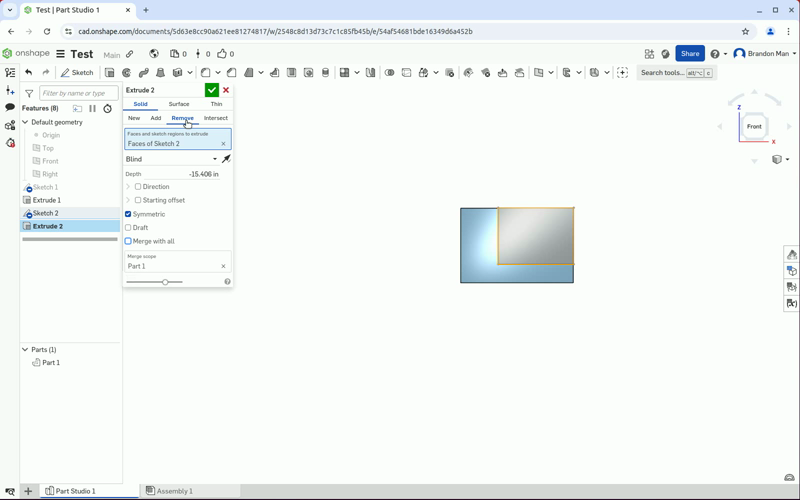
key(space)
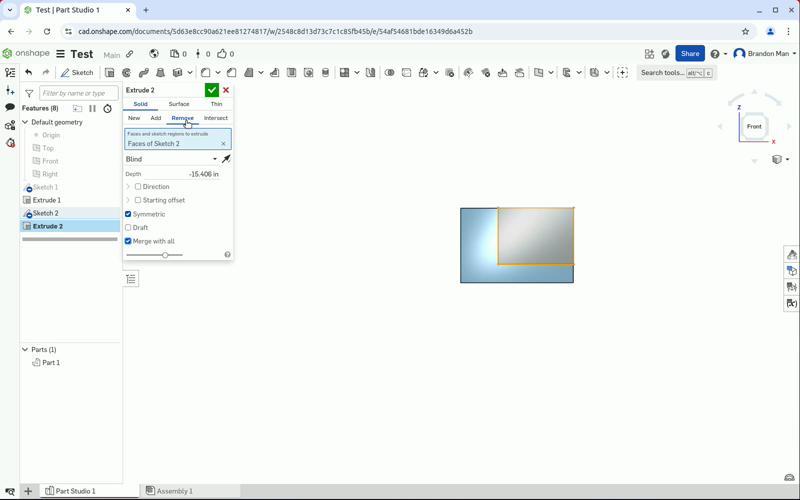
key(enter)
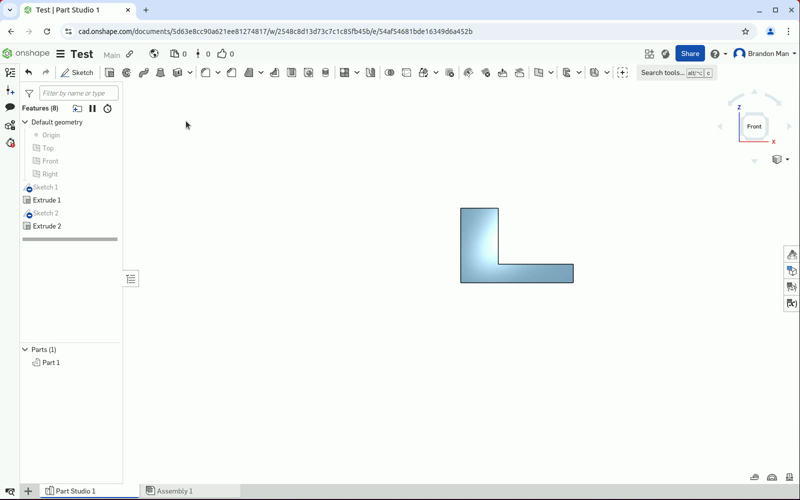
key(shift+h)
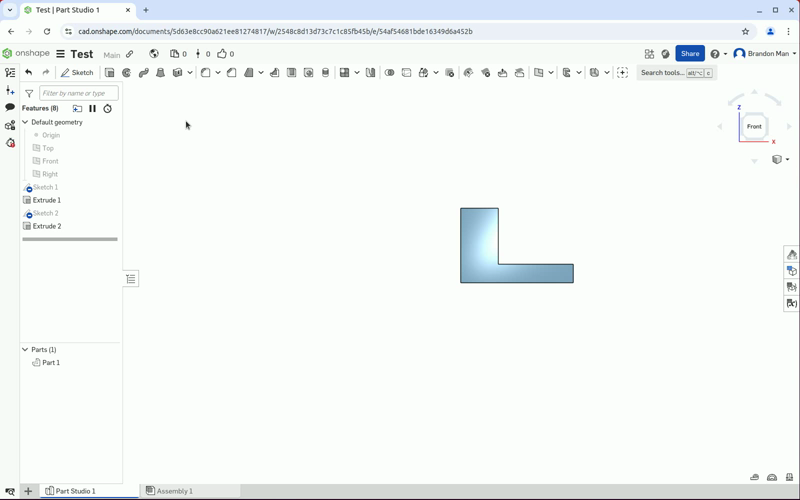
key(shift+h)
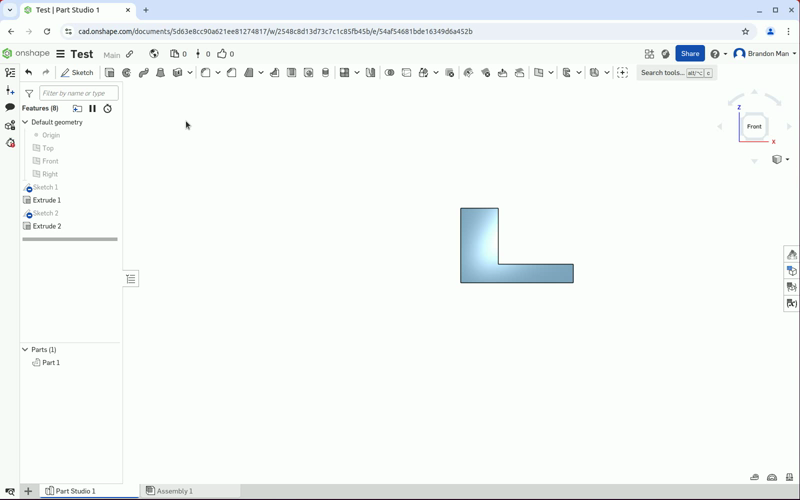
mouse_move(73, 189)
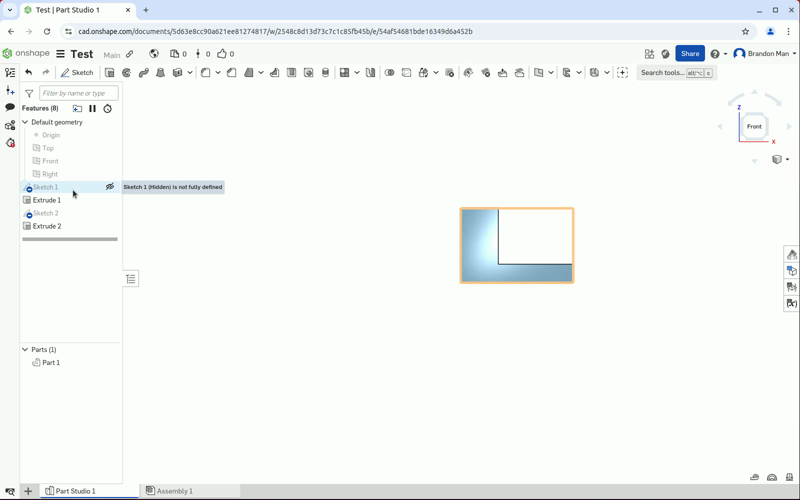
click(73, 189)
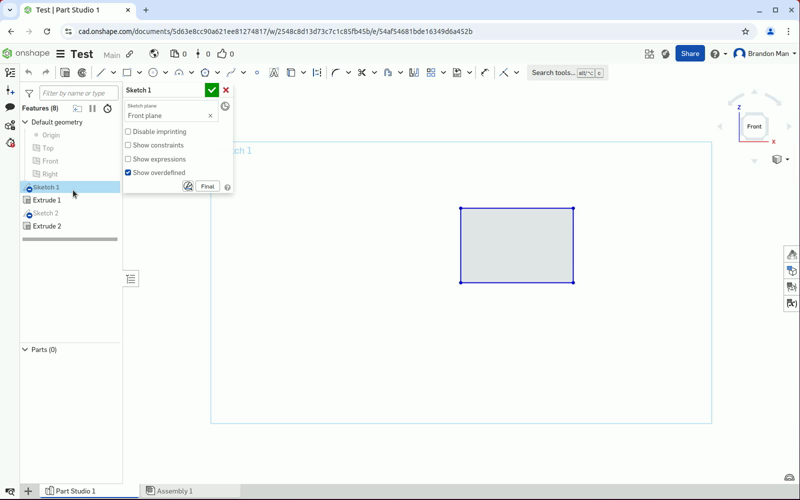
mouse_move(229, 92)
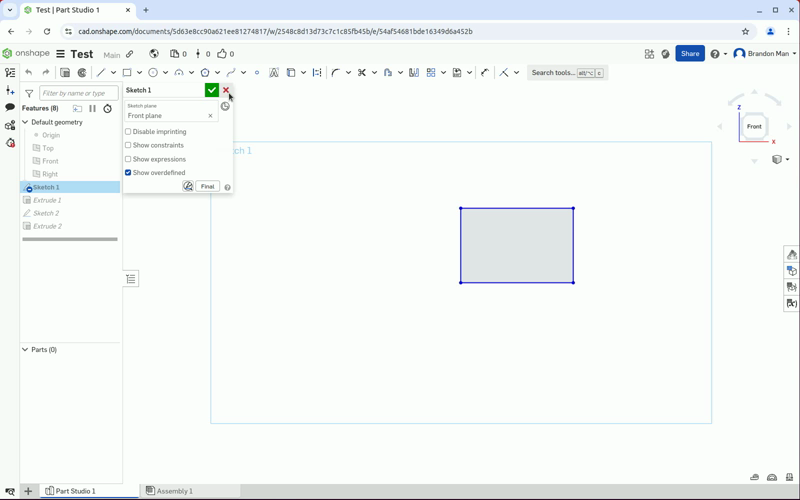
click(229, 92)
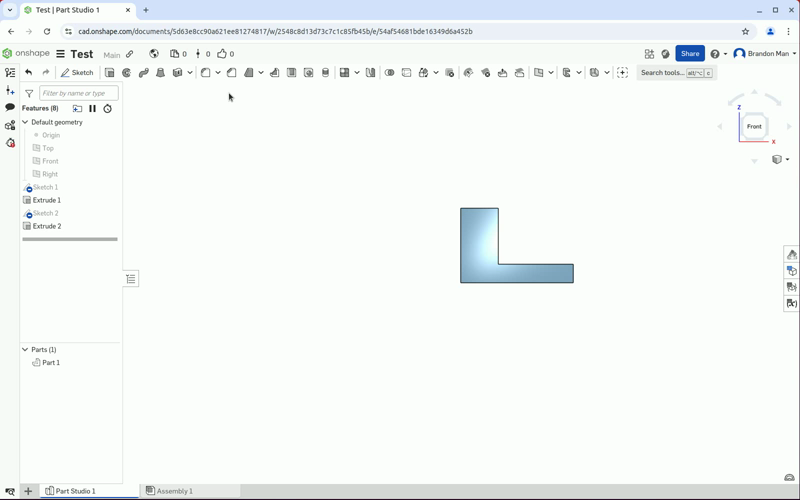
mouse_move(73, 352)
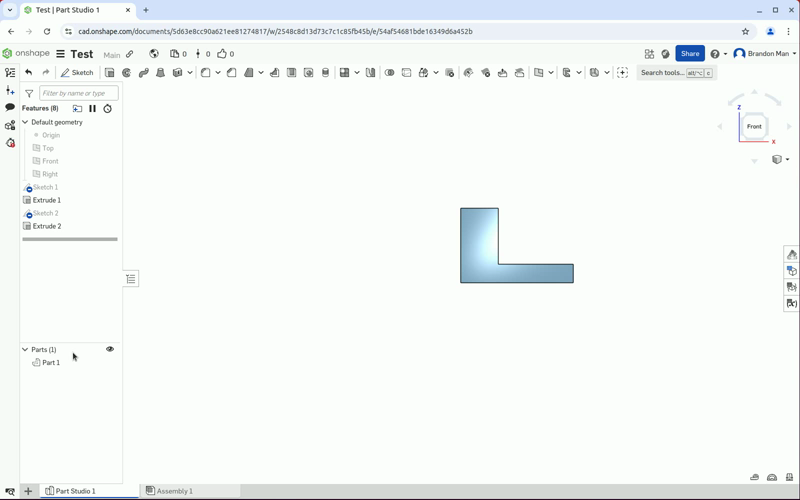
key(y)
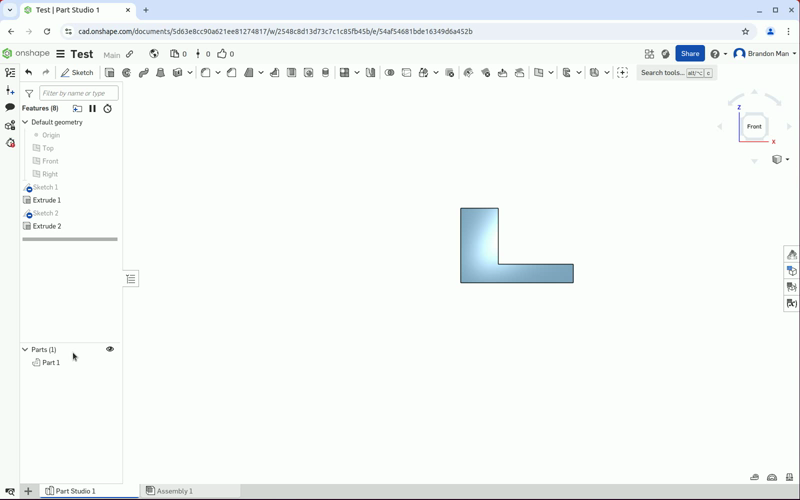
key(shift+p)
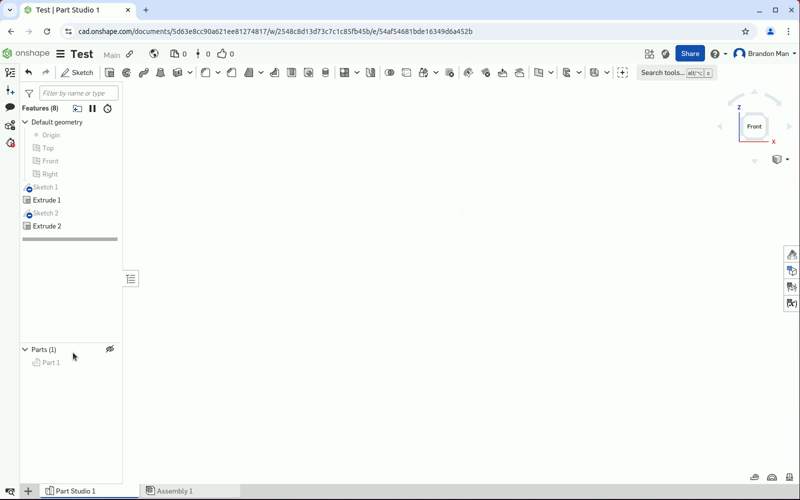
key(space)
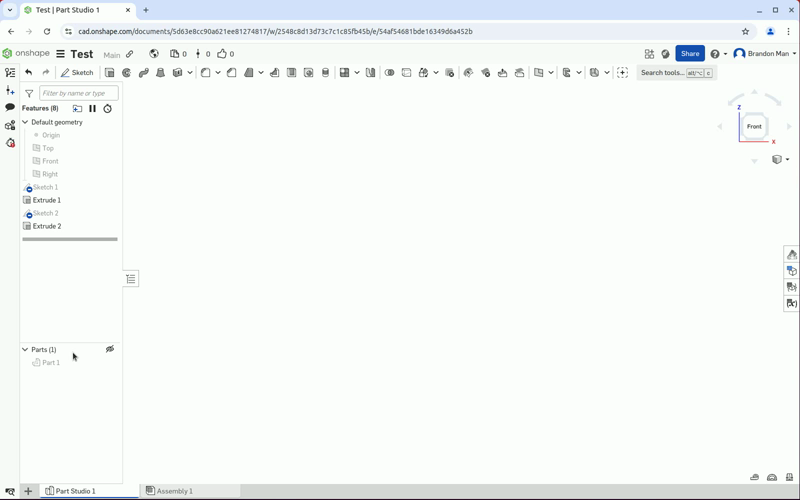
key_down(shift)
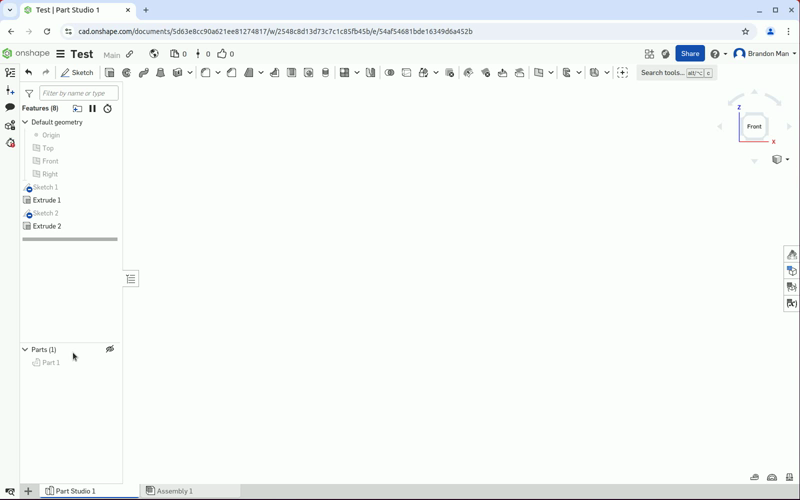
key(left)
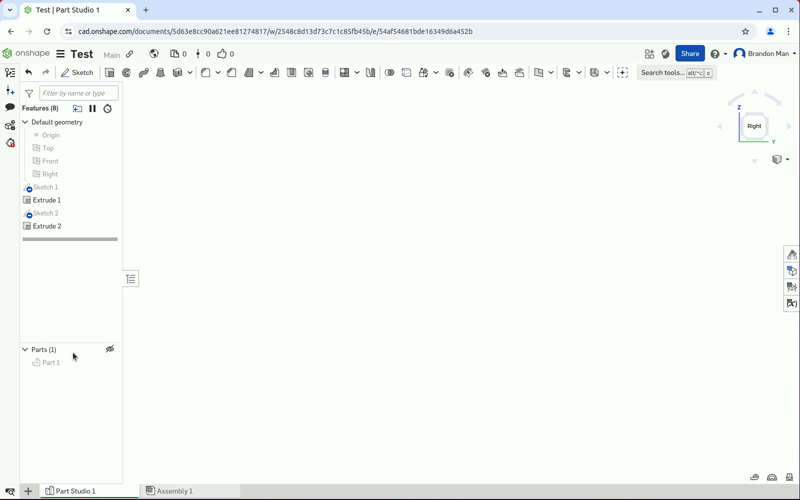
key_up(shift)
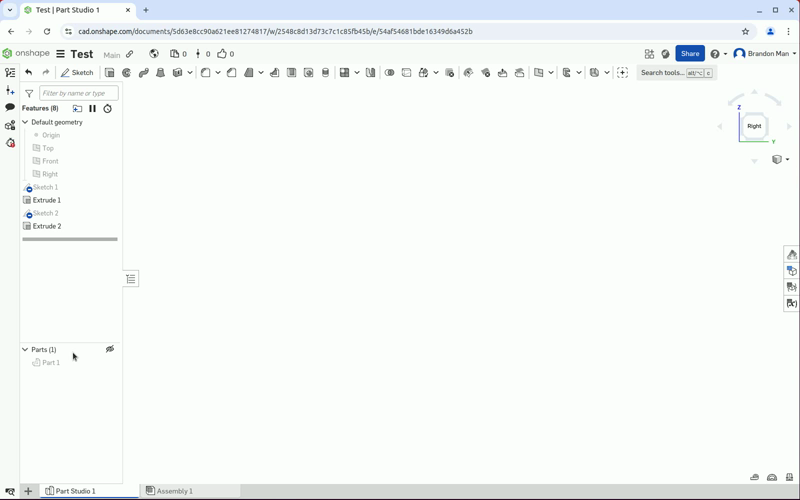
mouse_move(73, 352)
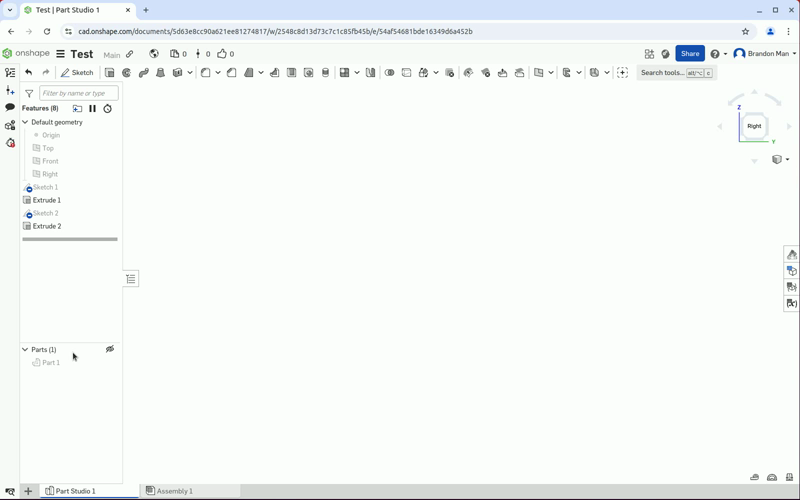
key(shift+y)
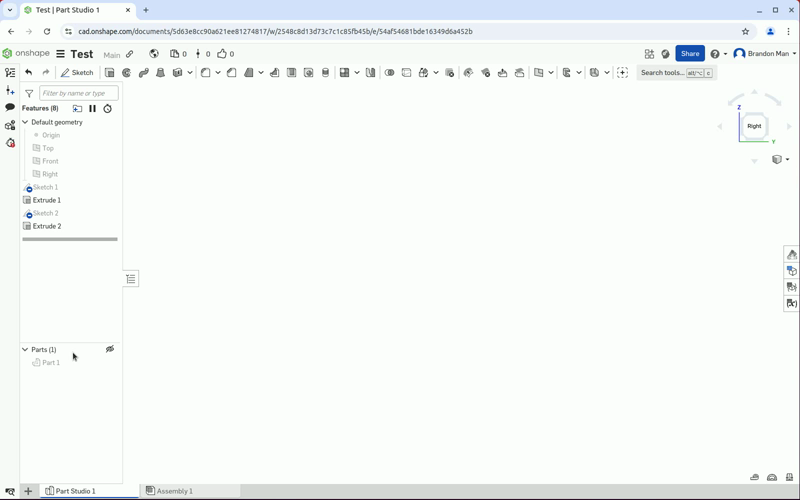
key(shift+s)
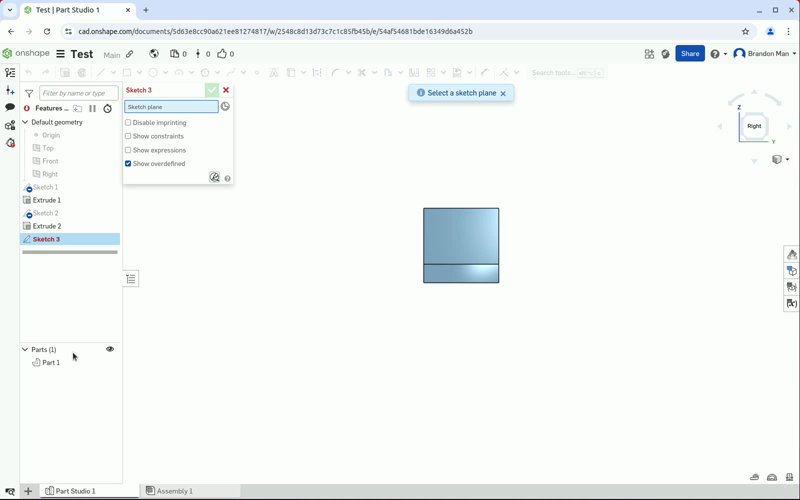
mouse_move(73, 176)
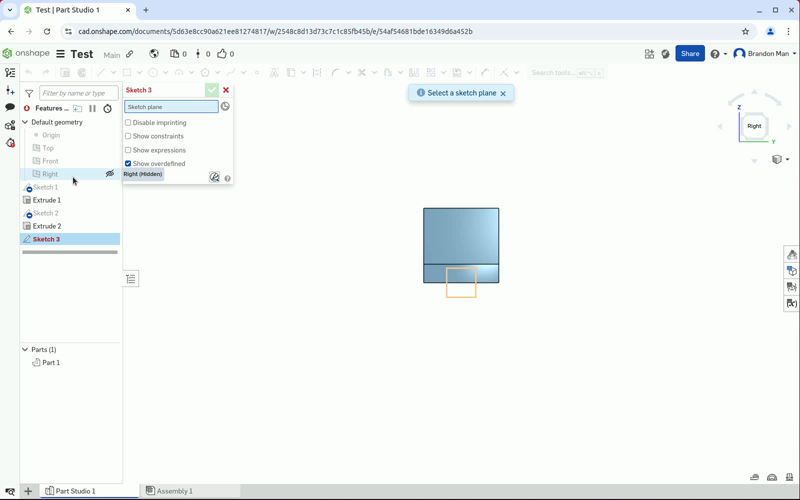
click(73, 176)
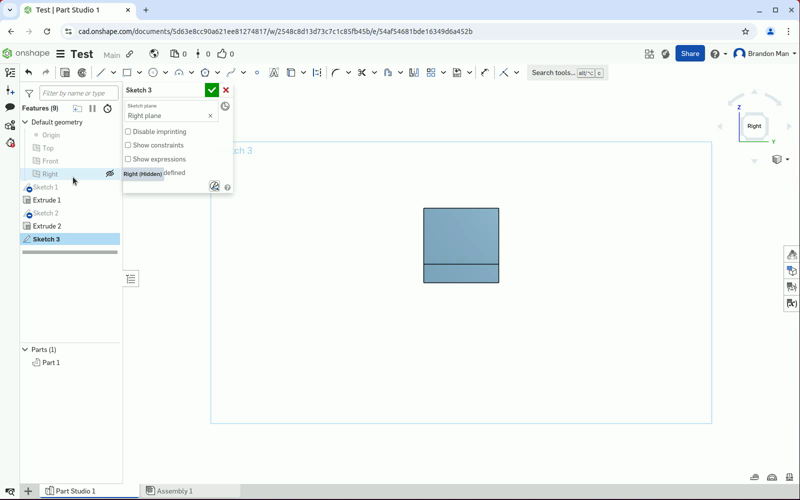
mouse_move(73, 352)
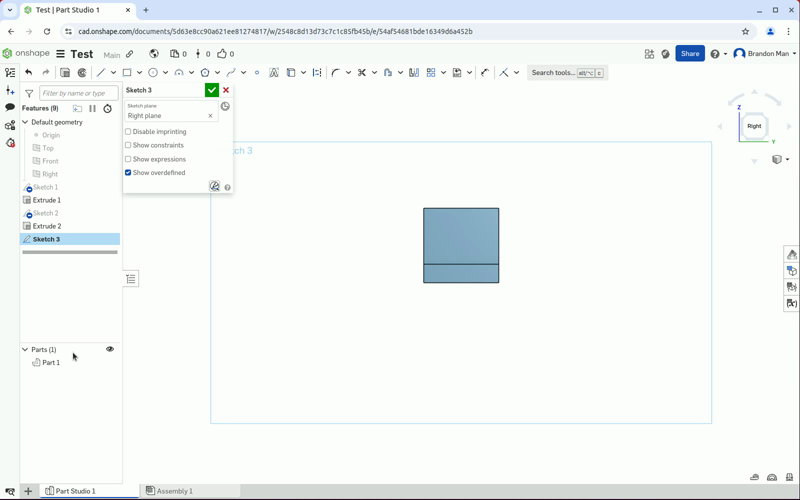
key(y)
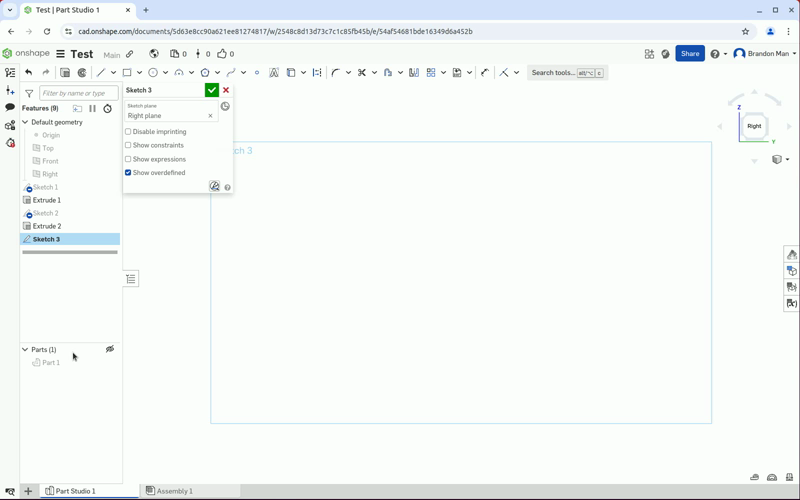
key(a)
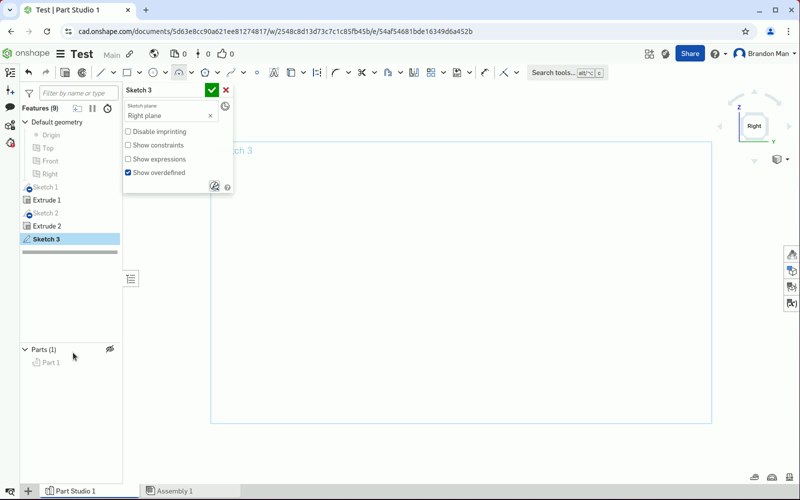
key_down(shift)
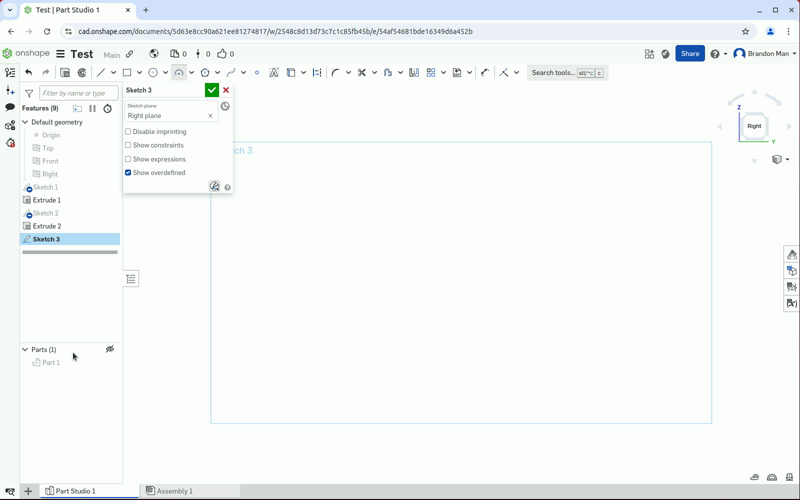
mouse_move(461, 207)
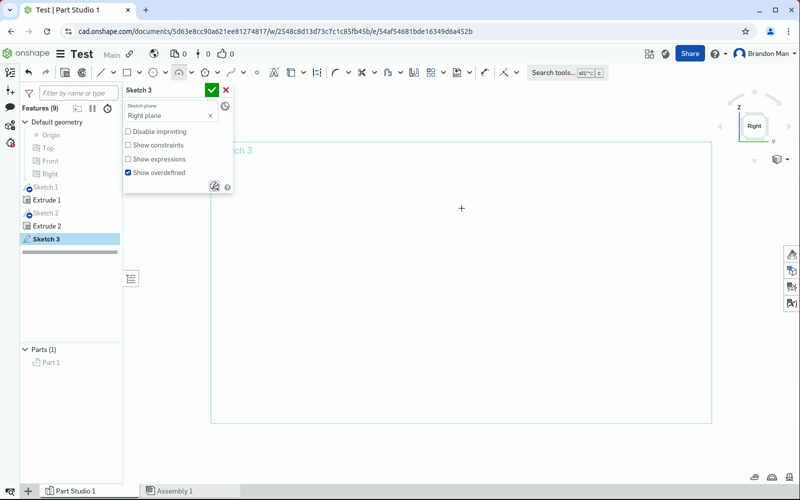
click(461, 207)
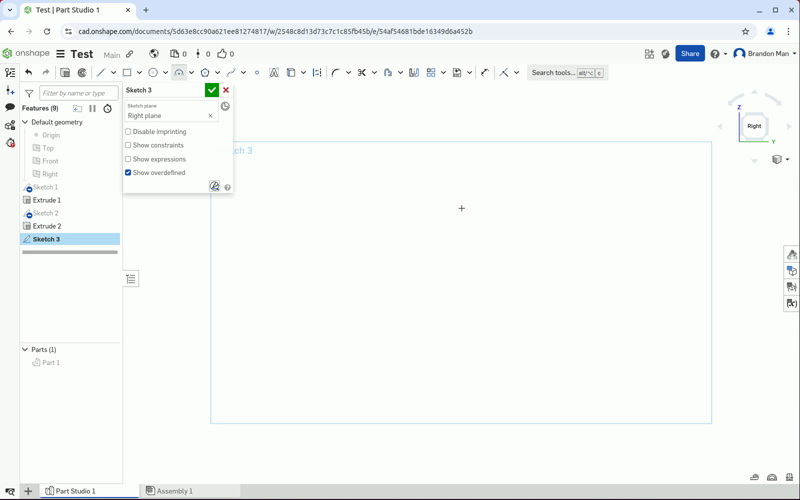
key_up(shift)
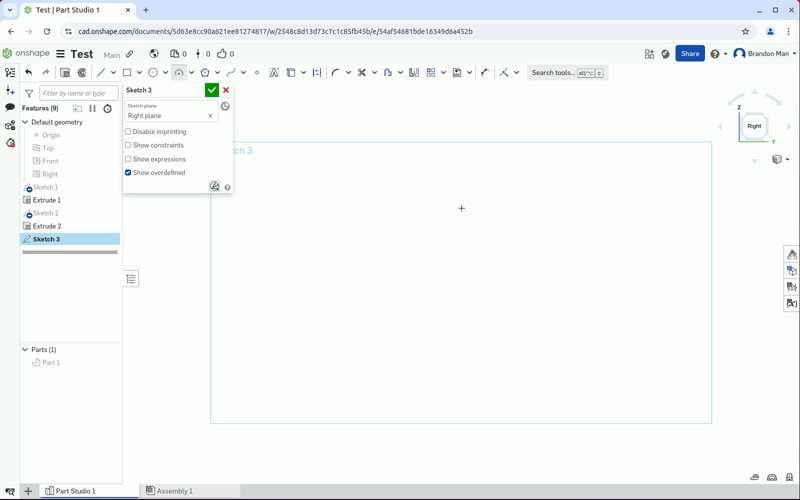
key_down(shift)
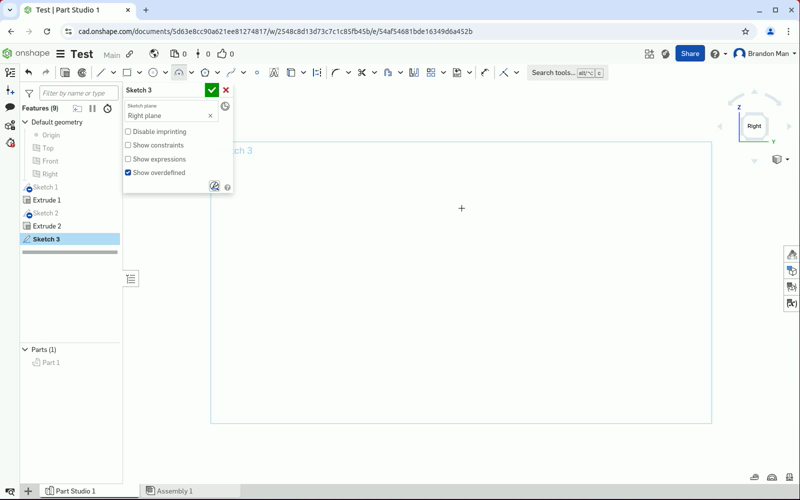
mouse_move(499, 245)
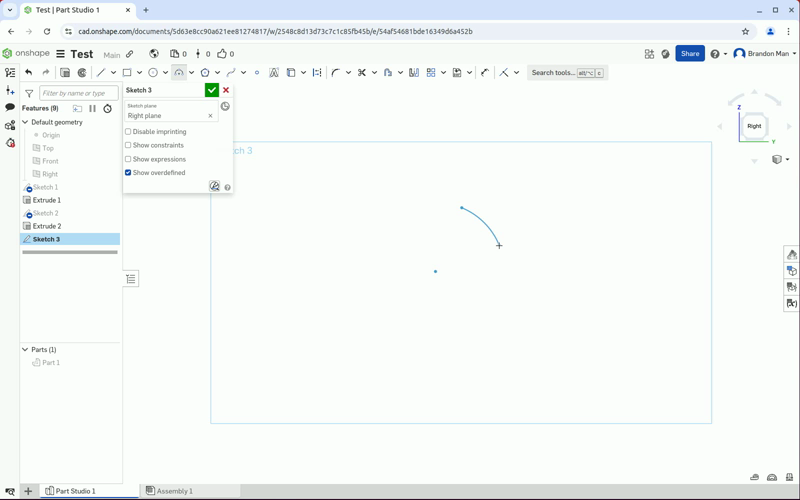
click(499, 245)
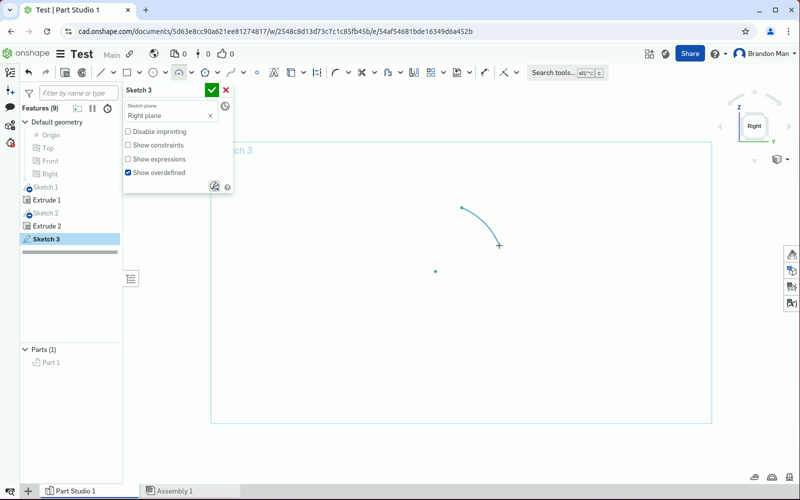
mouse_move(488, 218)
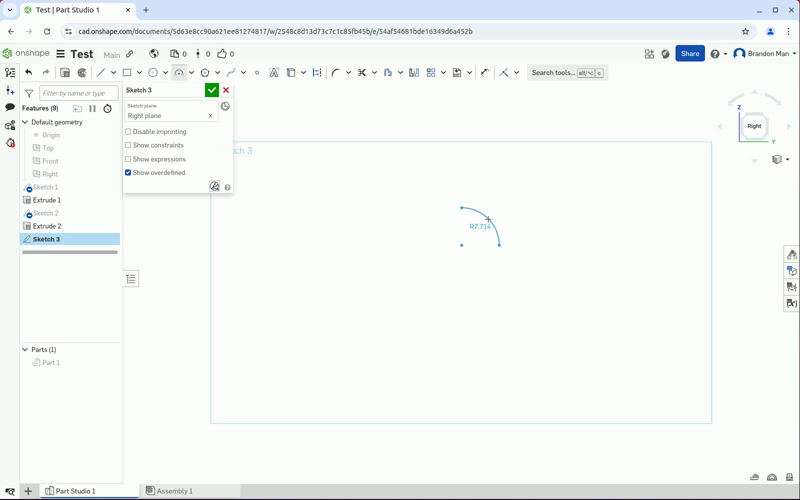
click(488, 218)
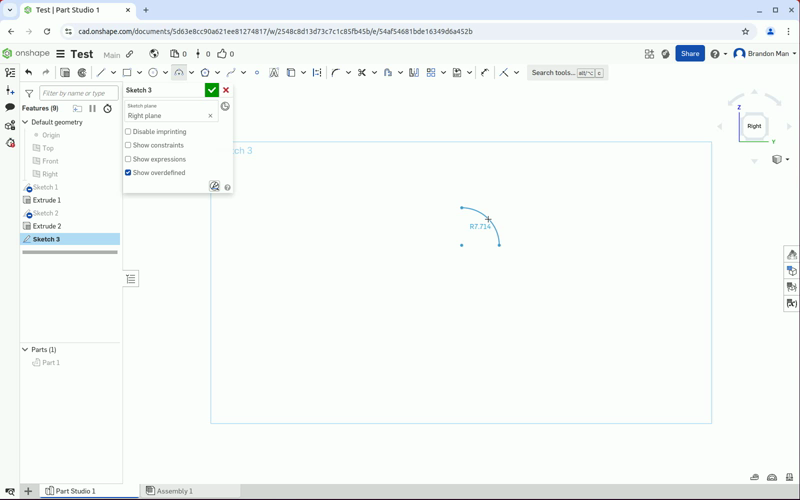
key_up(shift)
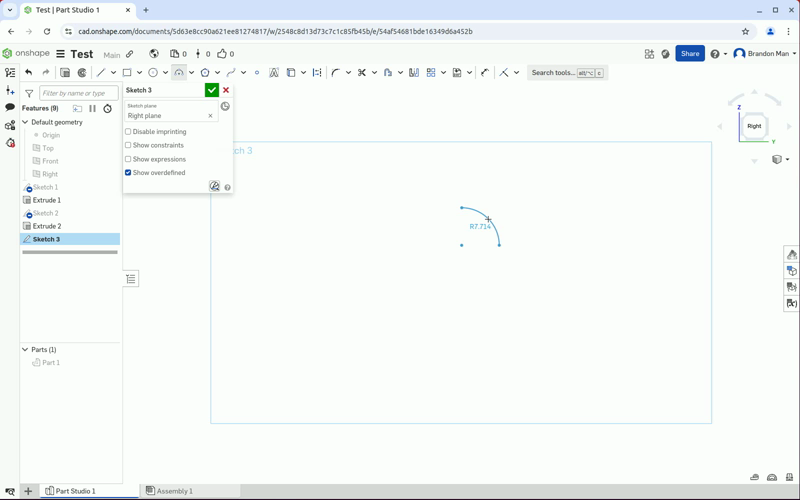
key(esc)
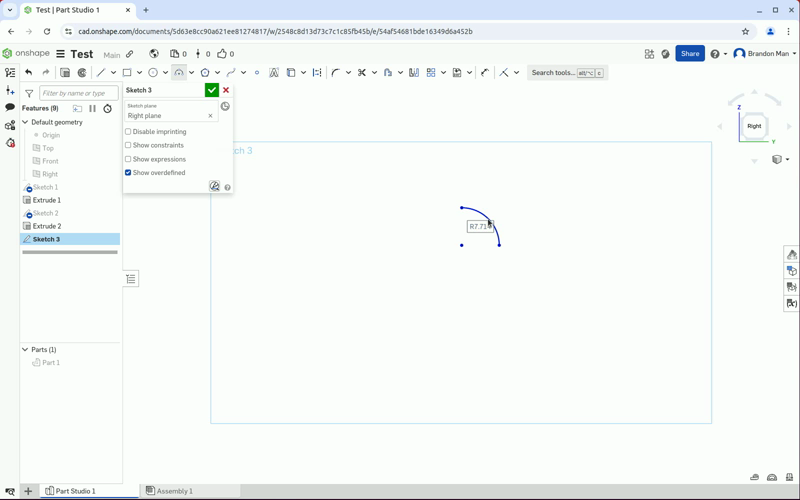
key(l)
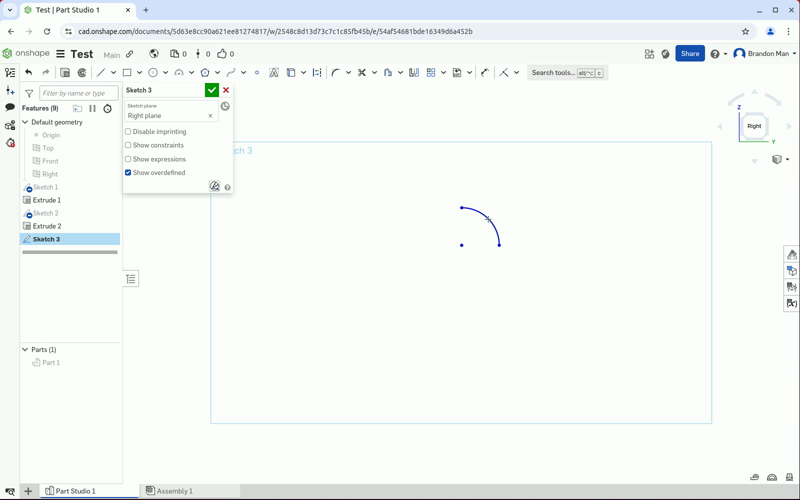
mouse_move(499, 245)
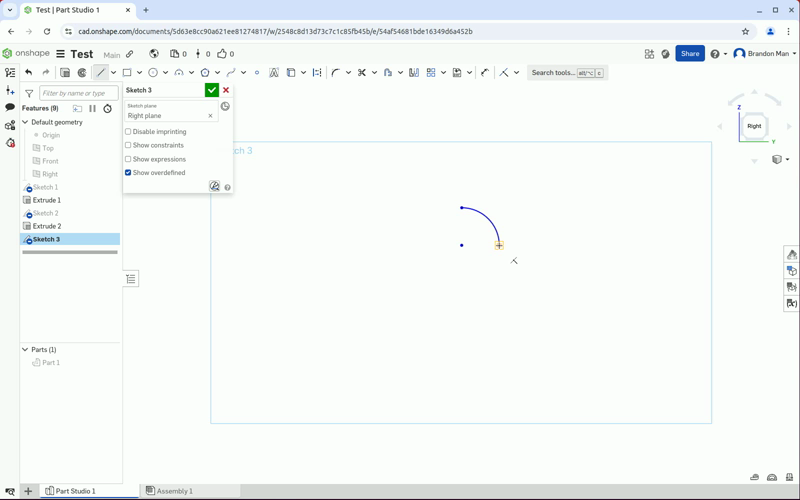
click(499, 245)
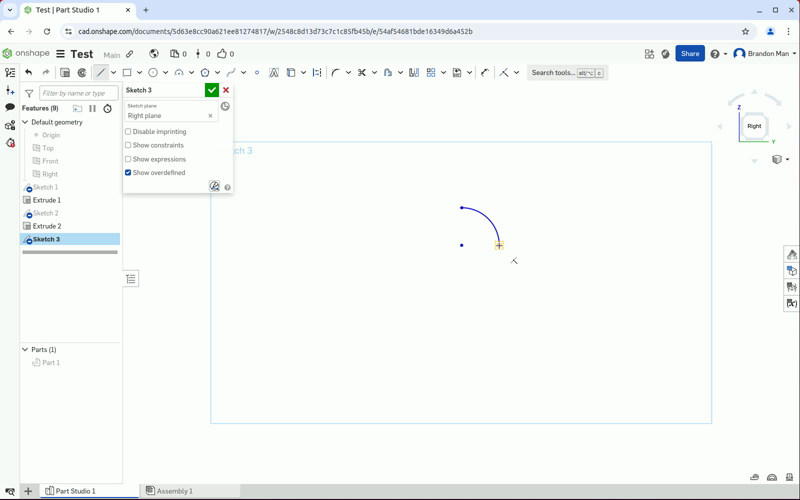
key_down(shift)
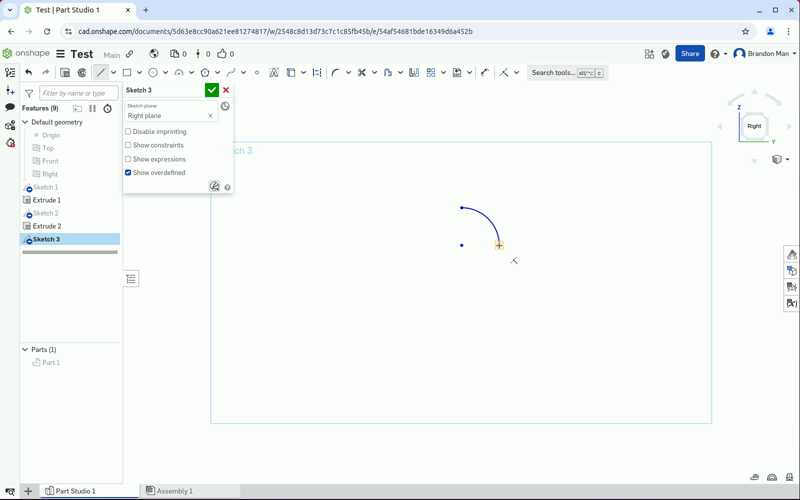
mouse_move(529, 245)
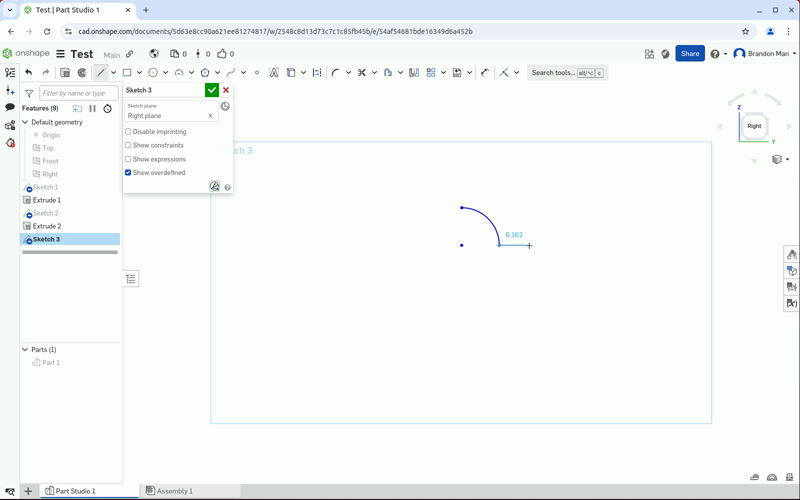
mouse_move(499, 207)
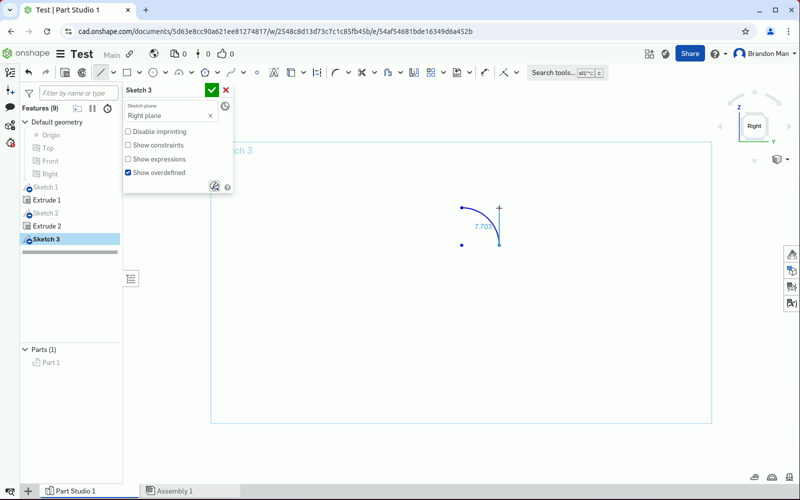
click(499, 207)
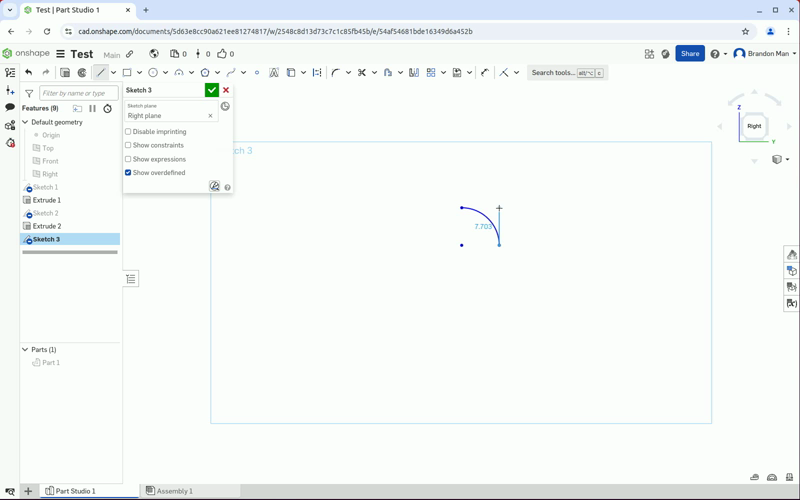
key_up(shift)
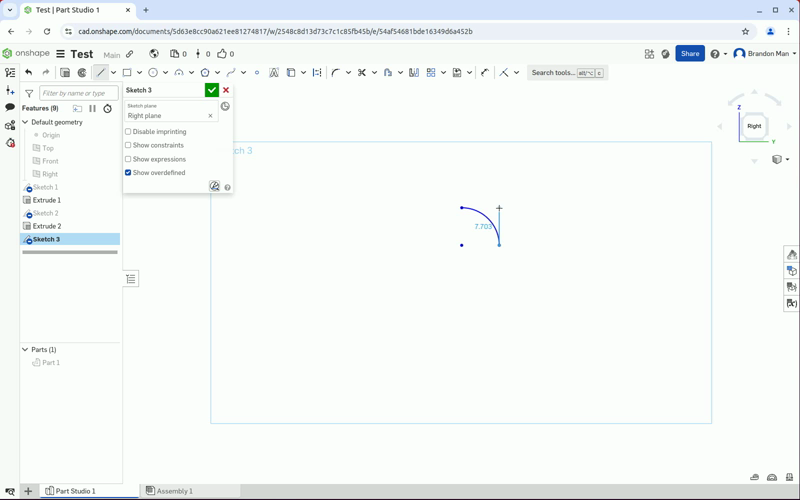
mouse_move(529, 207)
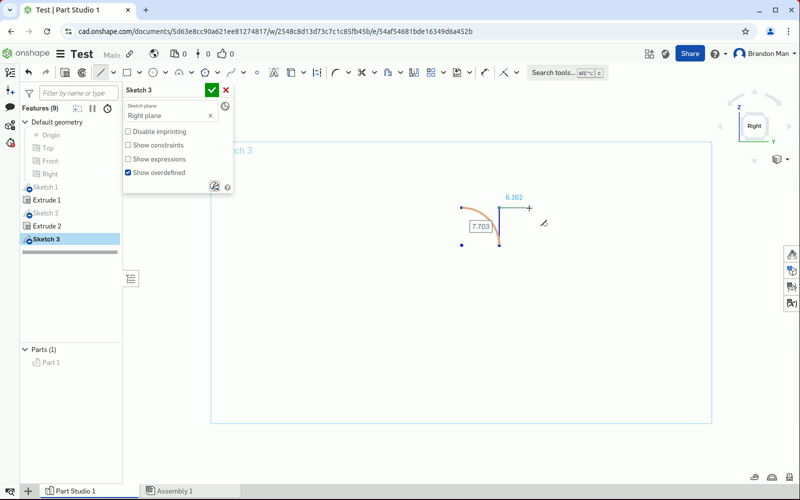
key_down(shift)
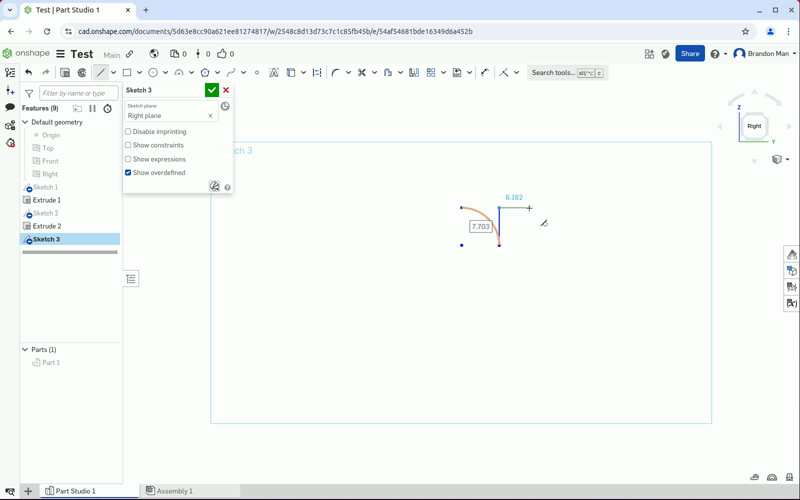
mouse_move(461, 207)
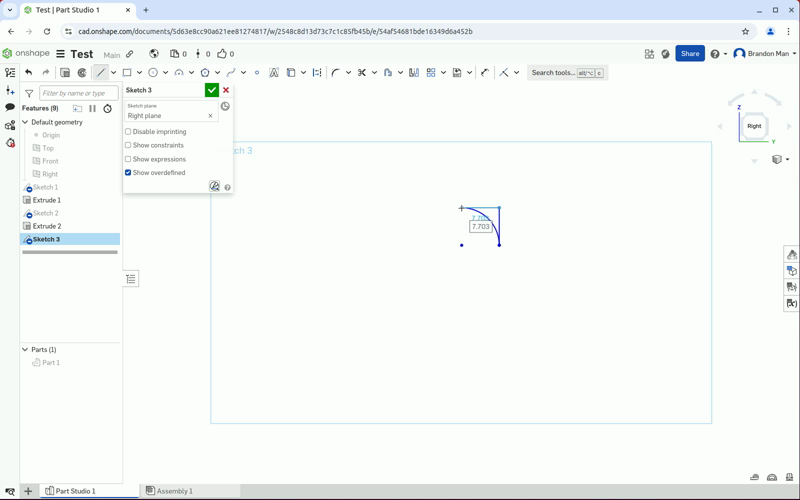
key_up(shift)
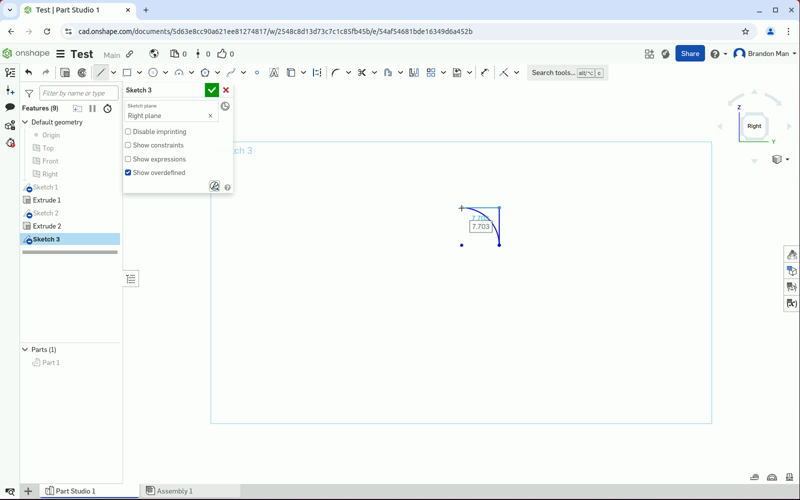
click(461, 207)
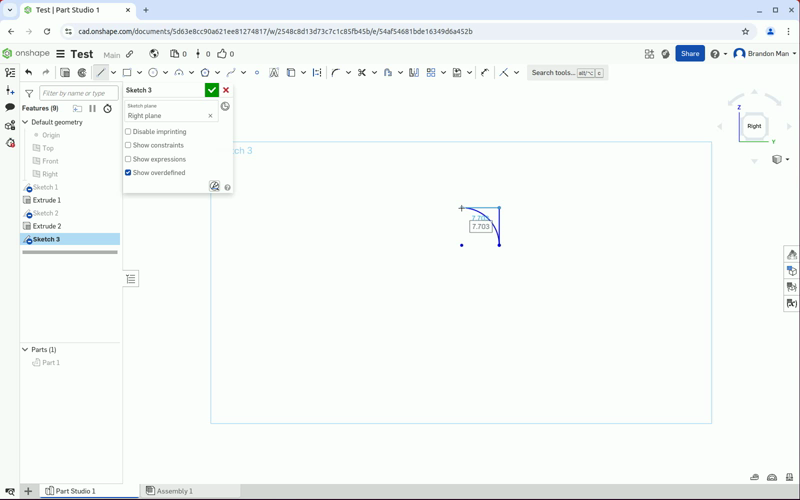
key(esc)
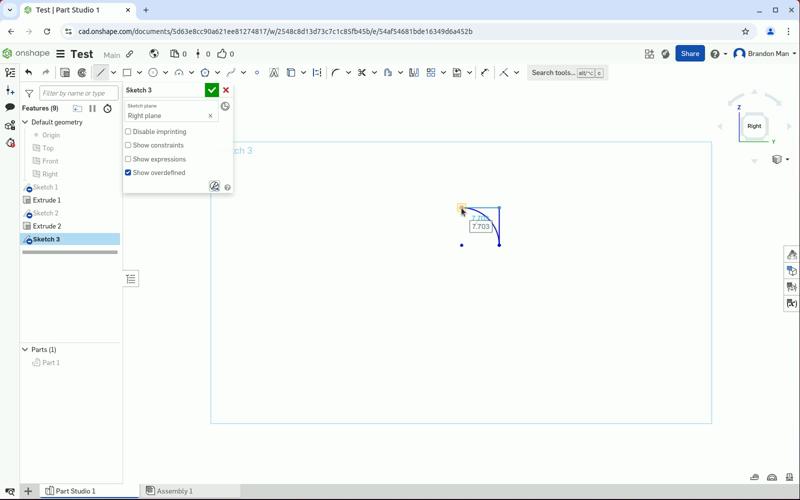
mouse_move(489, 214)
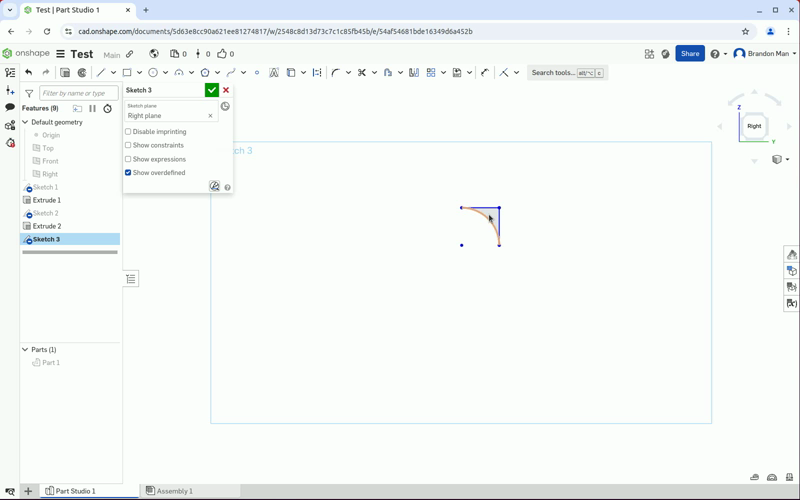
scroll(6)
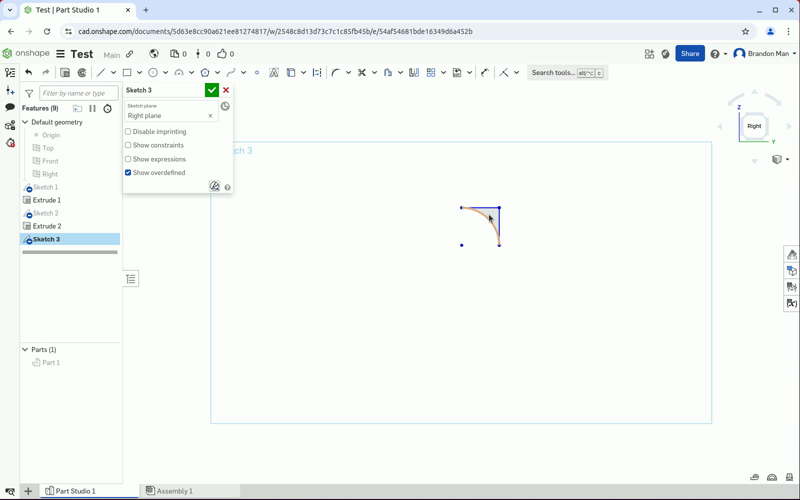
scroll(6)
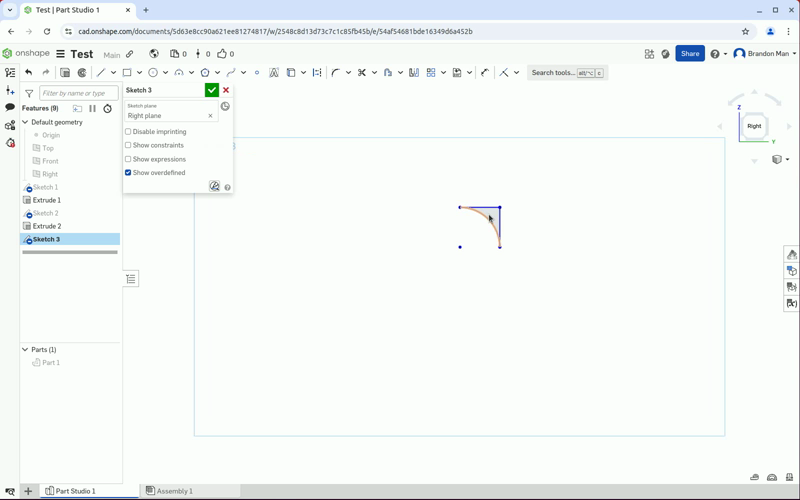
scroll(6)
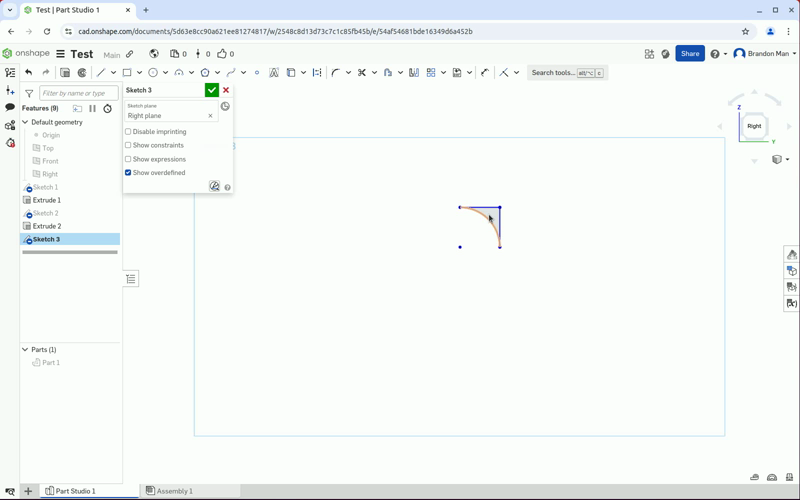
scroll(6)
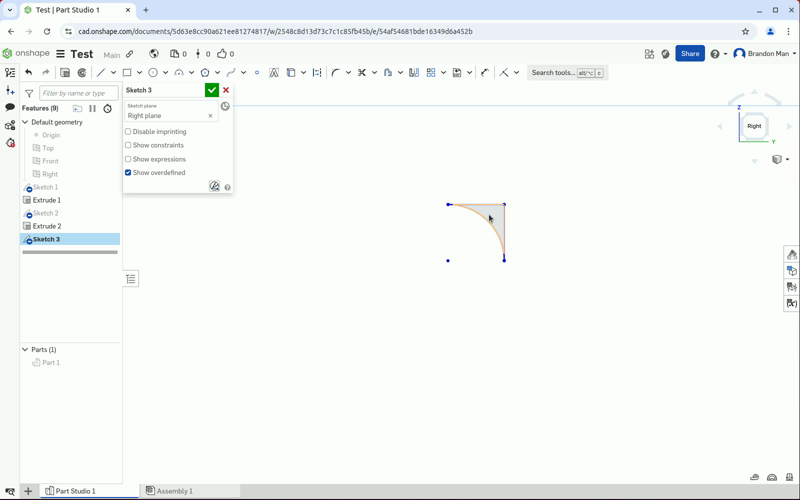
scroll(6)
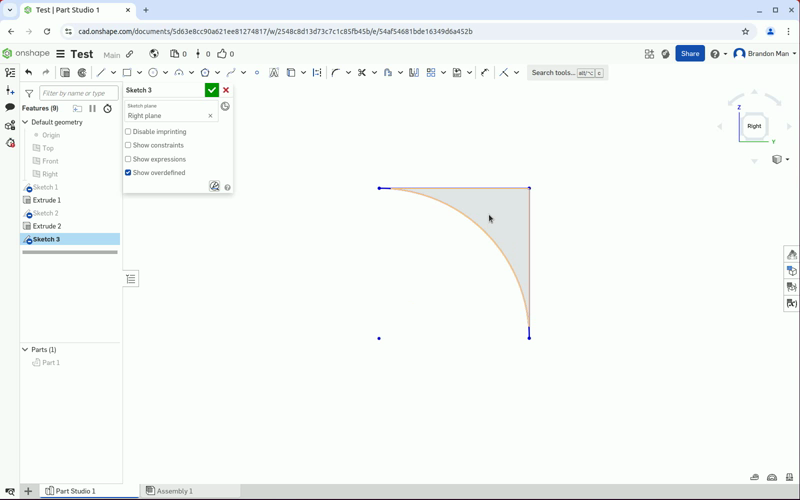
scroll(6)
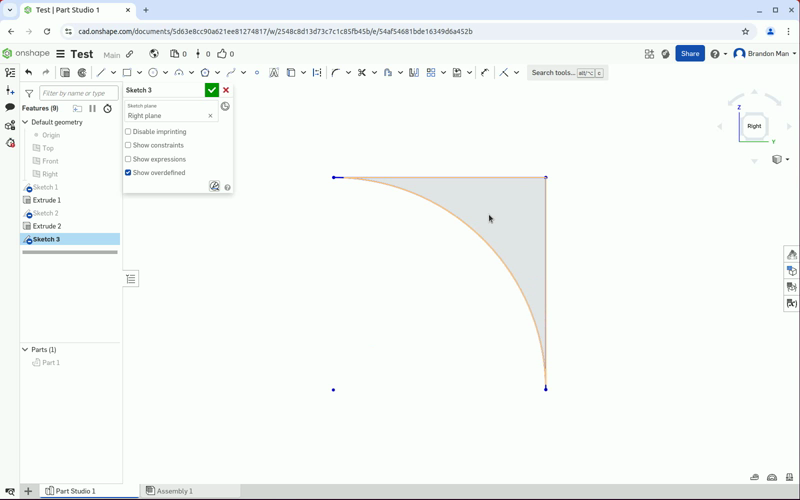
scroll(6)
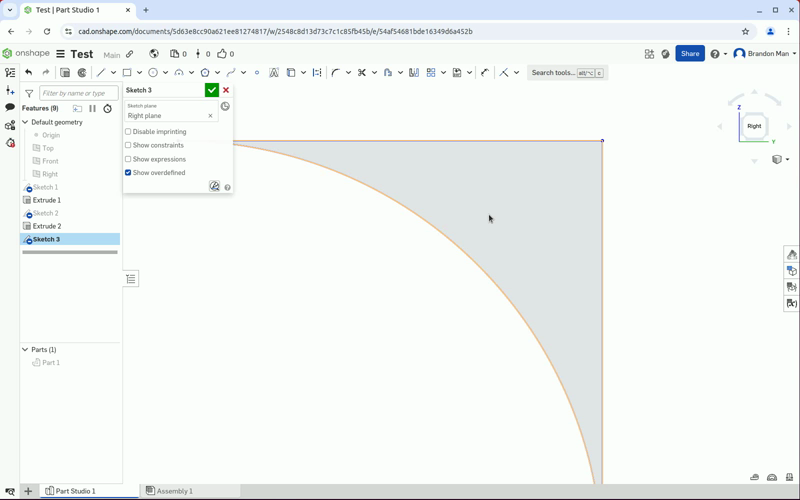
click(489, 214)
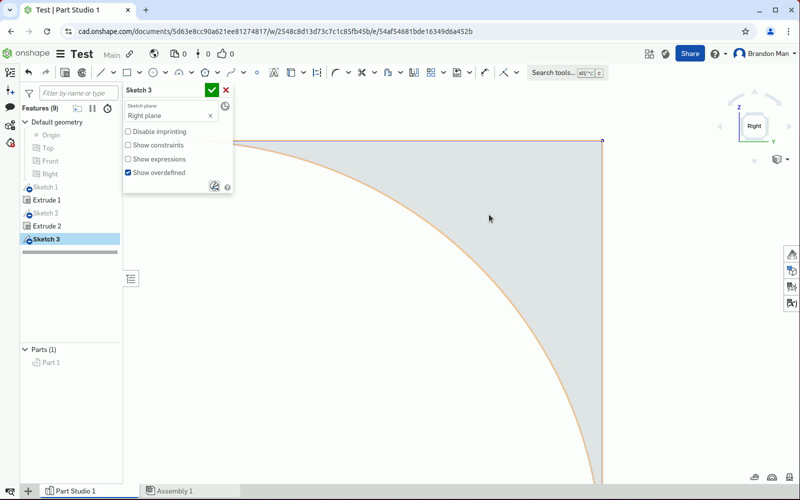
scroll(-6)
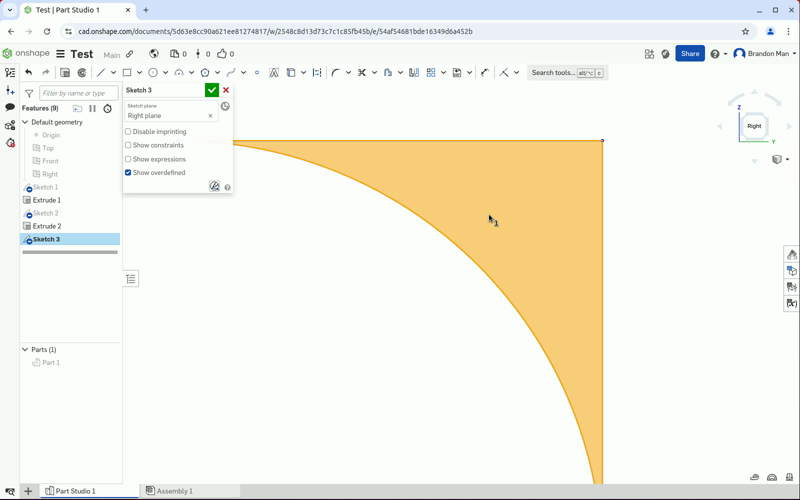
scroll(-6)
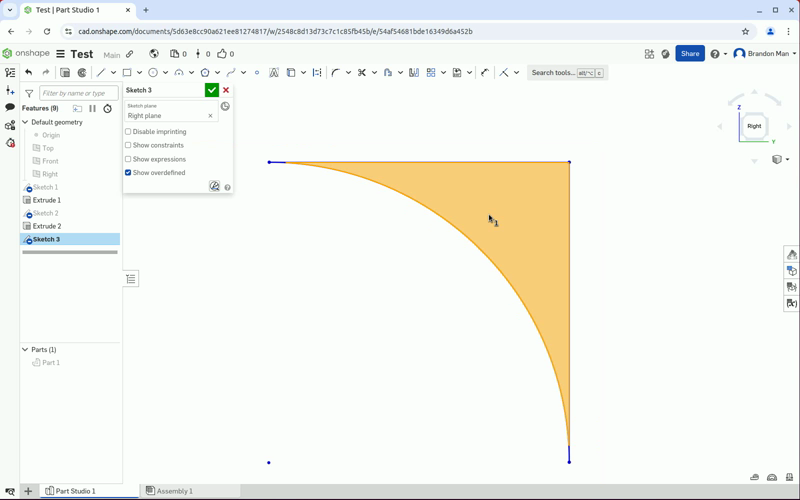
scroll(-6)
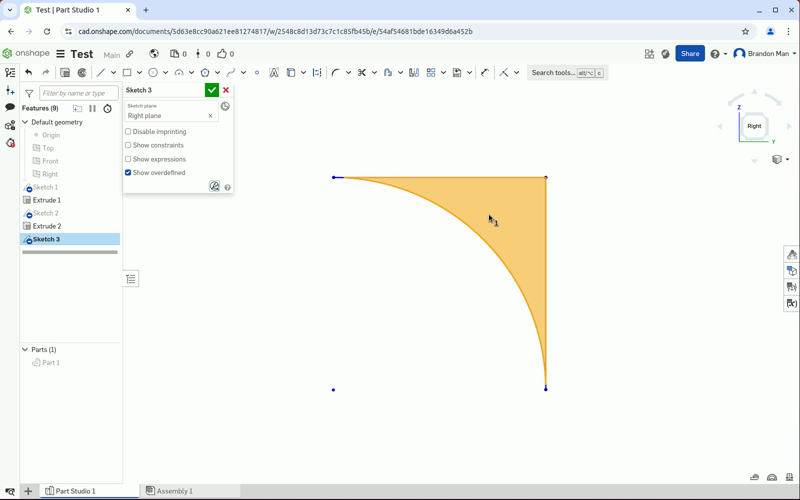
scroll(-6)
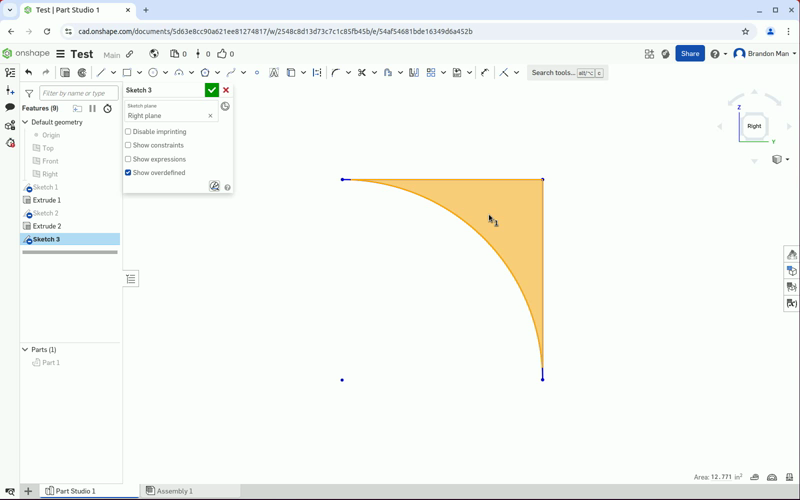
scroll(-6)
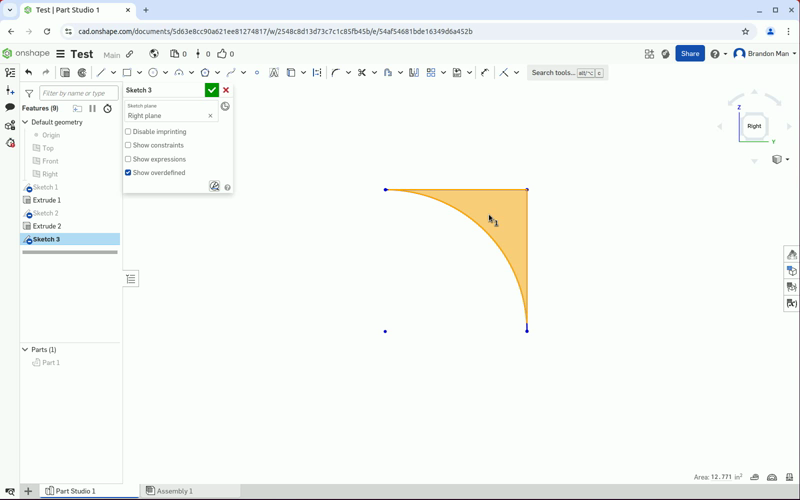
scroll(-6)
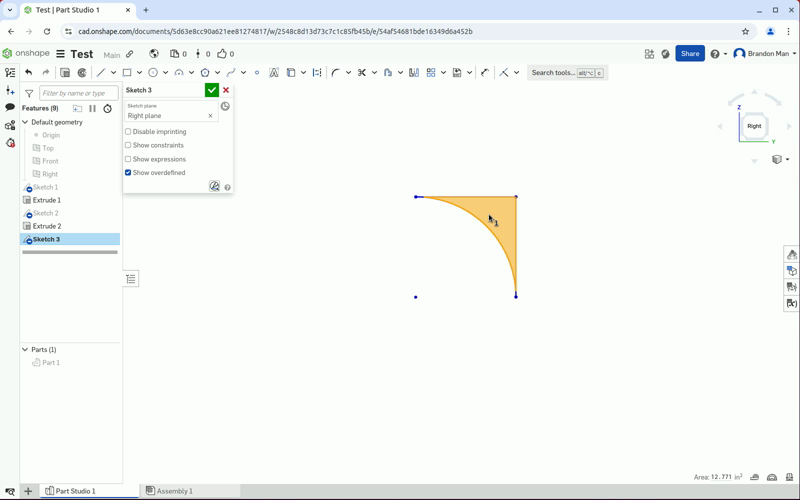
scroll(-6)
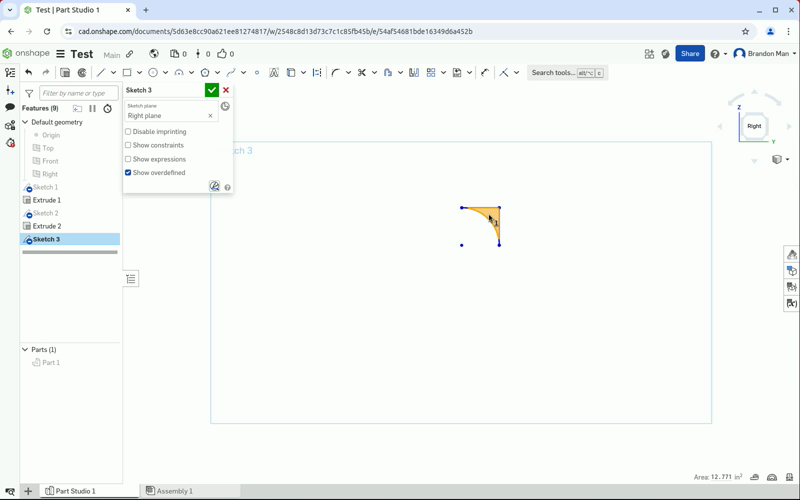
mouse_move(73, 352)
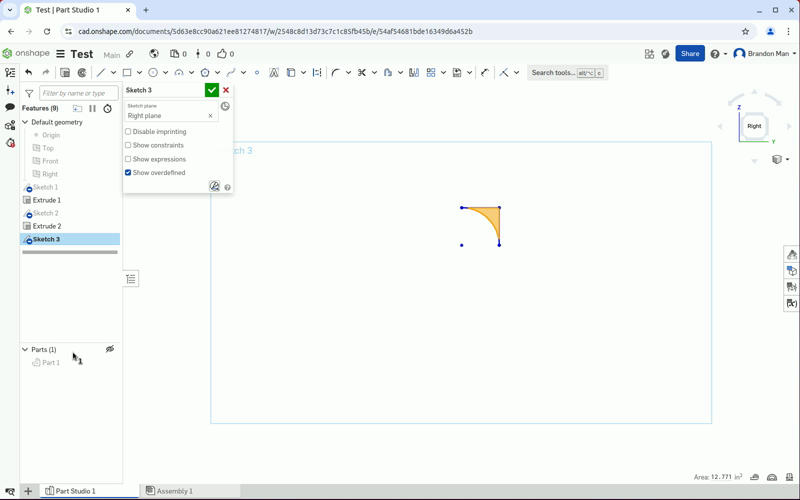
key(shift+y)
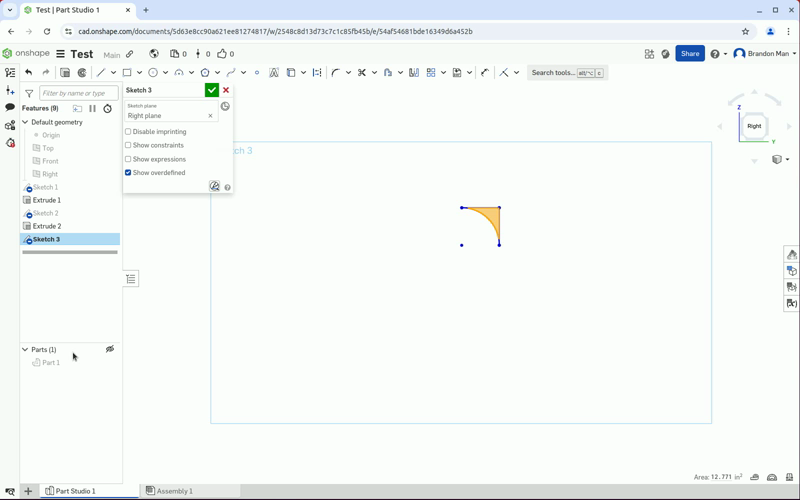
key(shift+e)
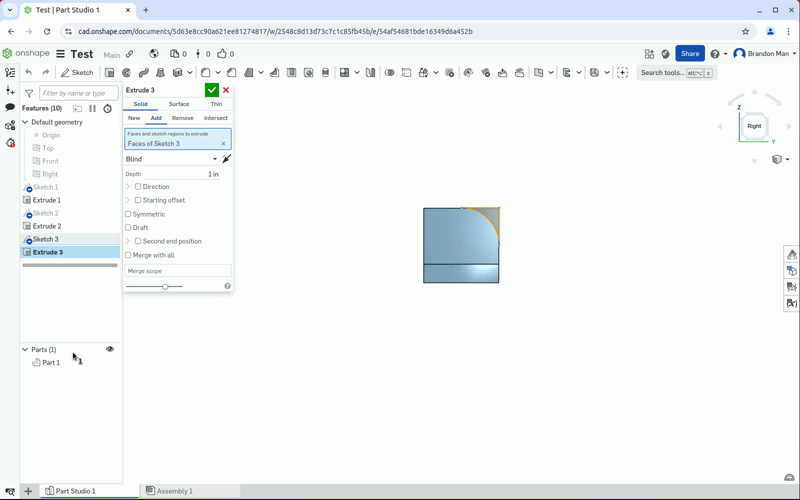
mouse_move(143, 106)
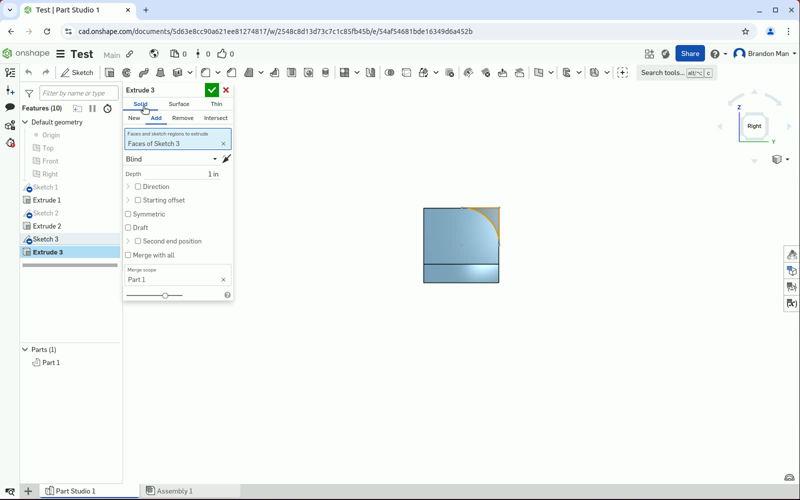
click(143, 106)
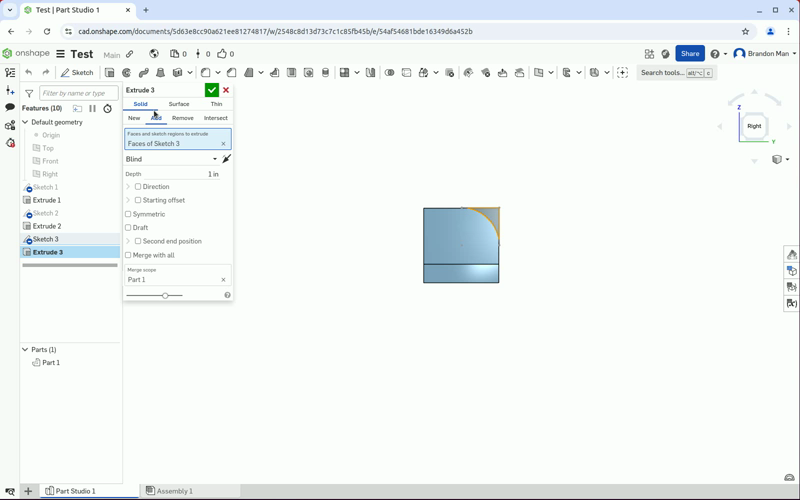
mouse_move(186, 120)
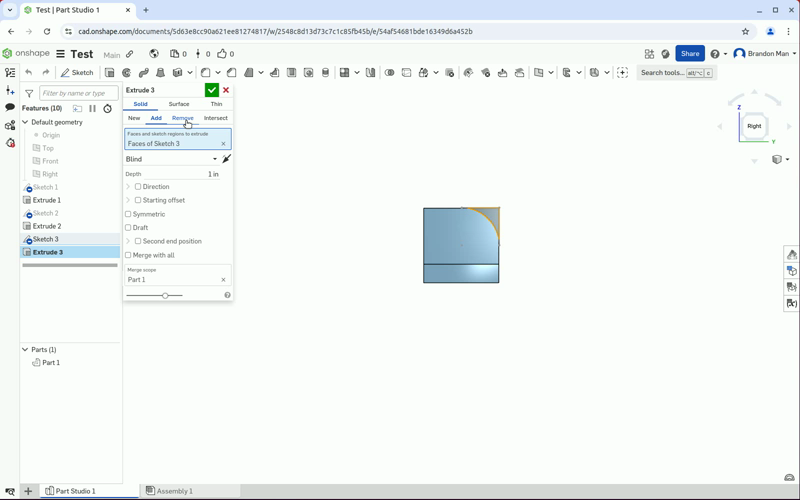
click(186, 120)
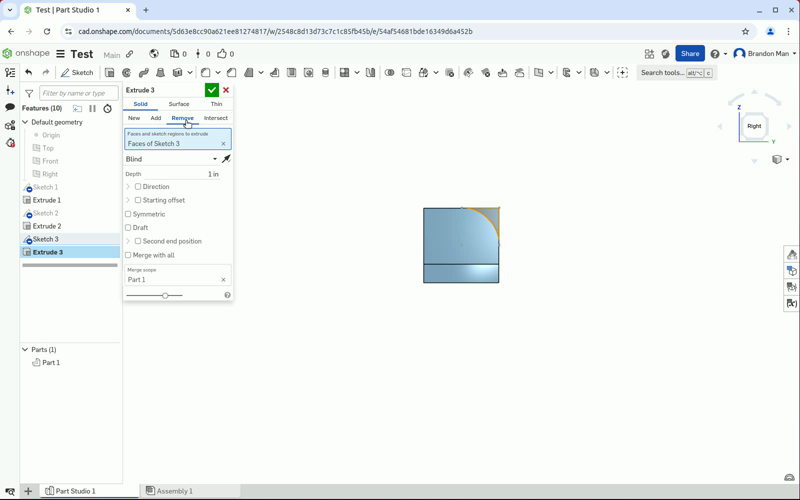
key(tab, 4)
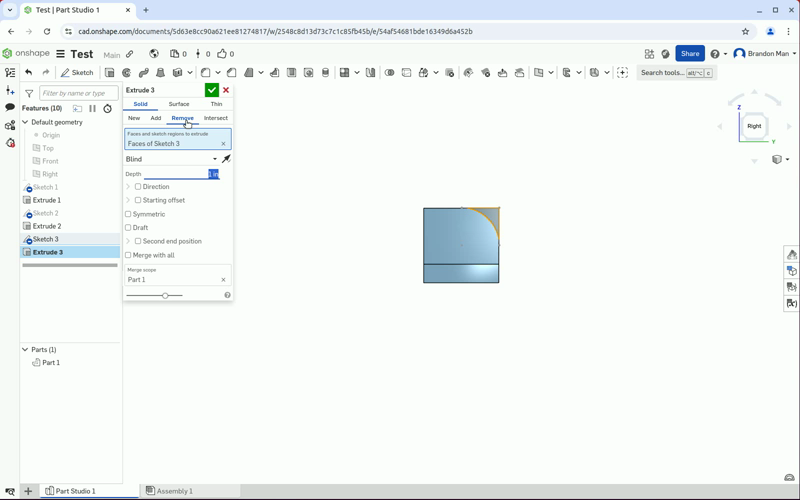
text(-15.406)
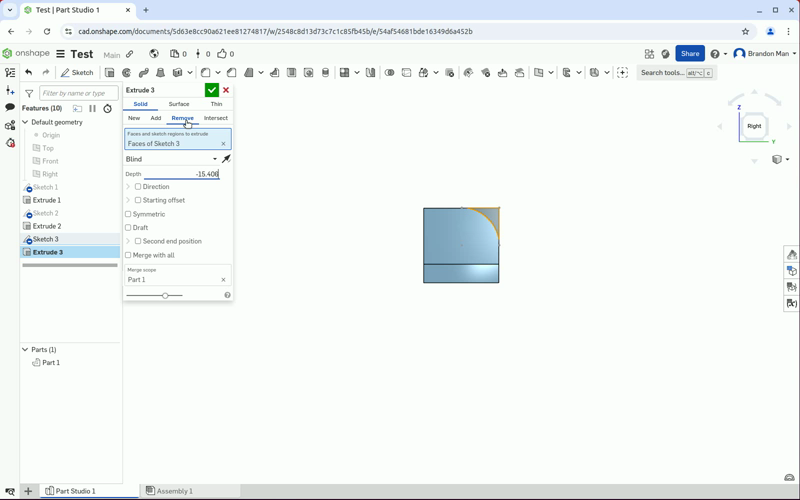
key(tab, 3)
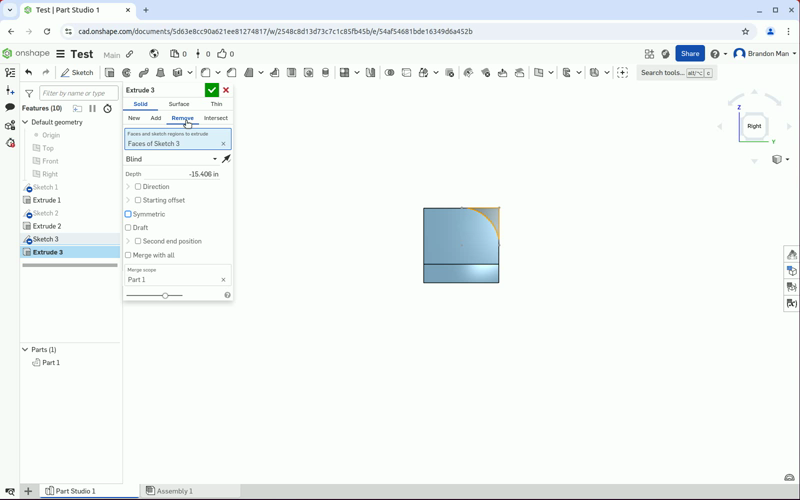
key(space)
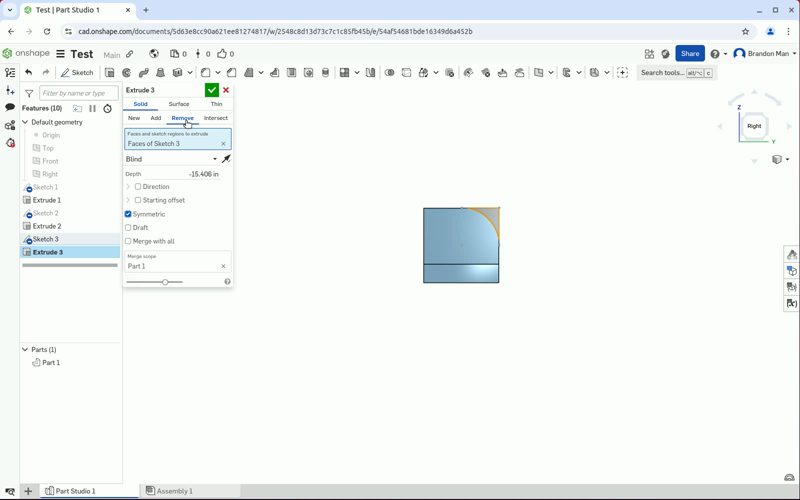
key(tab, 2)
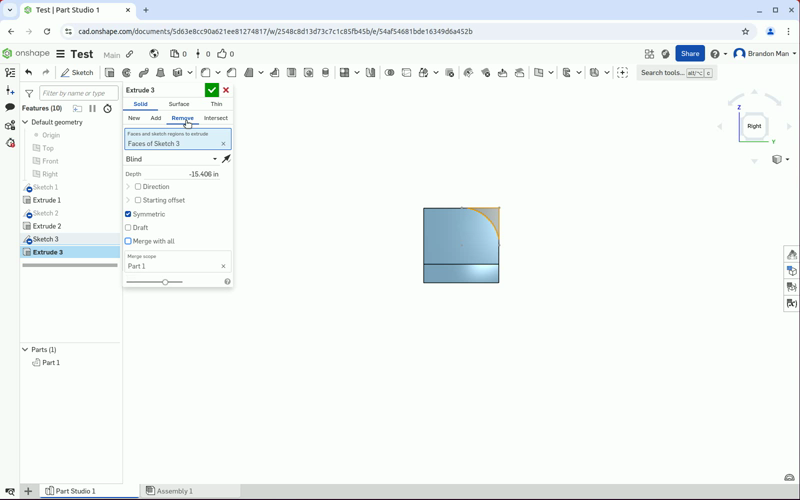
key(space)
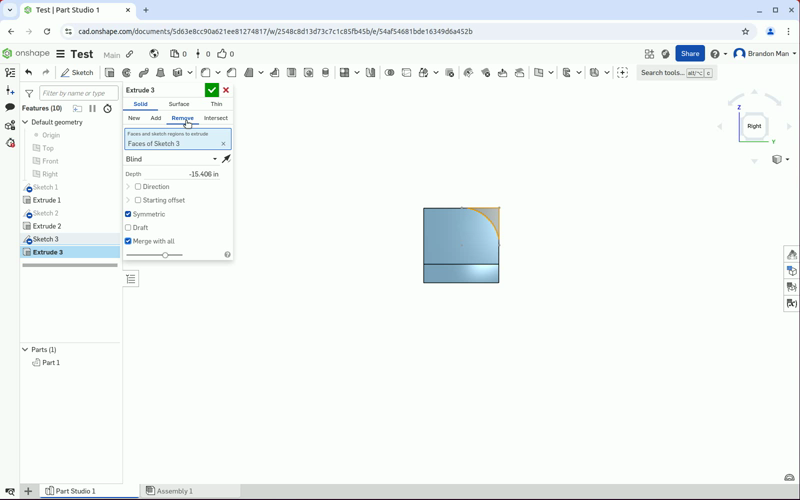
key(enter)
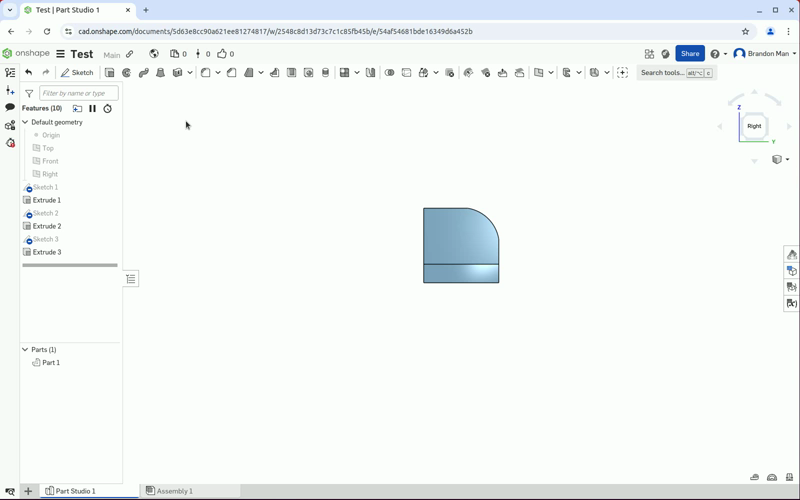
key(shift+h)
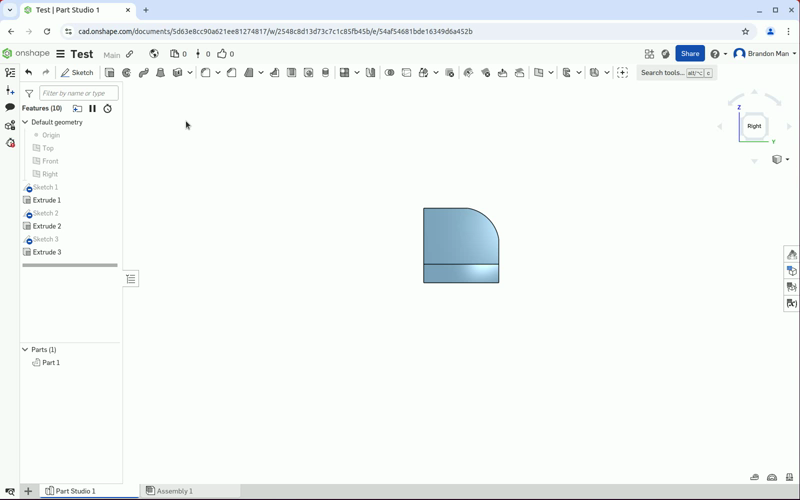
key(shift+h)
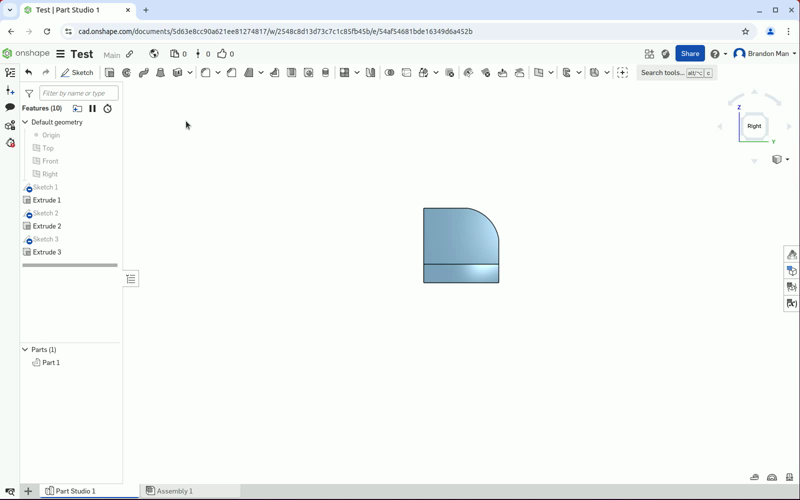
mouse_move(73, 189)
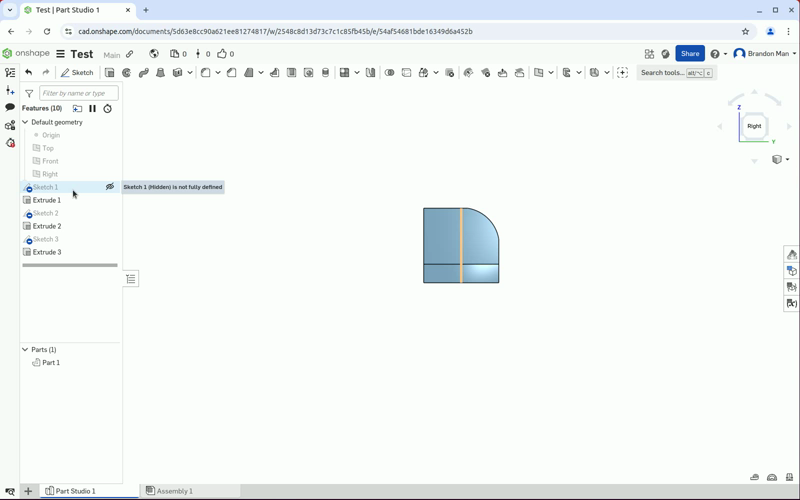
click(73, 189)
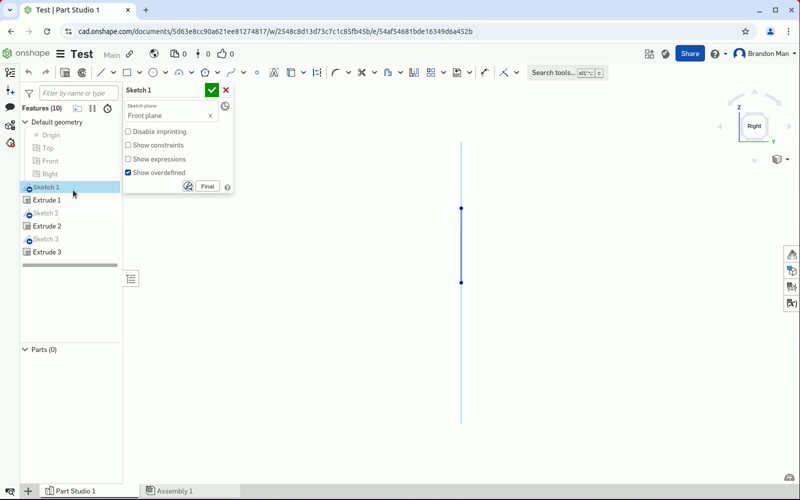
mouse_move(229, 92)
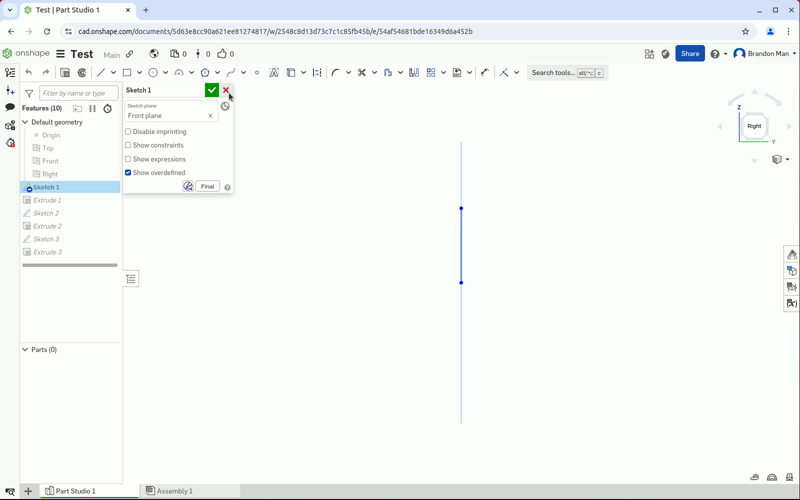
click(229, 92)
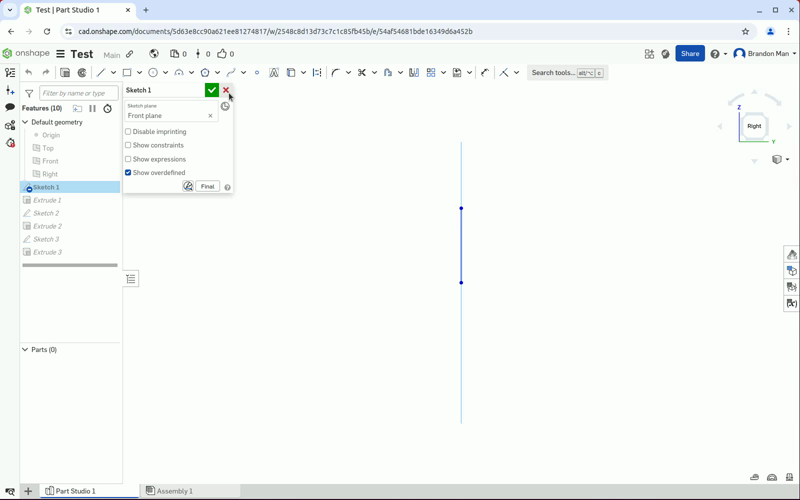
key(shift+s)
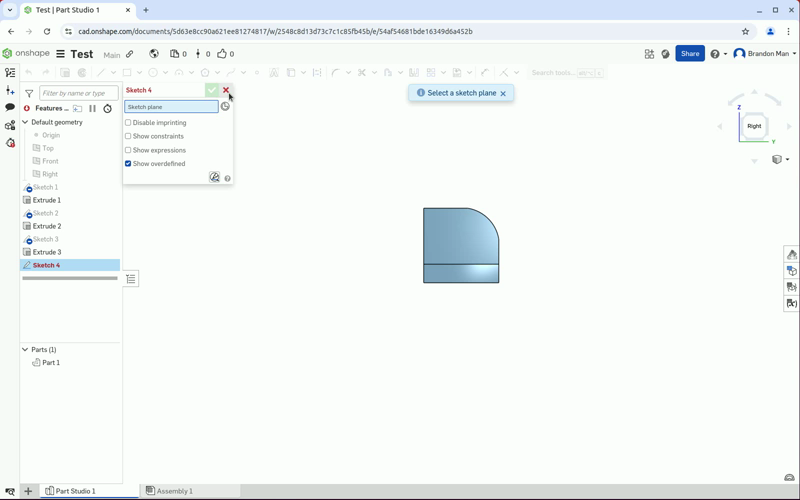
mouse_move(73, 176)
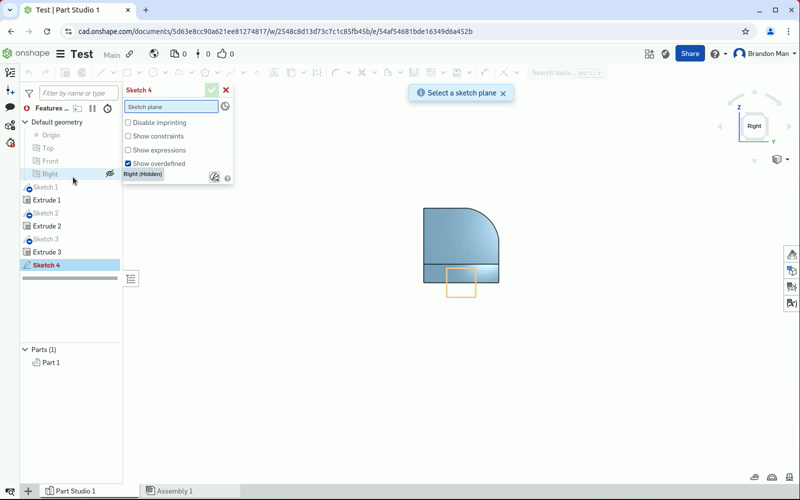
click(73, 176)
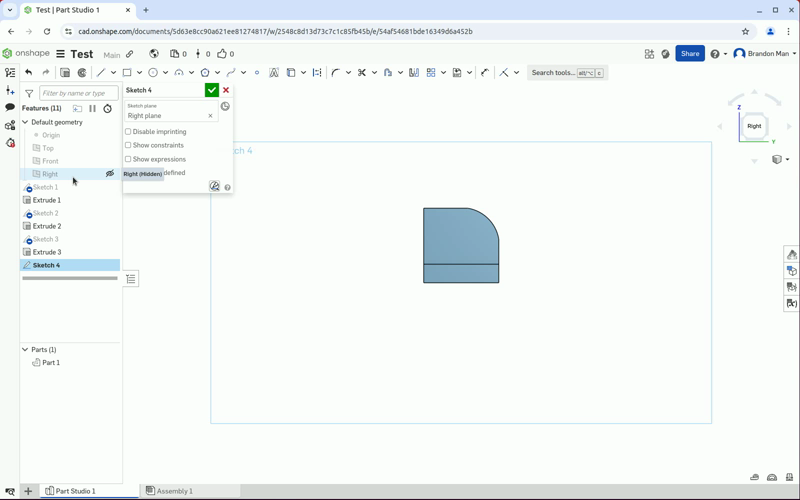
mouse_move(73, 352)
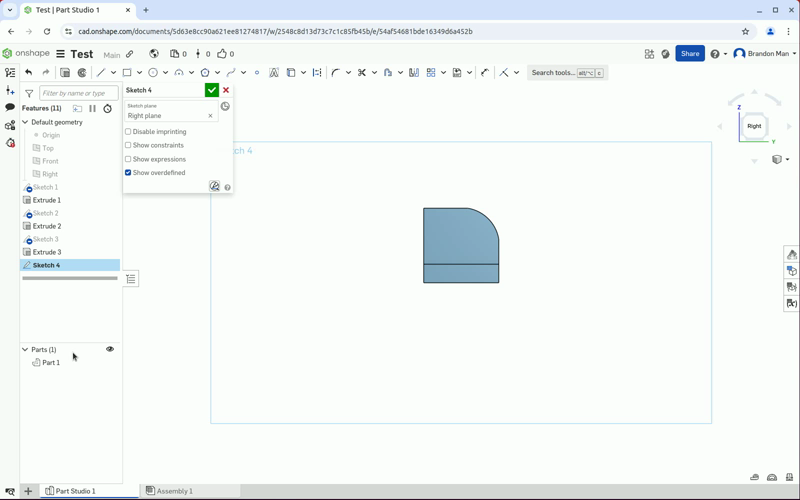
key(y)
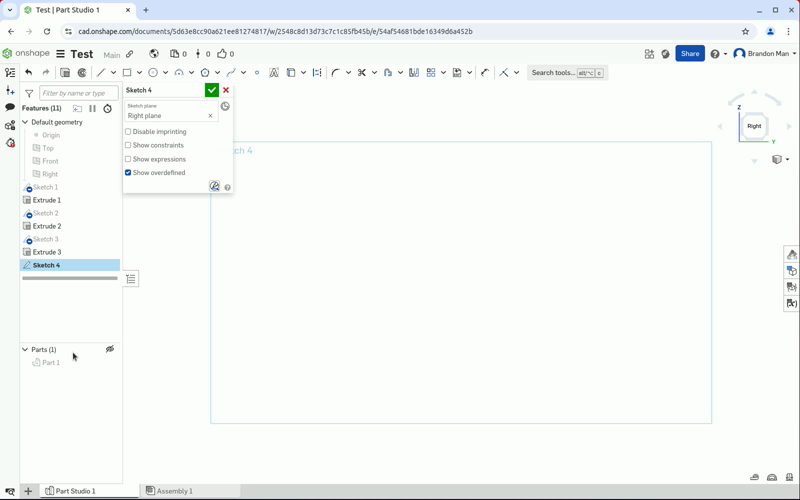
key(a)
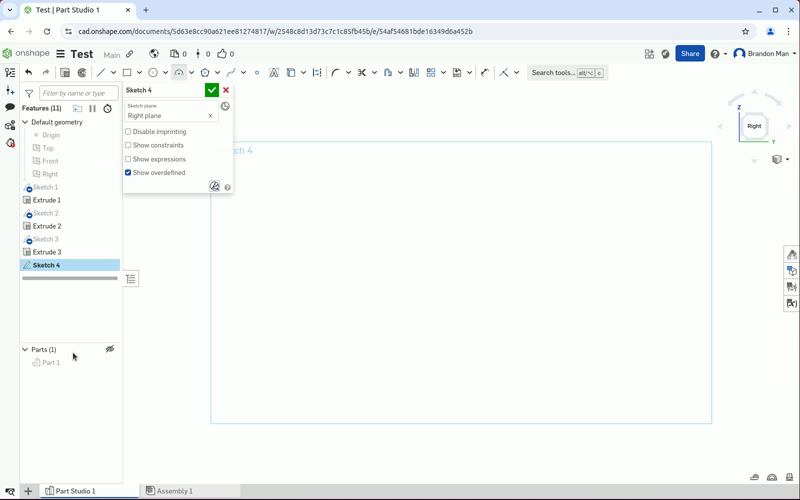
key_down(shift)
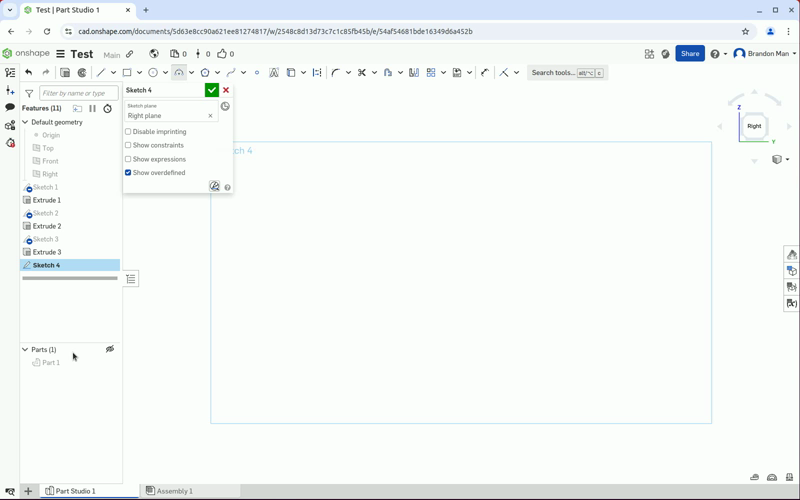
mouse_move(423, 244)
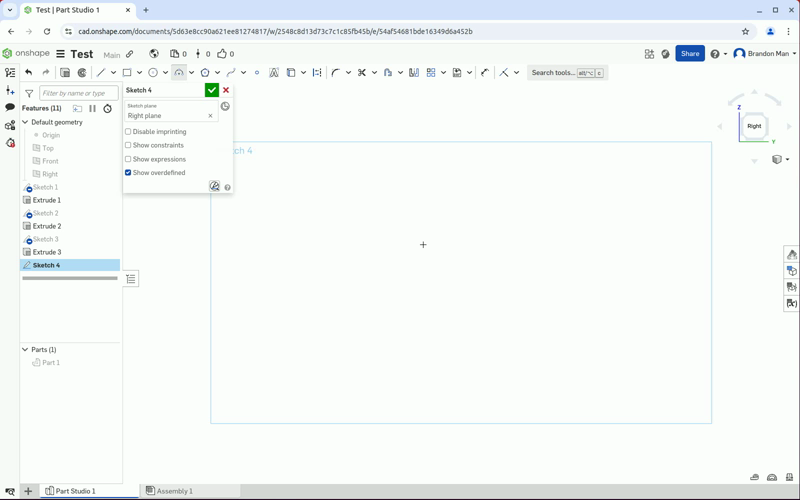
click(423, 244)
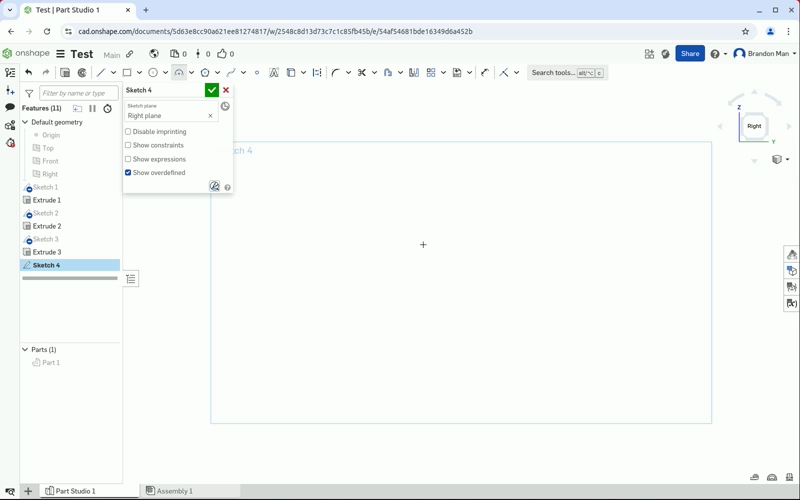
key_up(shift)
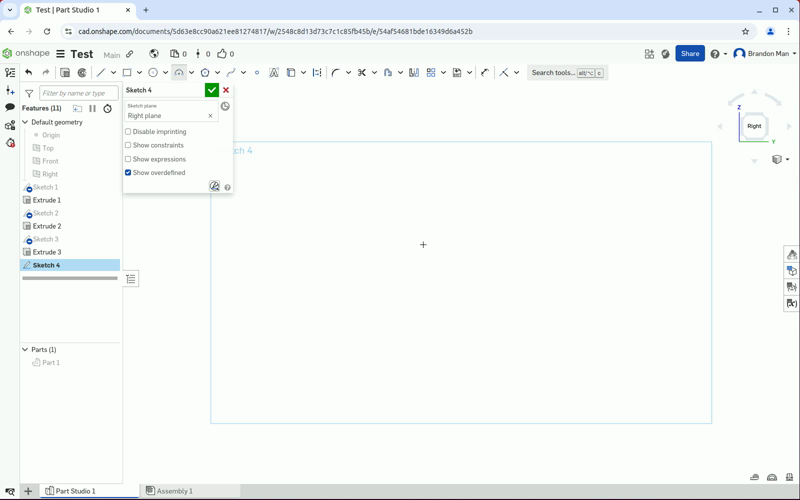
key_down(shift)
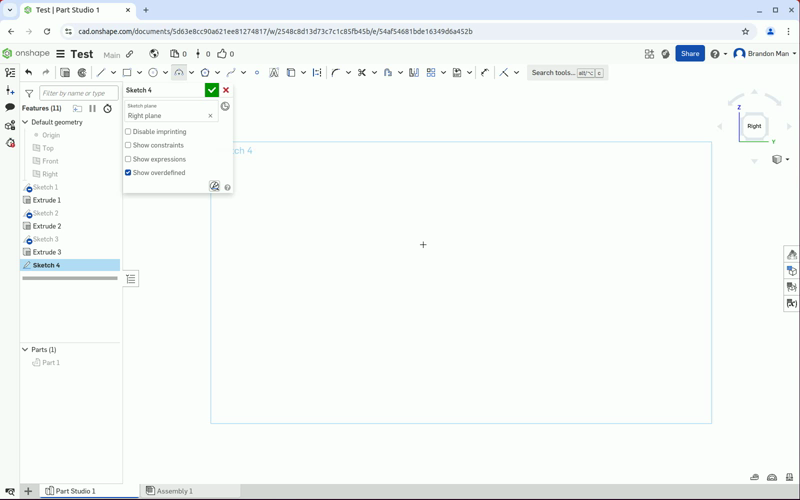
mouse_move(460, 207)
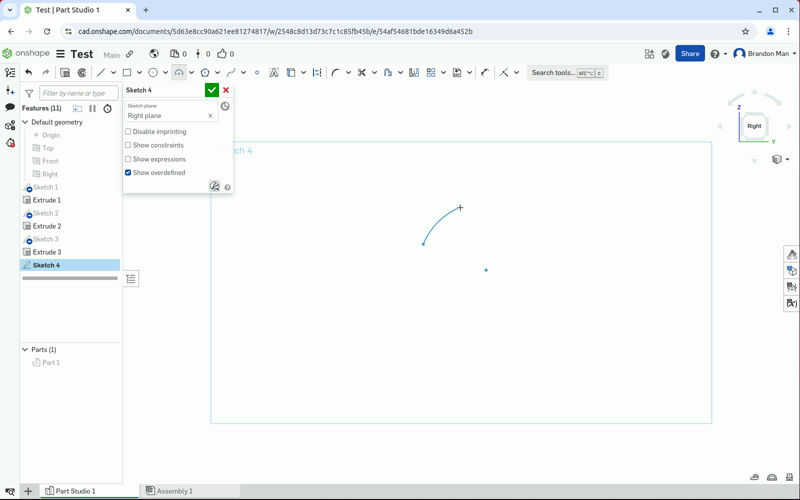
click(460, 207)
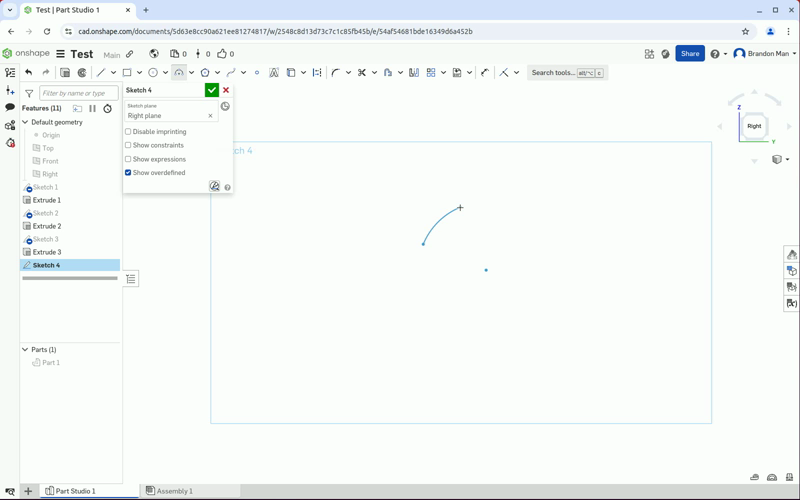
mouse_move(434, 218)
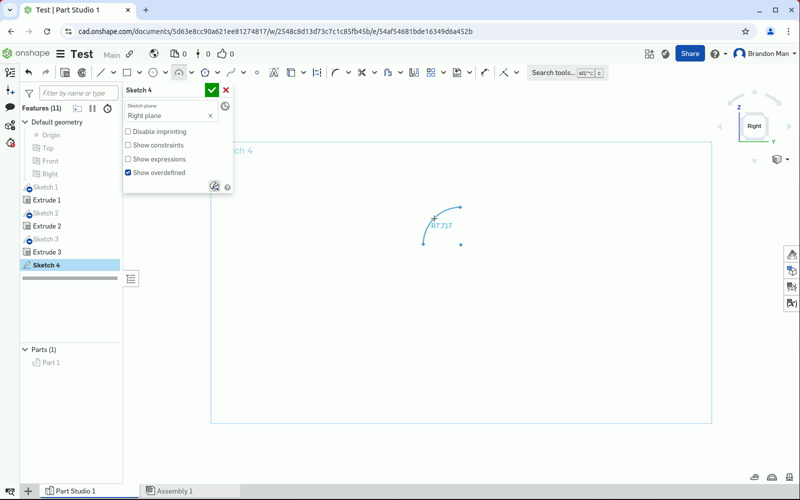
click(434, 218)
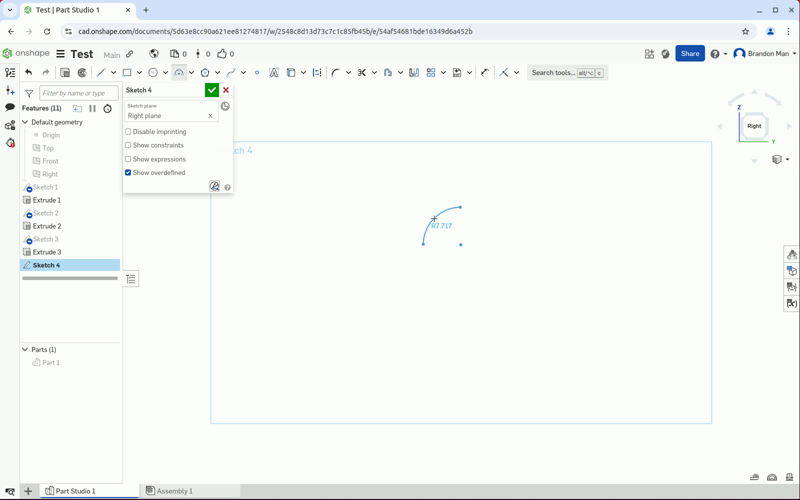
key_up(shift)
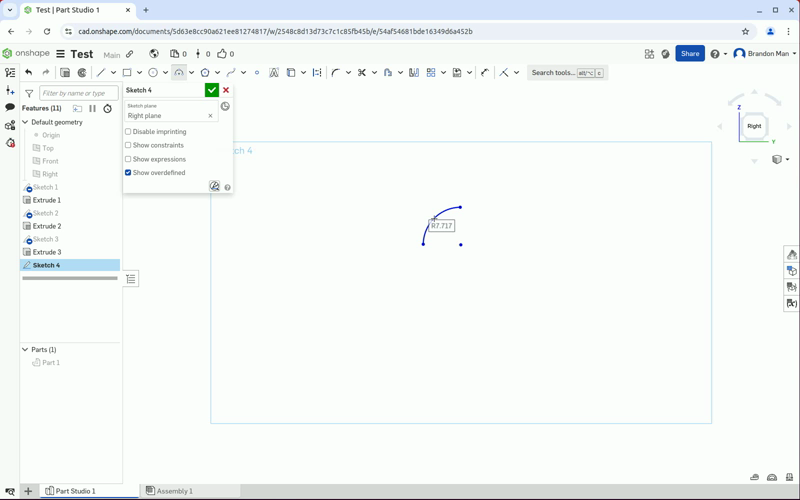
key(esc)
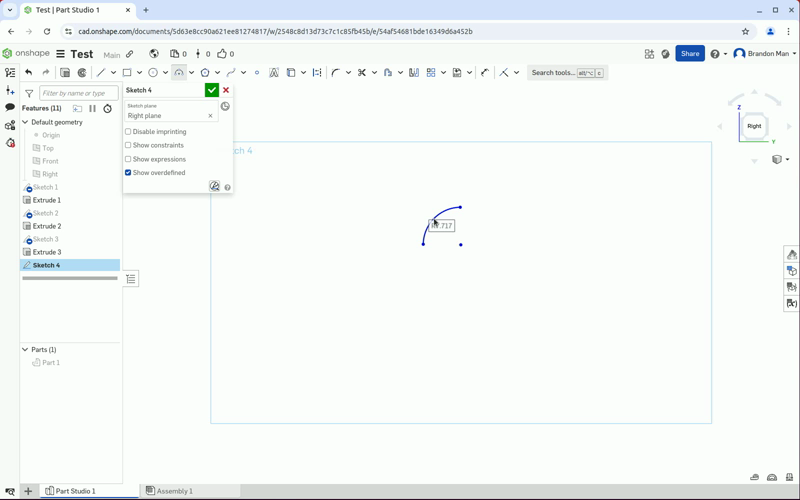
key(l)
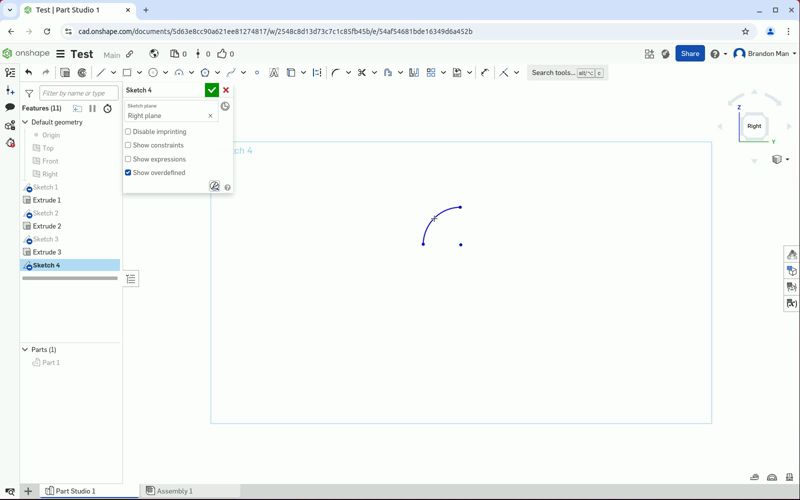
mouse_move(460, 207)
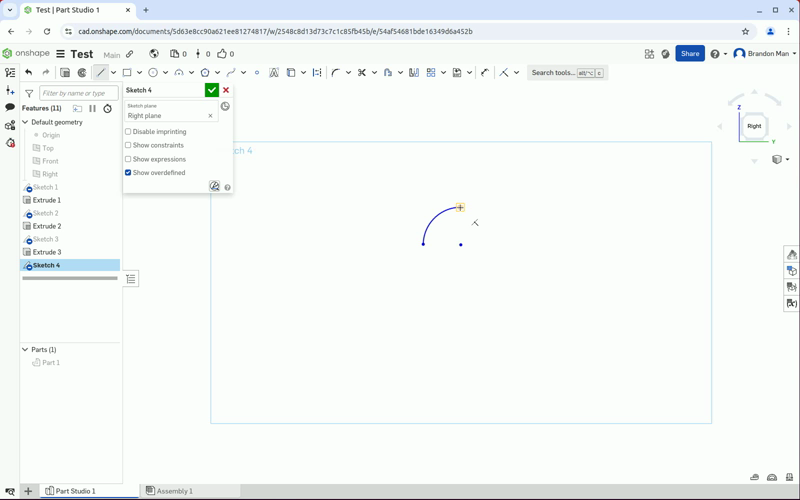
click(460, 207)
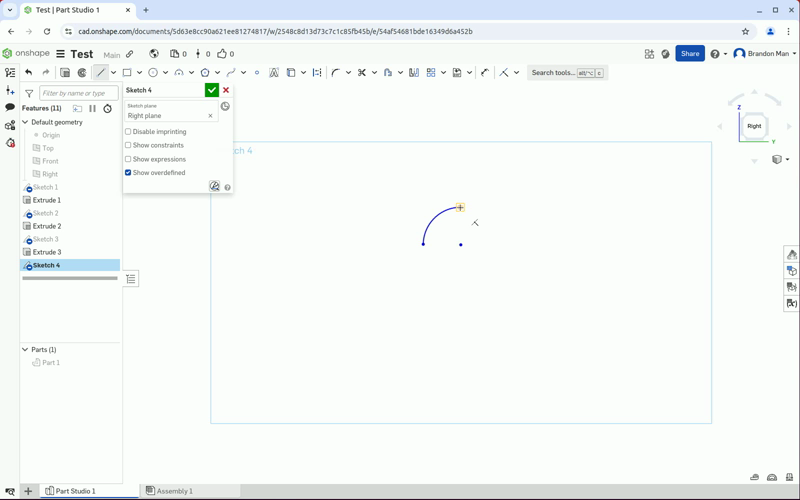
key_down(shift)
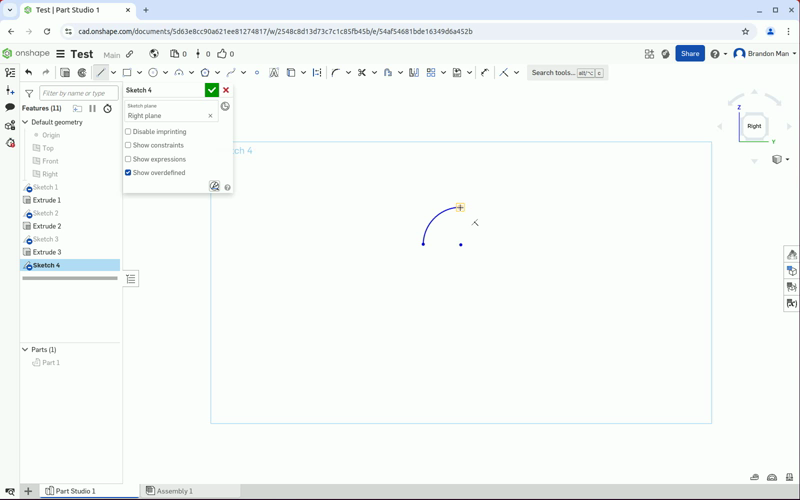
mouse_move(490, 207)
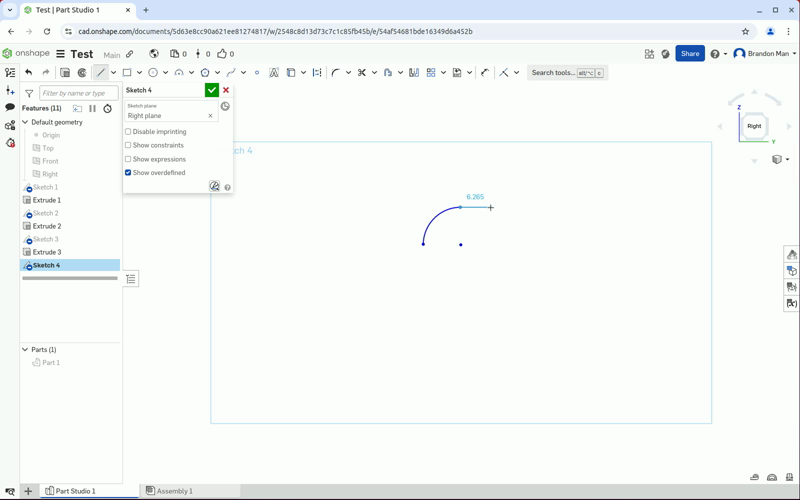
mouse_move(423, 207)
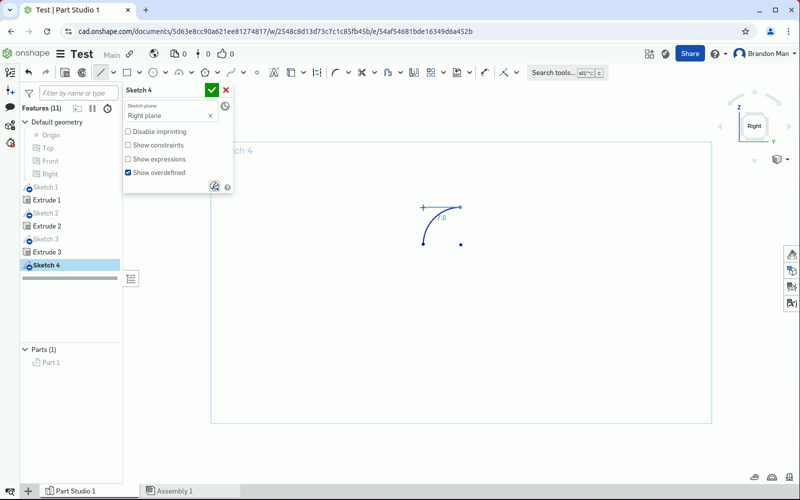
click(423, 207)
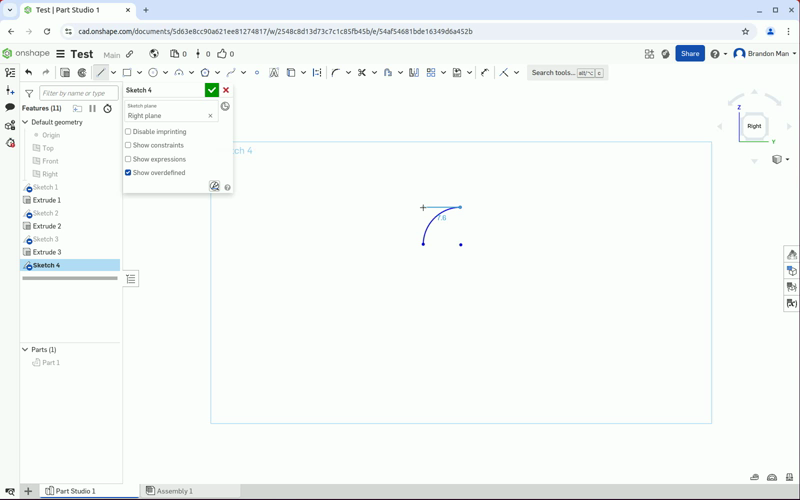
key_up(shift)
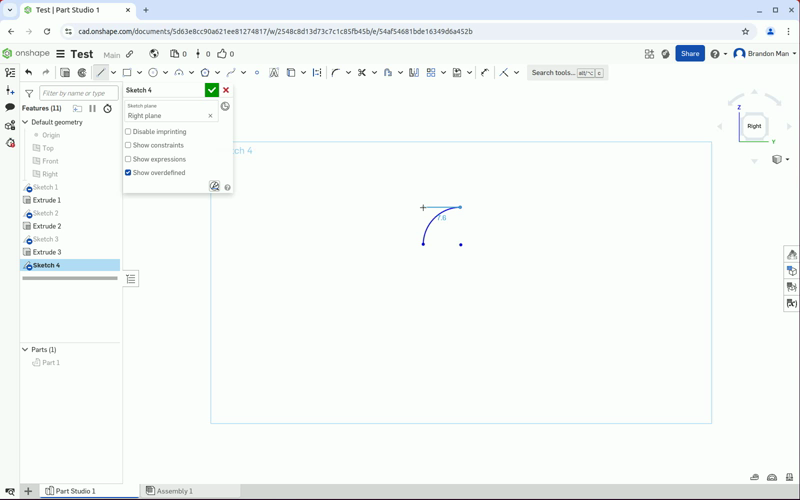
mouse_move(453, 207)
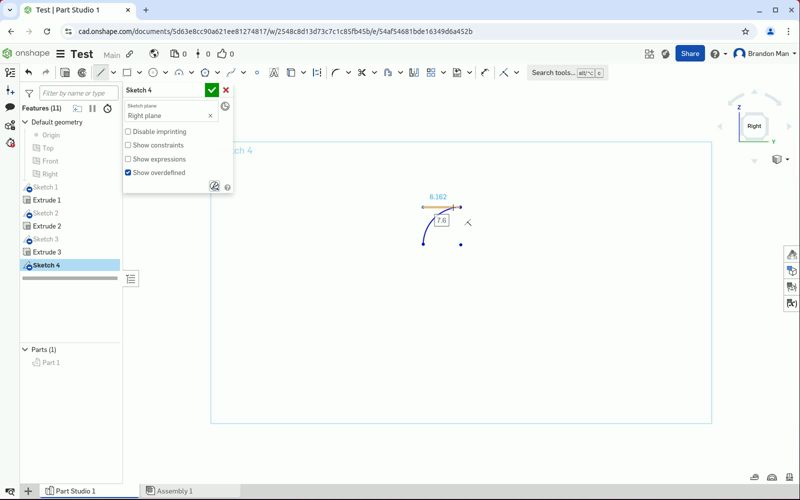
key_down(shift)
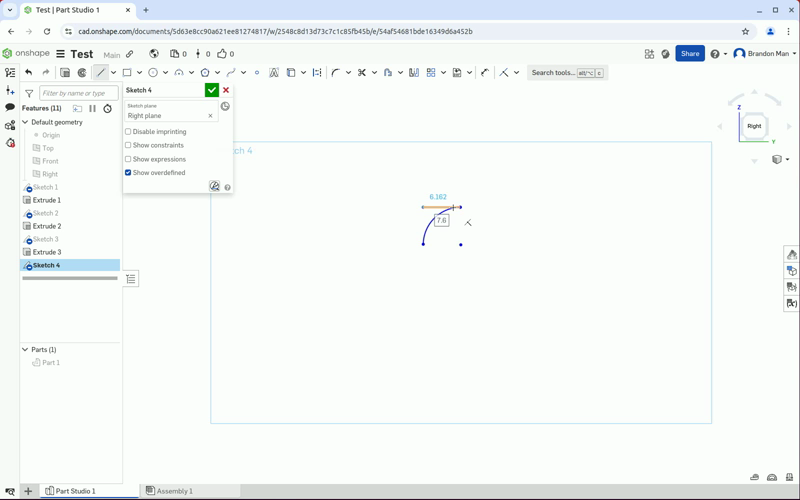
mouse_move(423, 244)
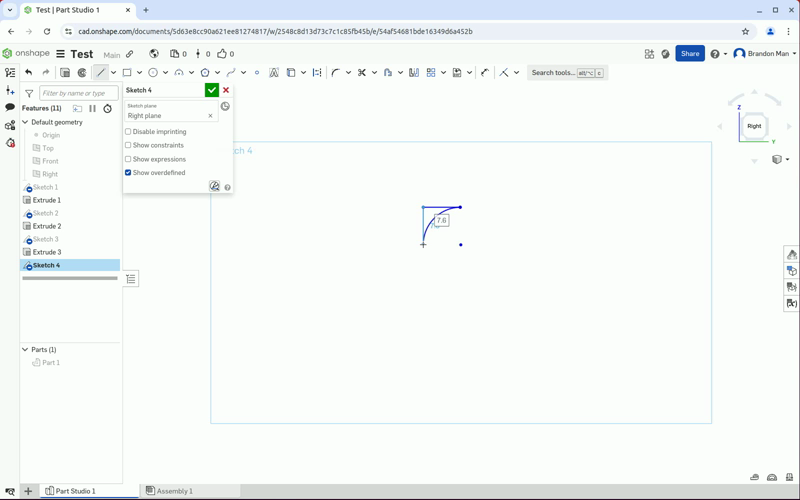
key_up(shift)
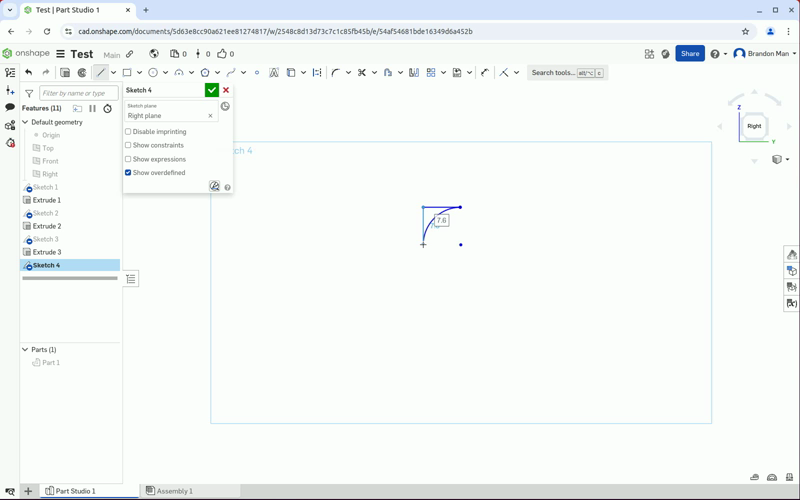
click(423, 244)
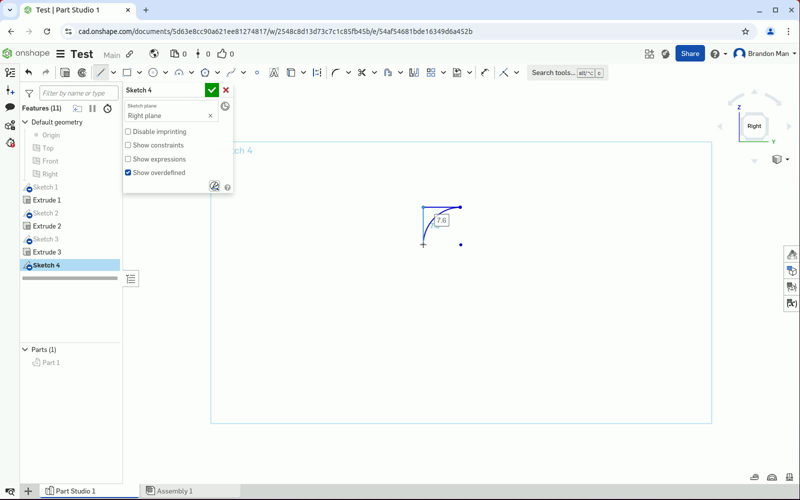
key(esc)
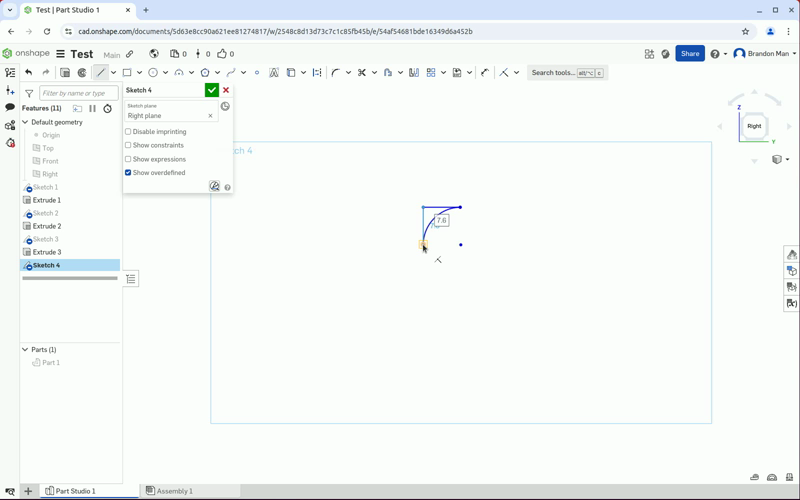
mouse_move(442, 210)
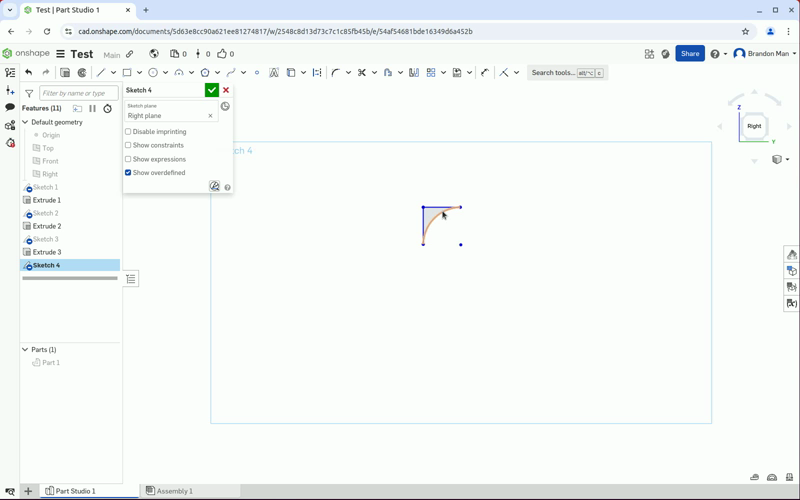
scroll(6)
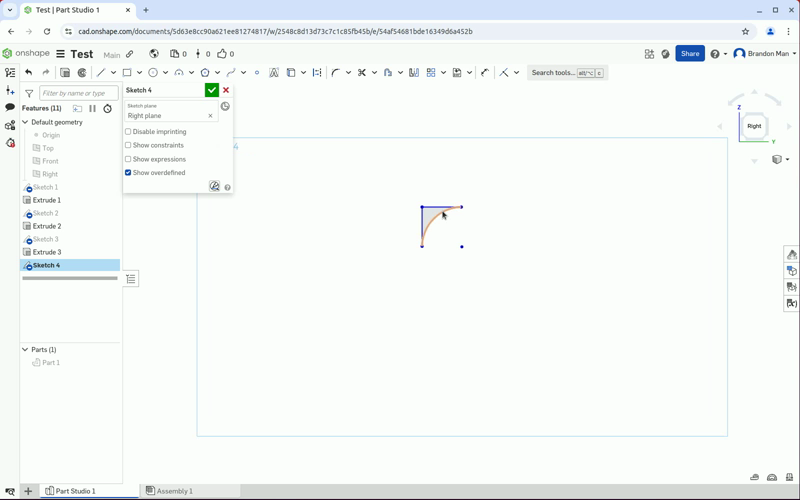
scroll(6)
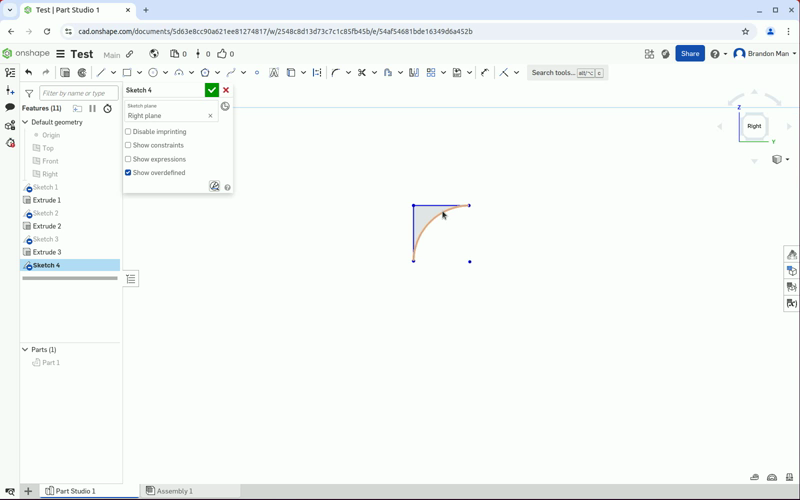
scroll(6)
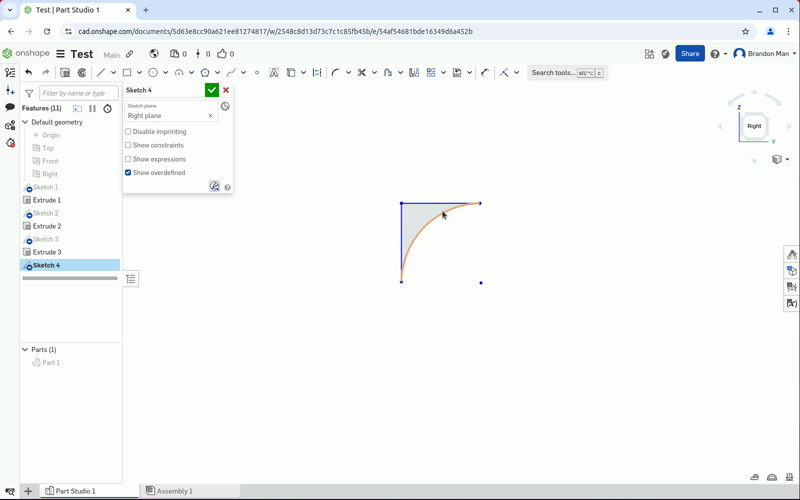
scroll(6)
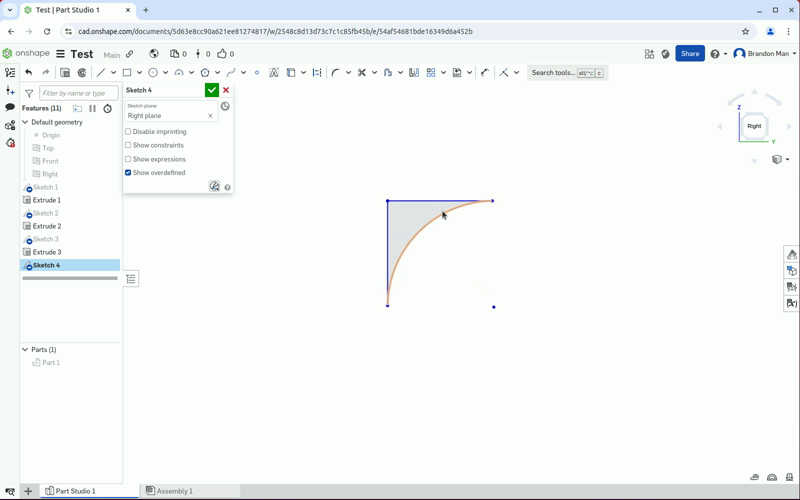
scroll(6)
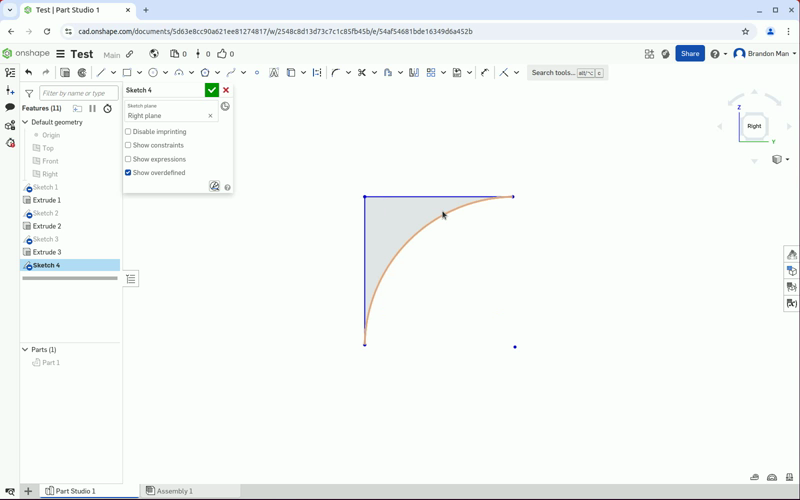
scroll(6)
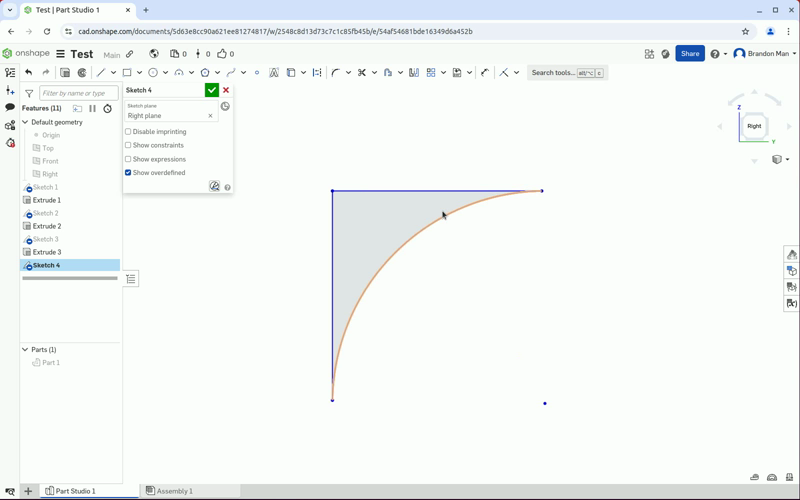
scroll(6)
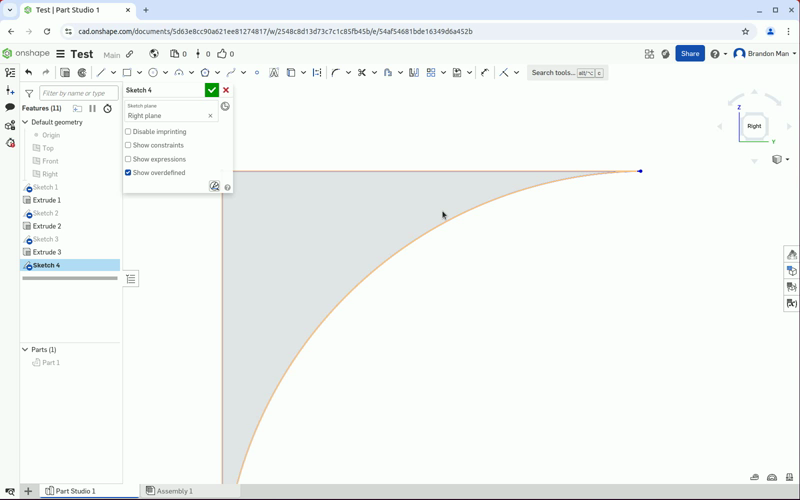
click(442, 210)
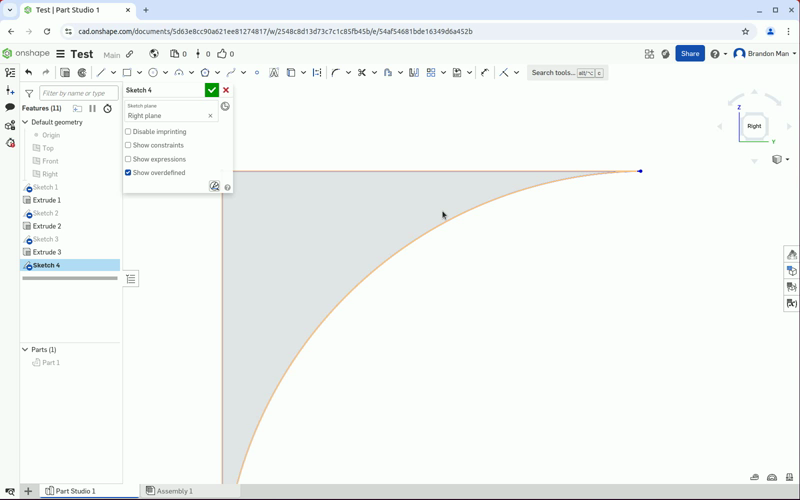
scroll(-6)
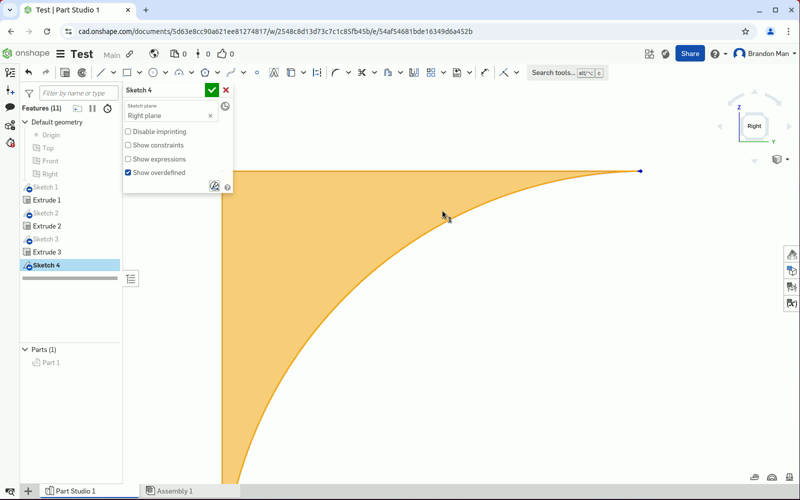
scroll(-6)
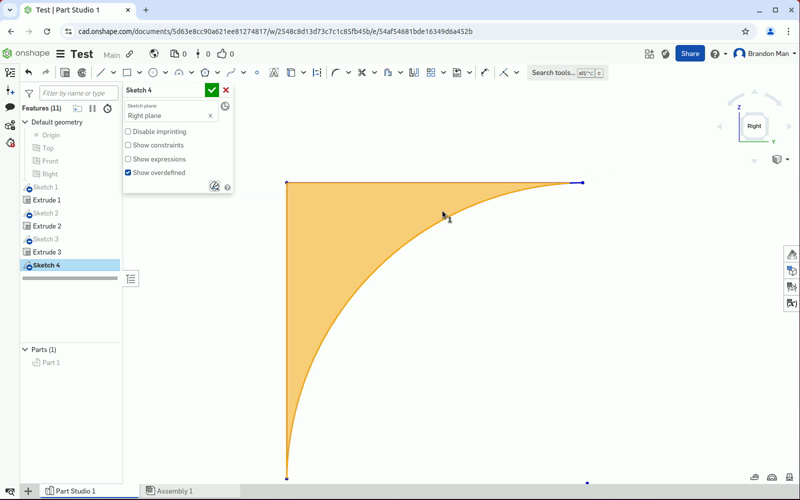
scroll(-6)
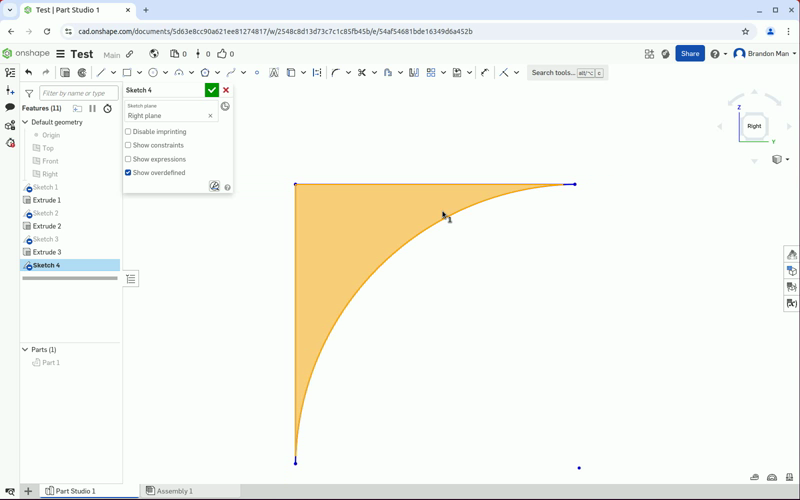
scroll(-6)
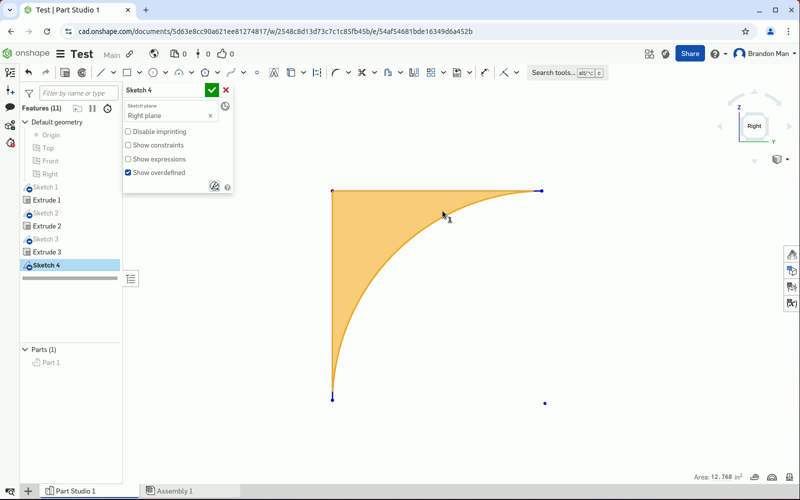
scroll(-6)
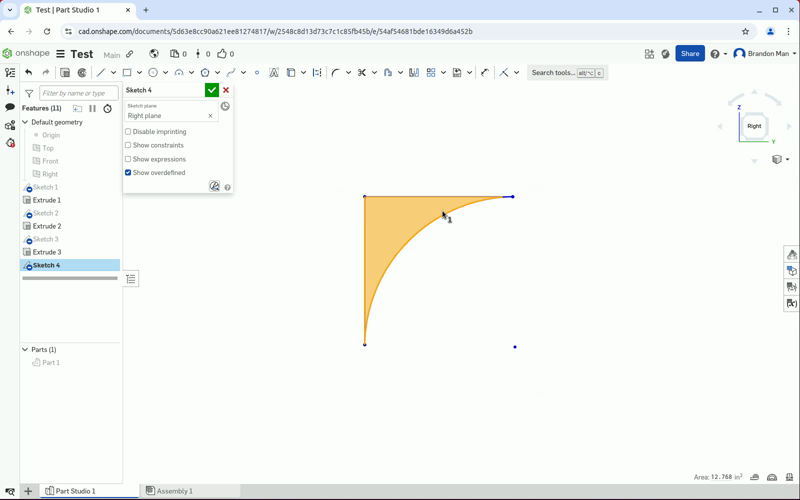
scroll(-6)
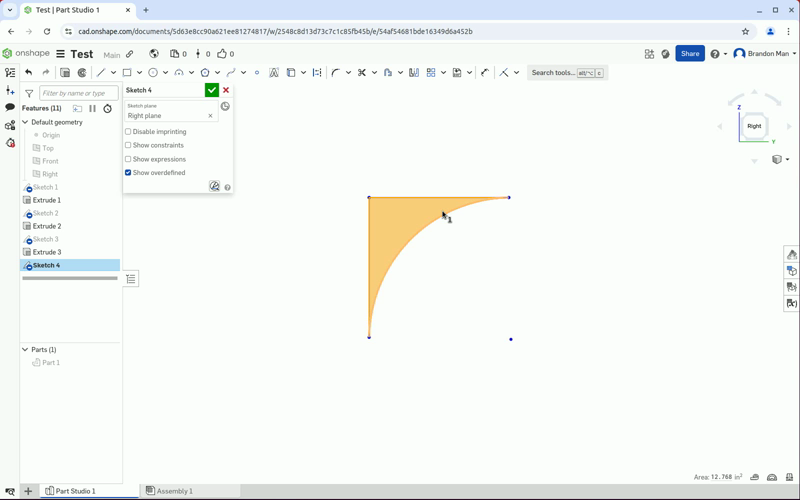
scroll(-6)
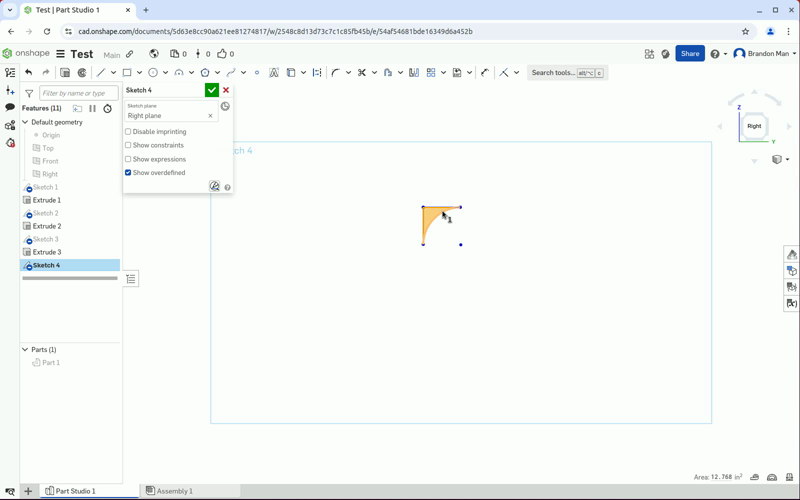
mouse_move(73, 352)
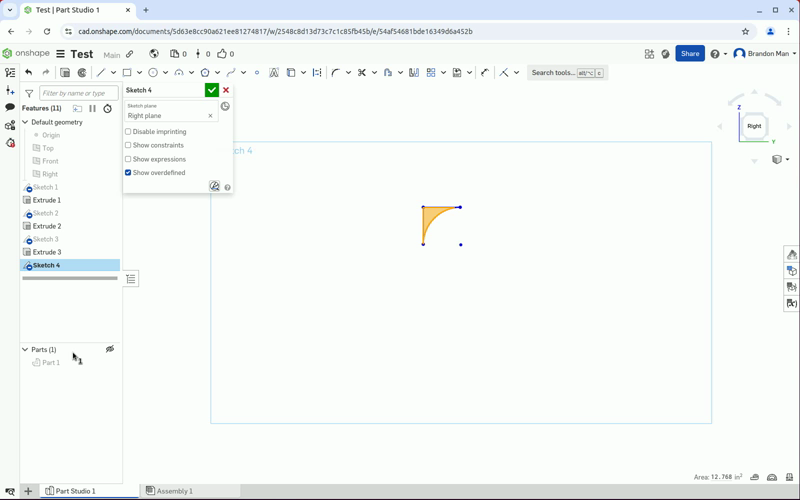
key(shift+y)
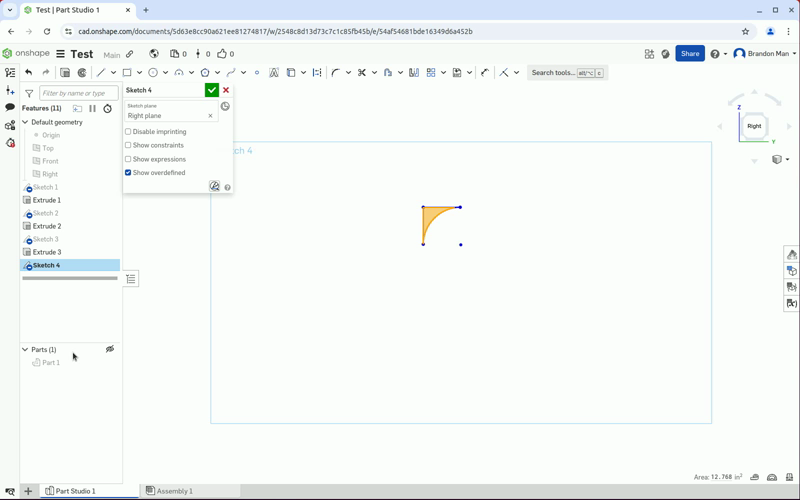
key(shift+e)
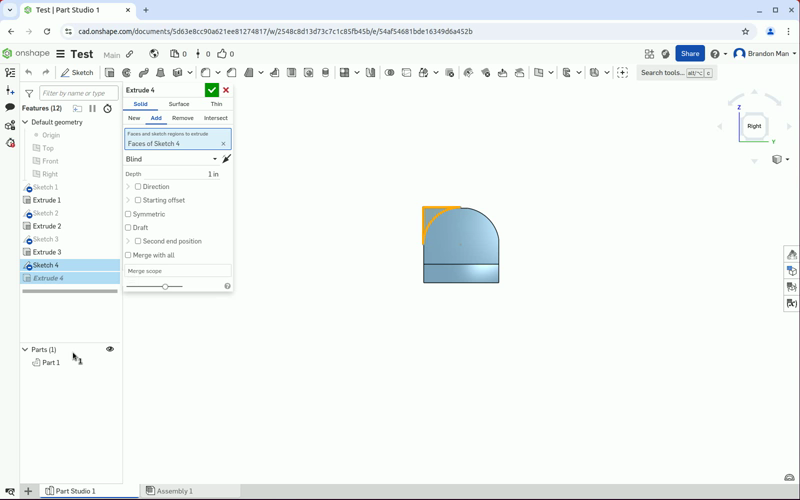
mouse_move(143, 106)
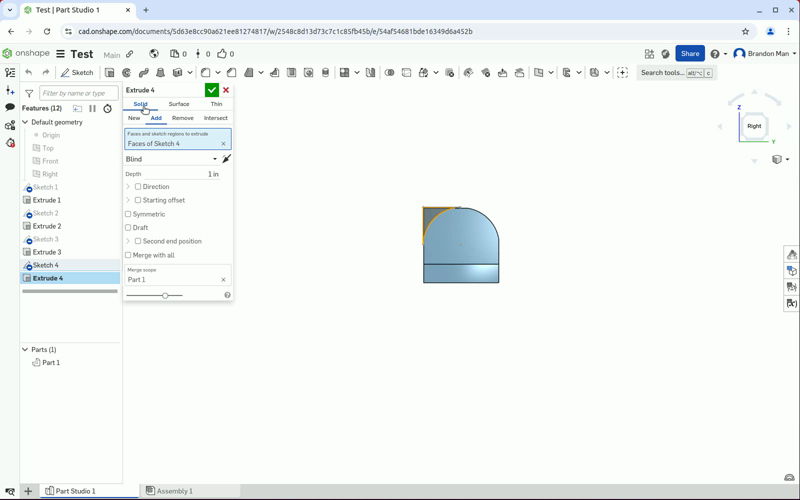
click(143, 106)
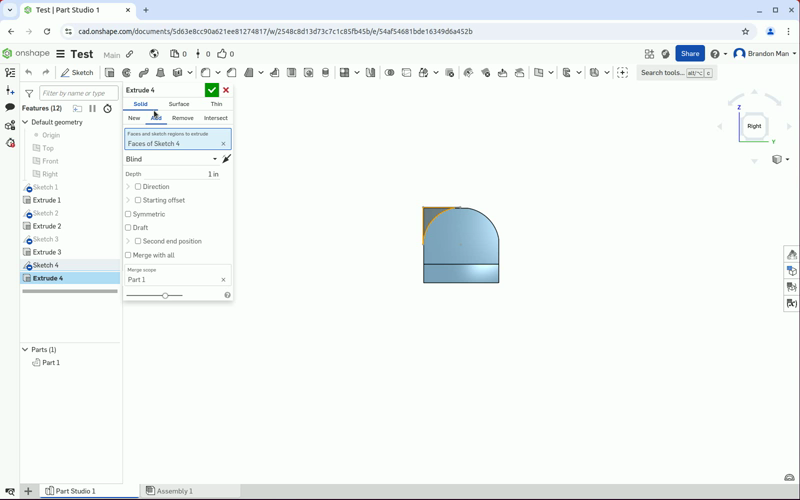
mouse_move(186, 120)
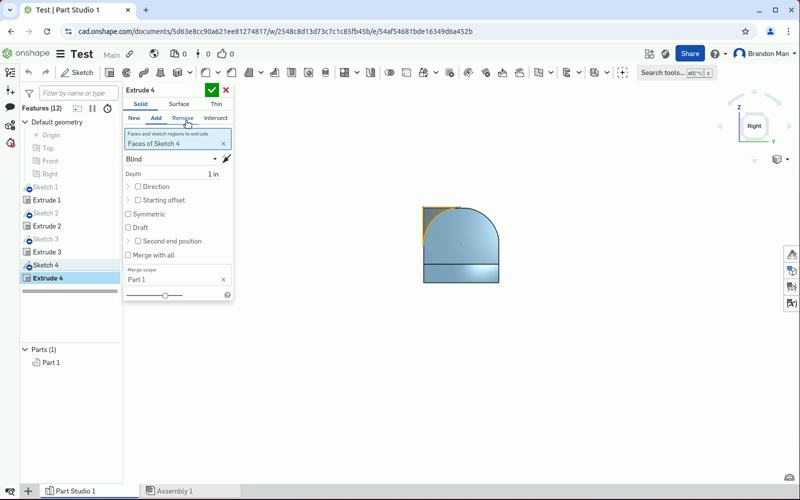
click(186, 120)
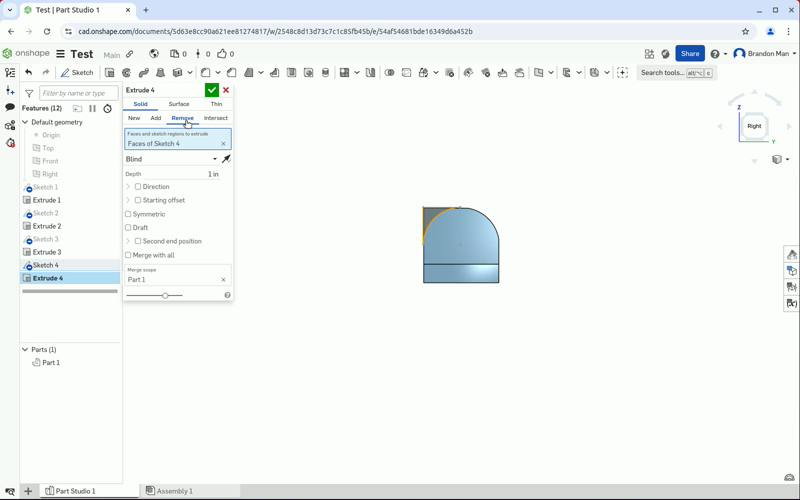
key(tab, 4)
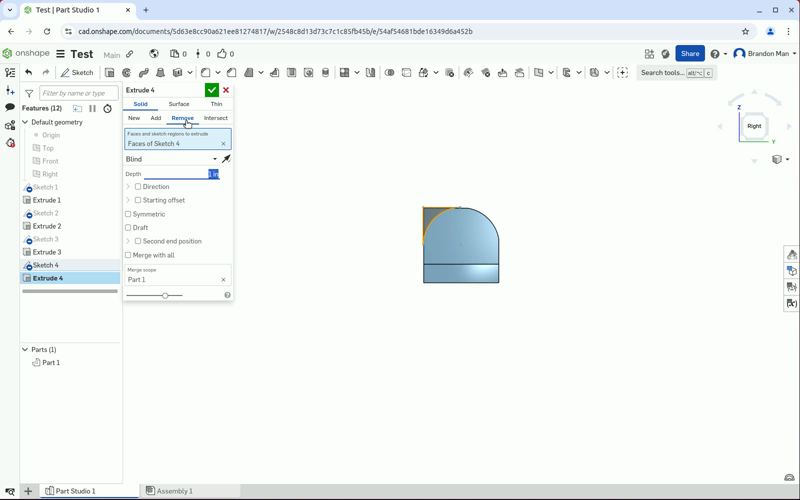
text(-15.406)
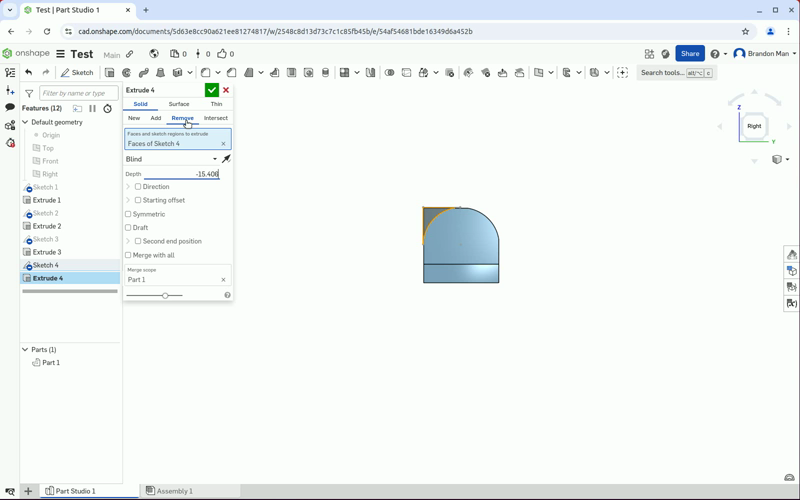
key(tab, 3)
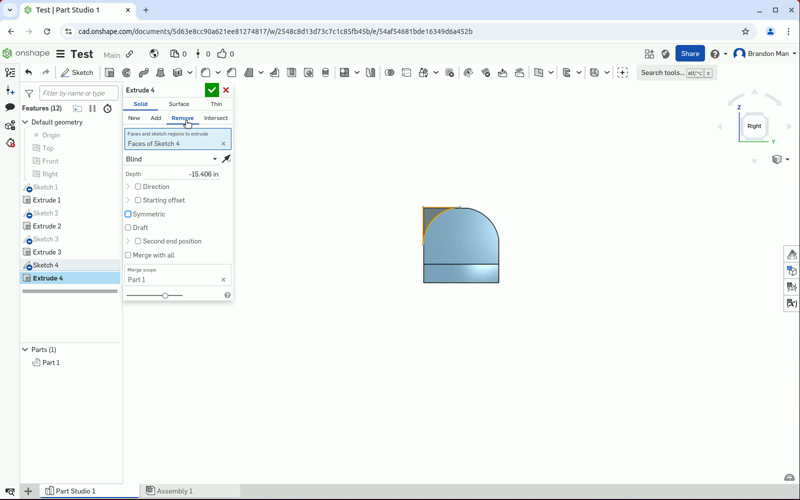
key(space)
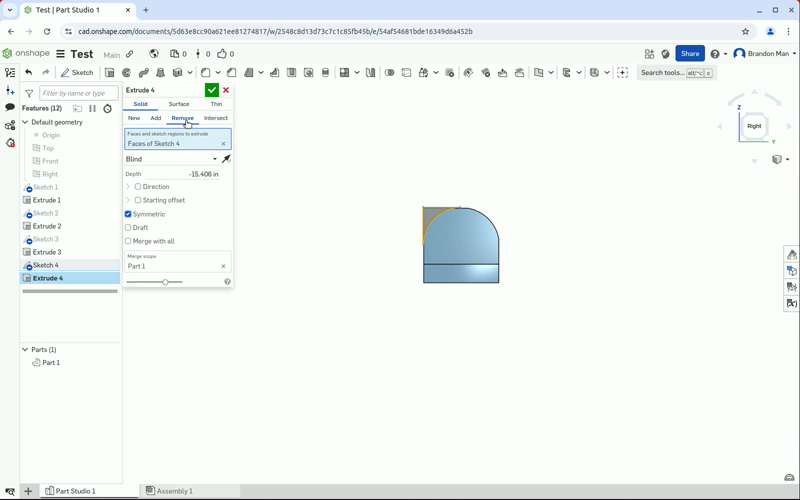
key(tab, 2)
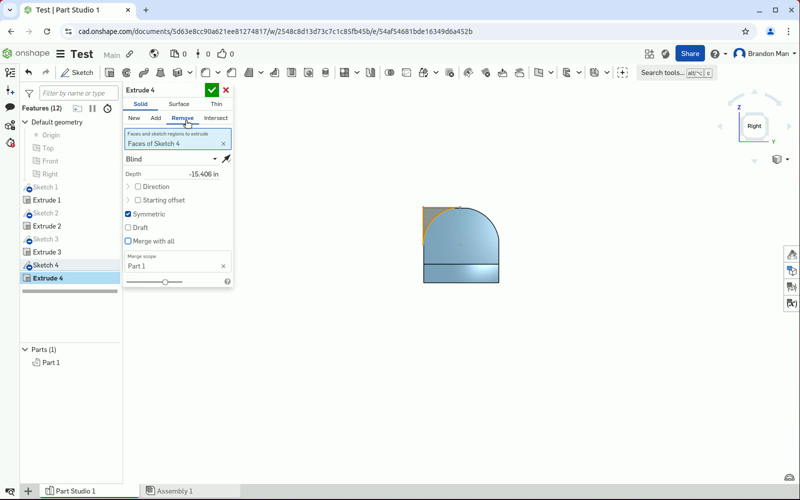
key(space)
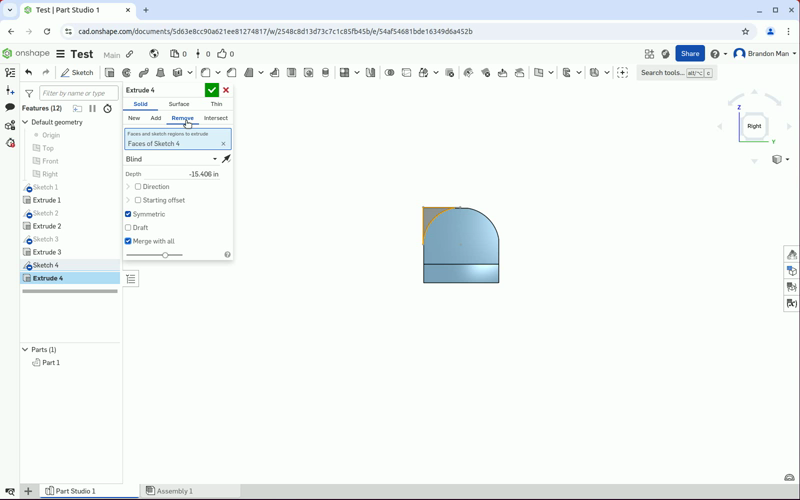
key(enter)
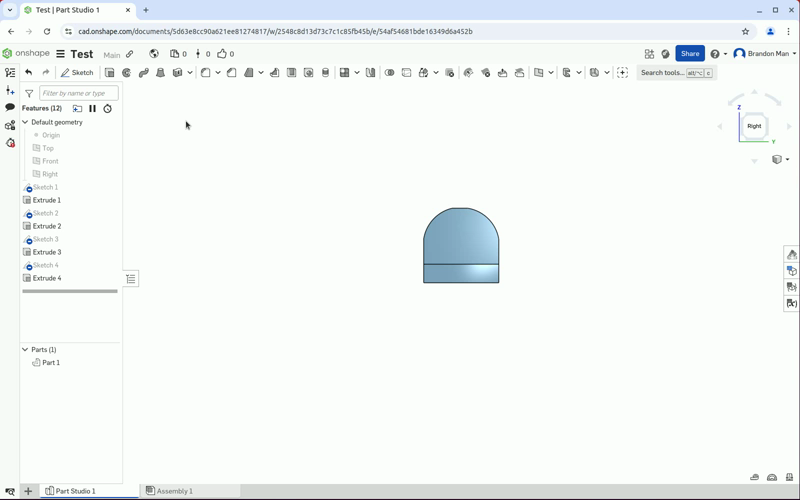
key(shift+h)
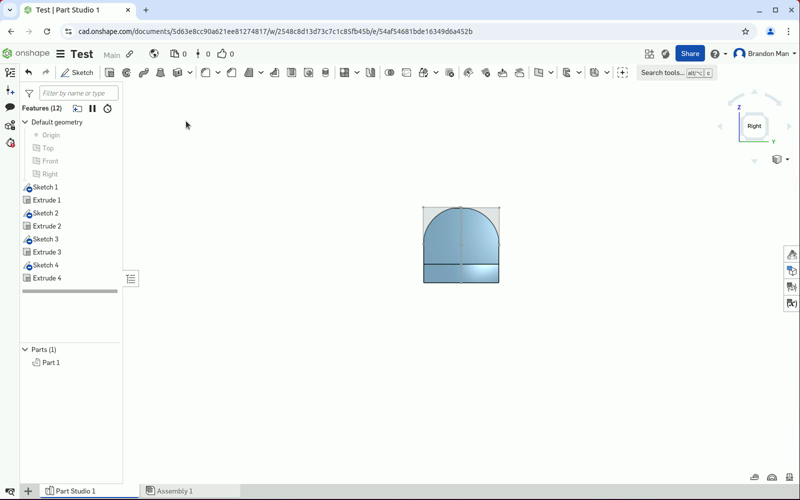
key(shift+h)
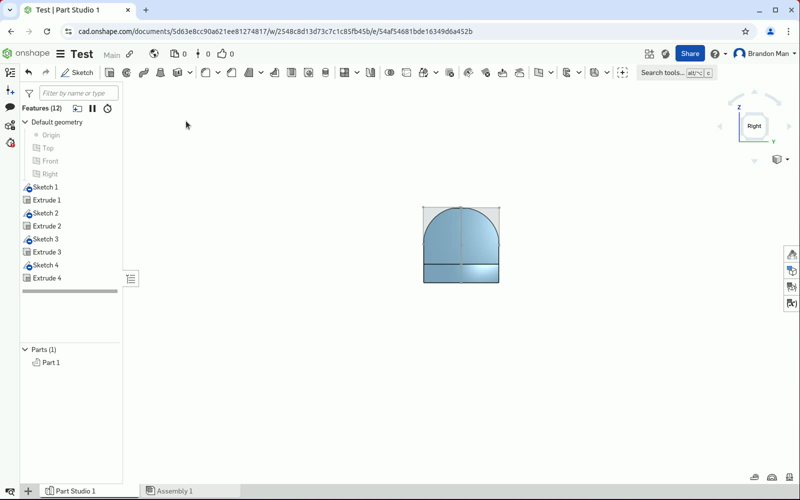
key(shift+7)
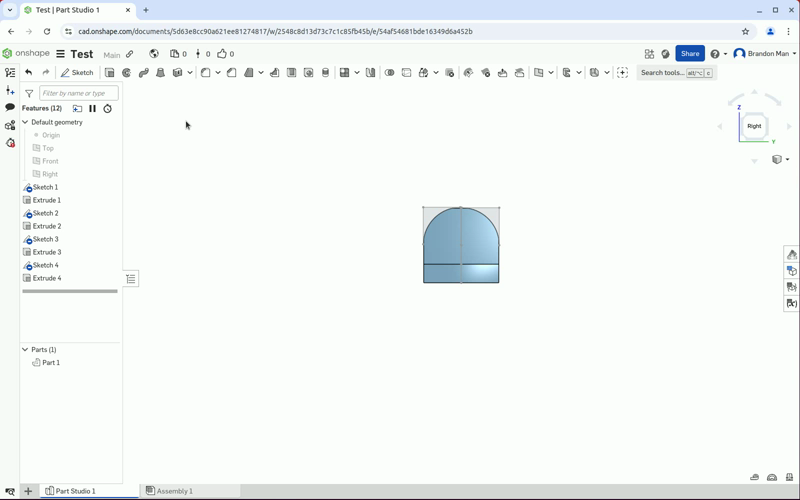
key(right, 2)
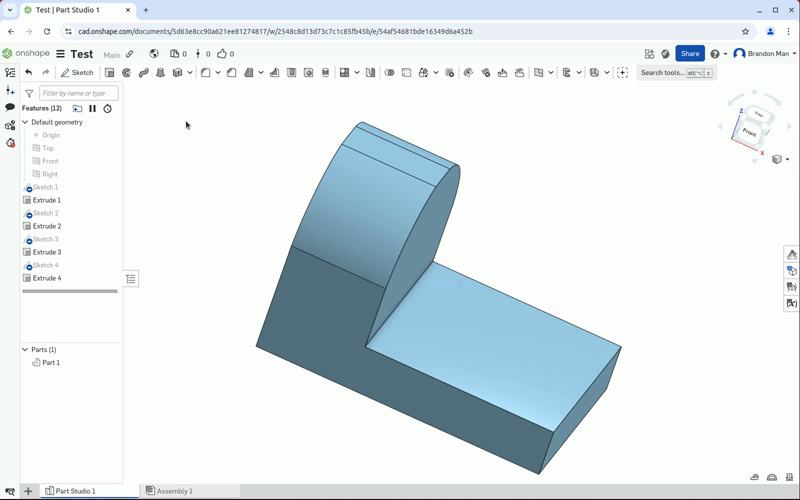
key(down, 2)
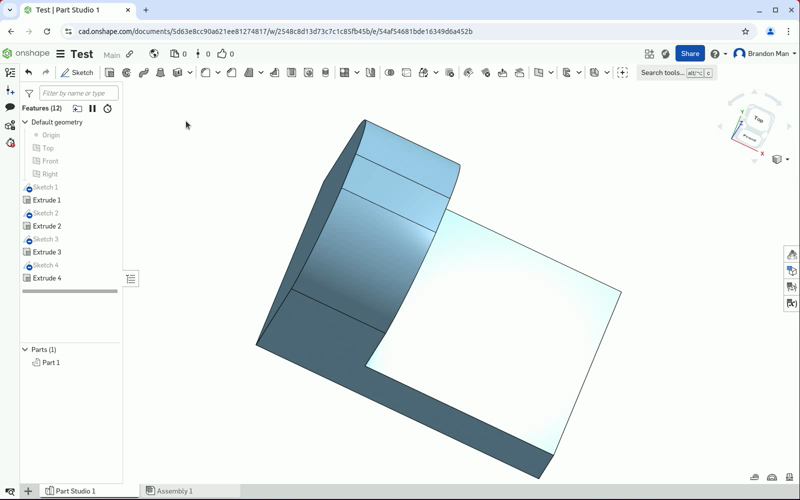
key(up, 2)
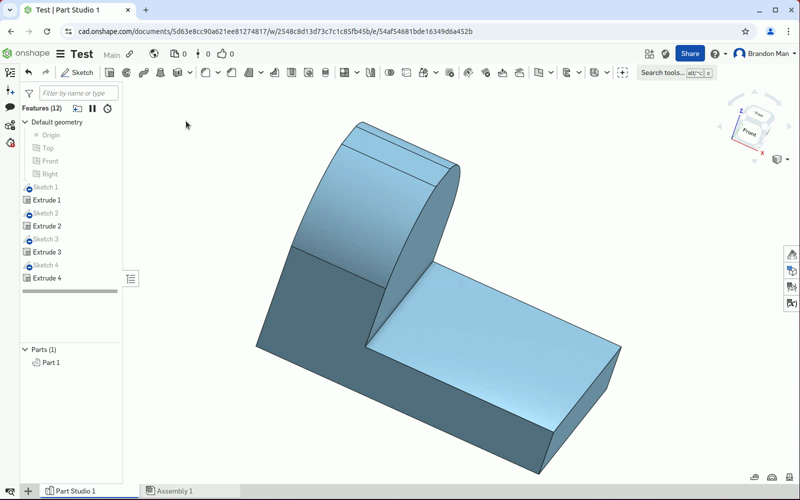
key(left, 2)
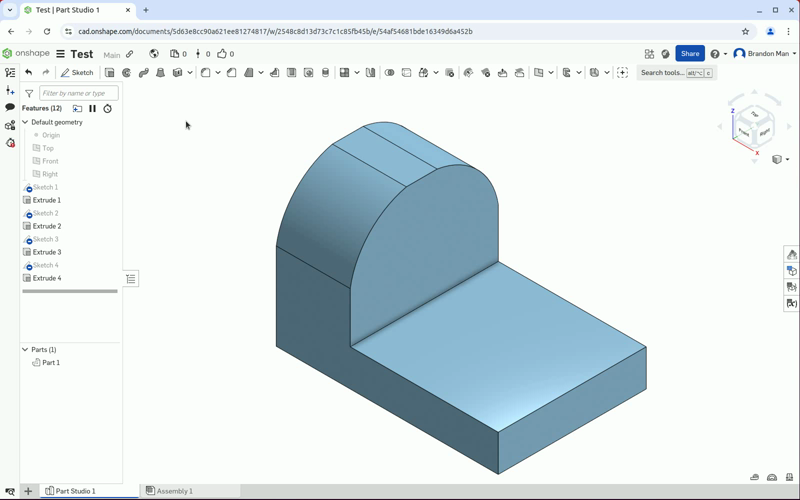
mouse_move(73, 189)
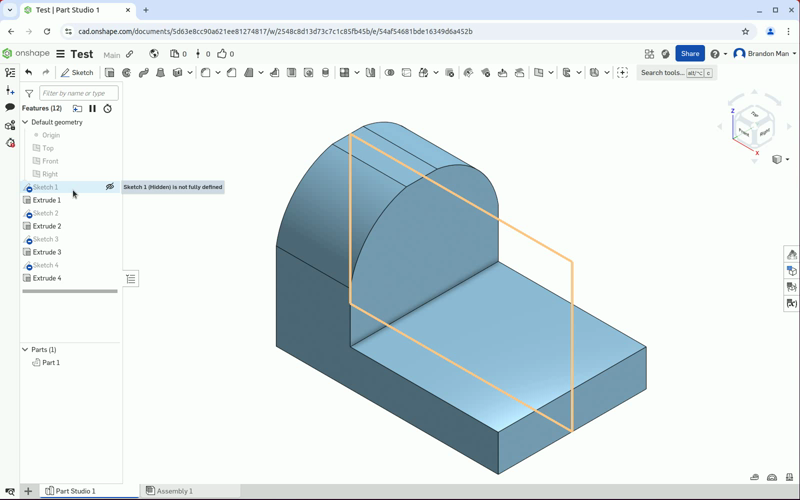
click(73, 189)